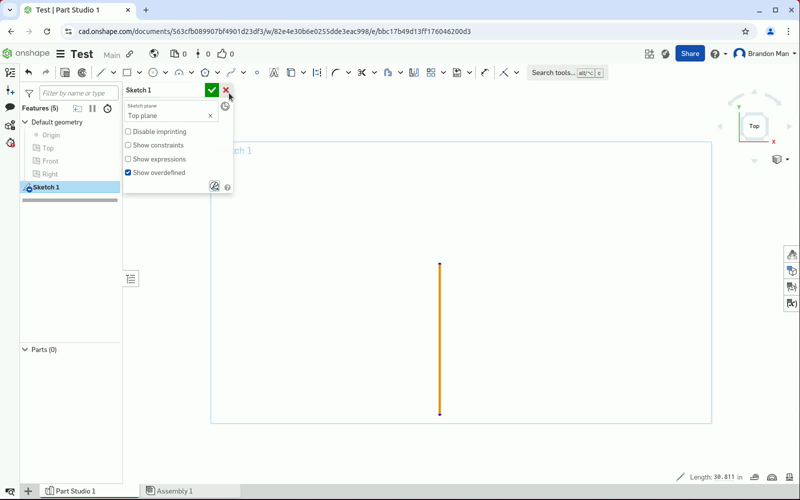
key(shift+h)
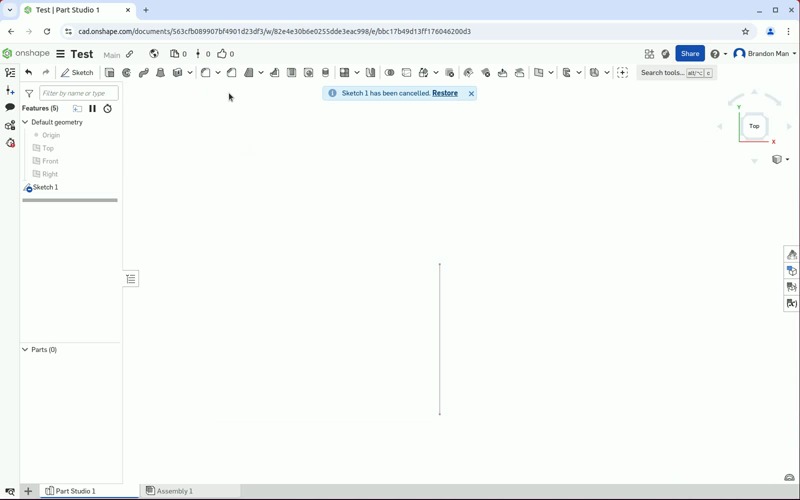
key(shift+s)
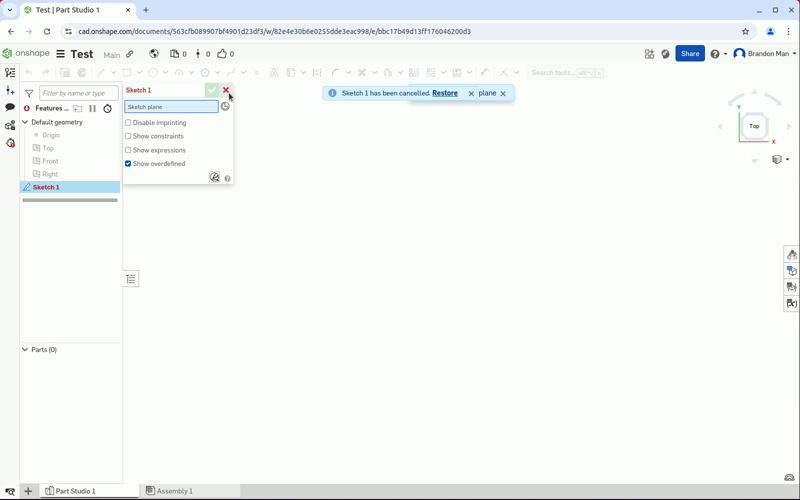
mouse_move(73, 150)
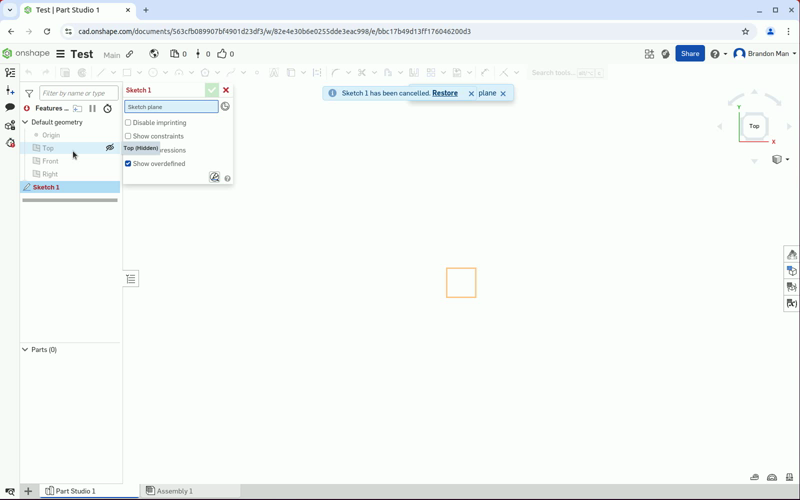
click(73, 150)
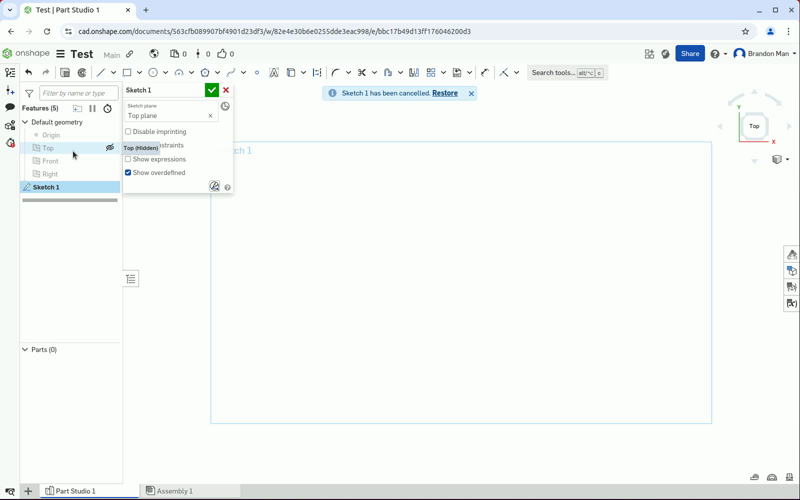
mouse_move(73, 352)
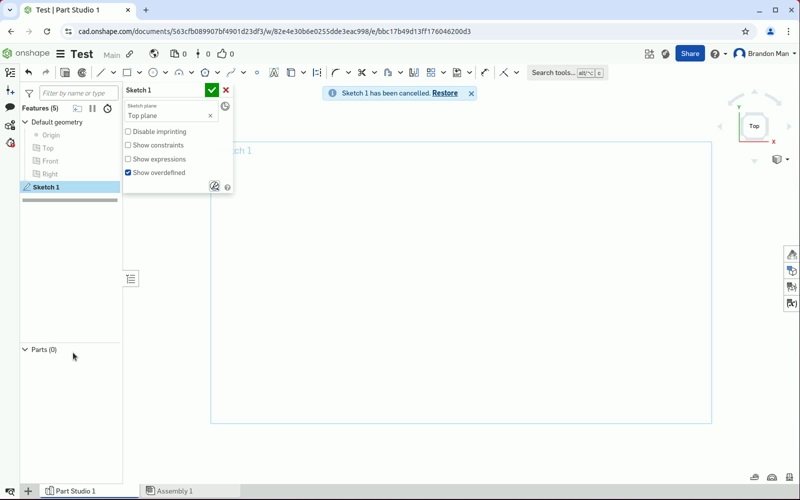
key(y)
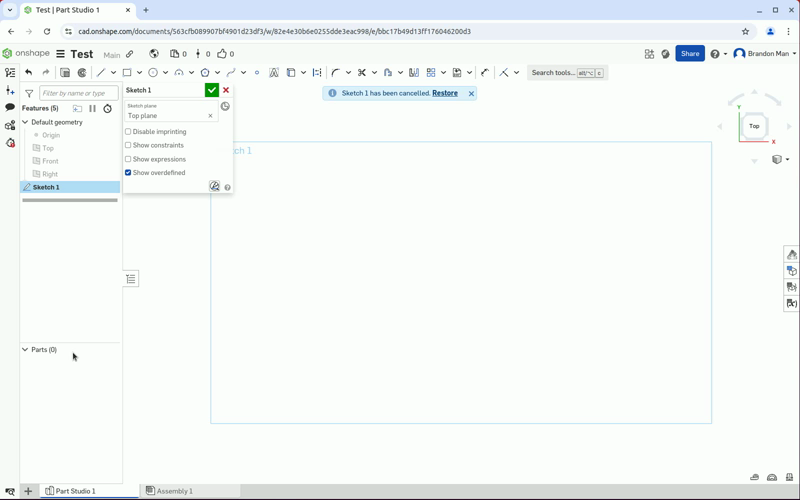
key(l)
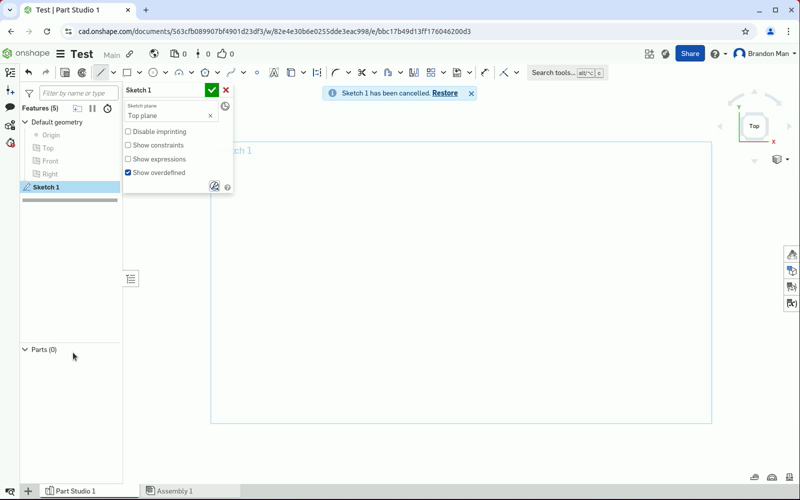
key_down(shift)
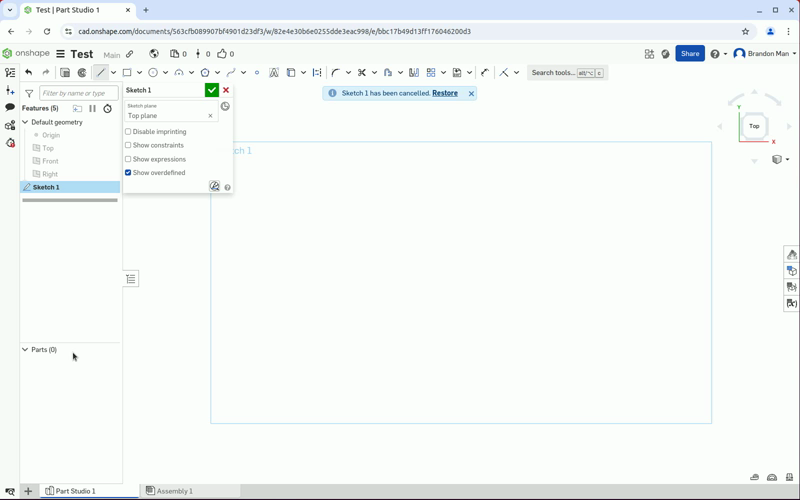
mouse_move(379, 314)
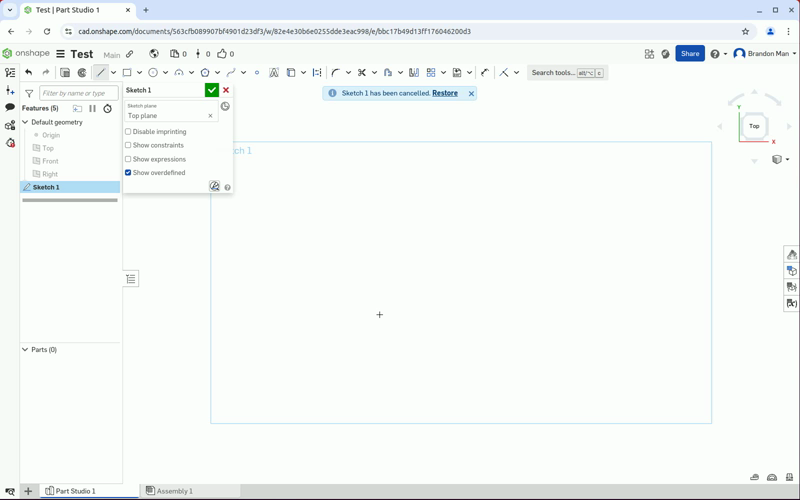
click(379, 314)
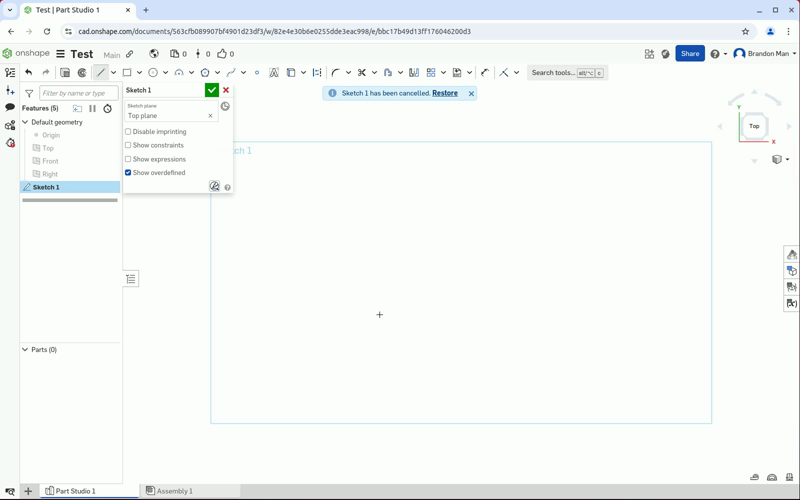
key_up(shift)
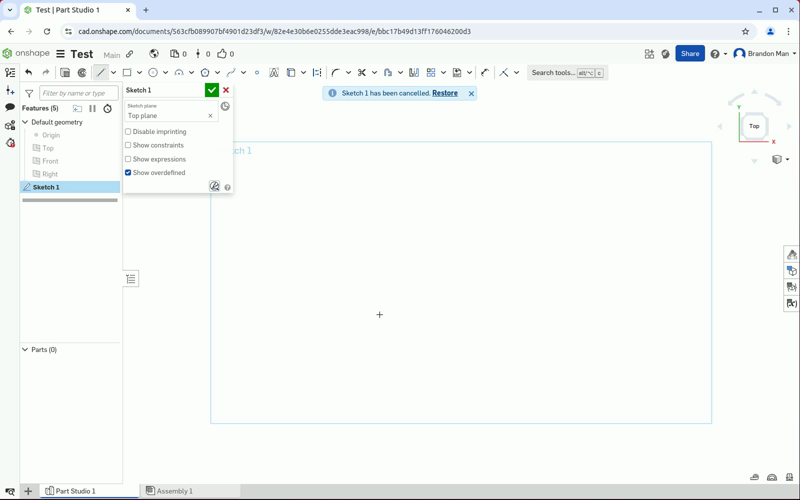
key_down(shift)
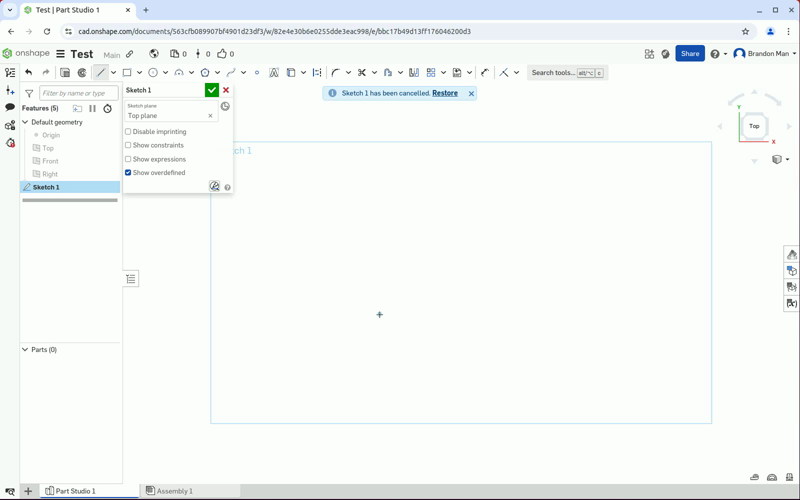
mouse_move(379, 250)
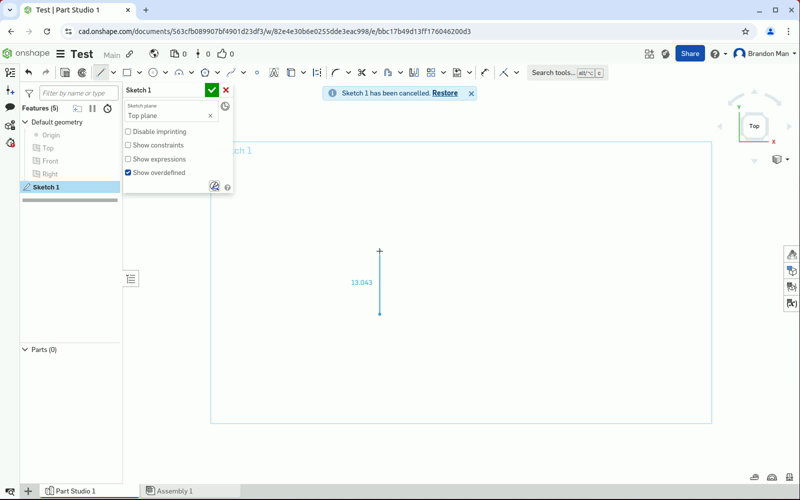
click(379, 250)
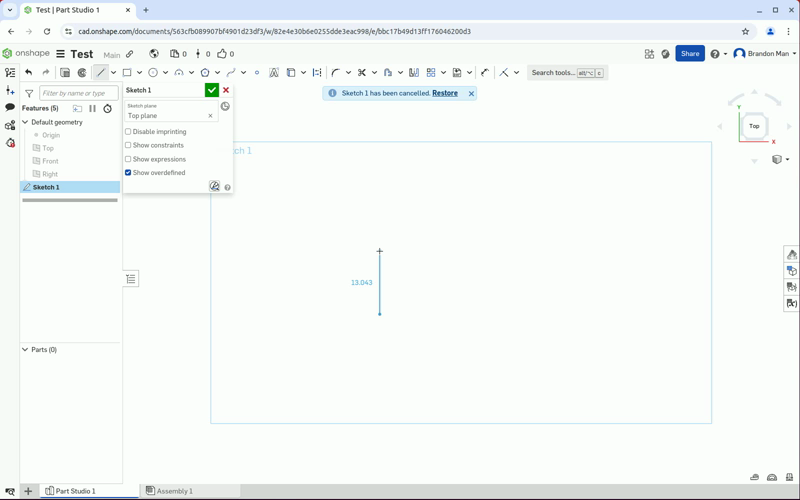
key_up(shift)
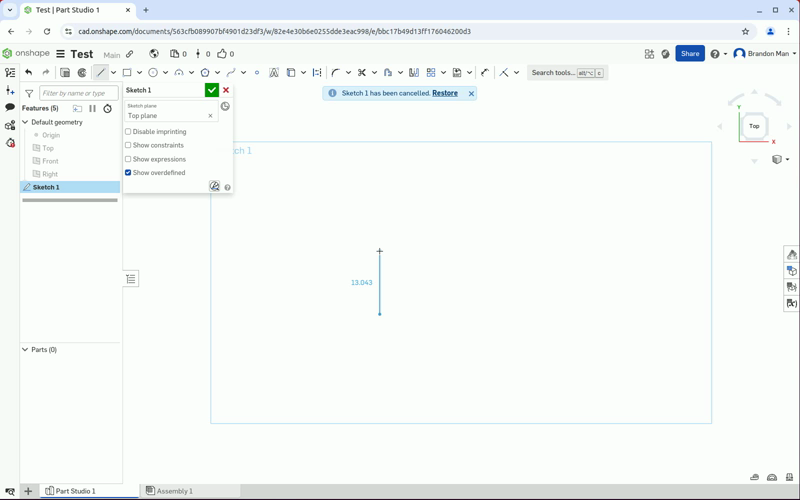
key(esc)
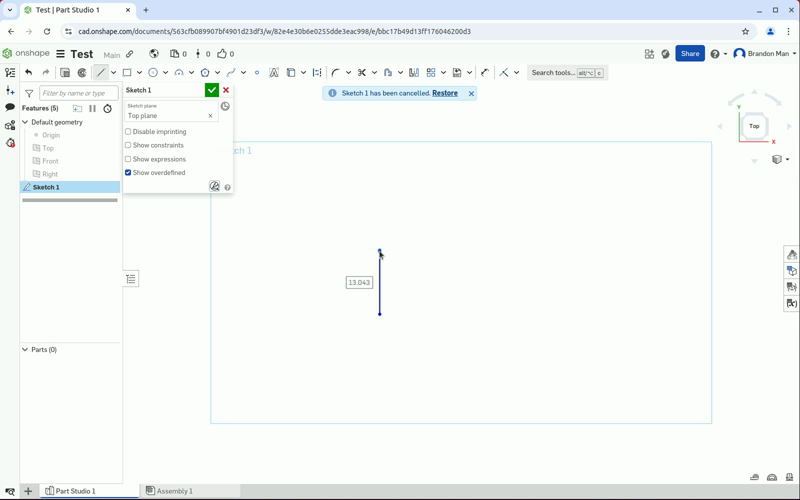
key(a)
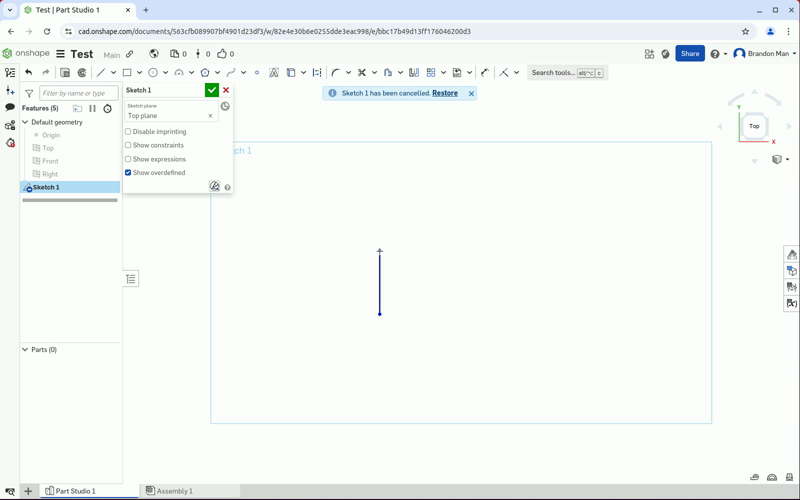
mouse_move(379, 250)
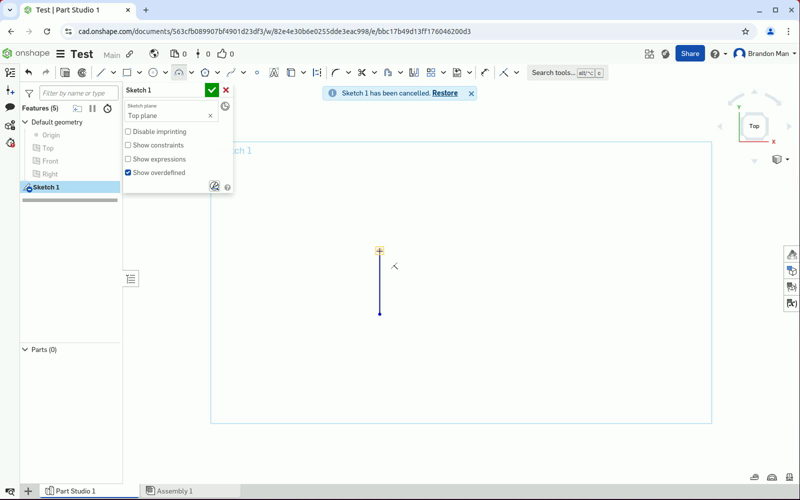
click(379, 250)
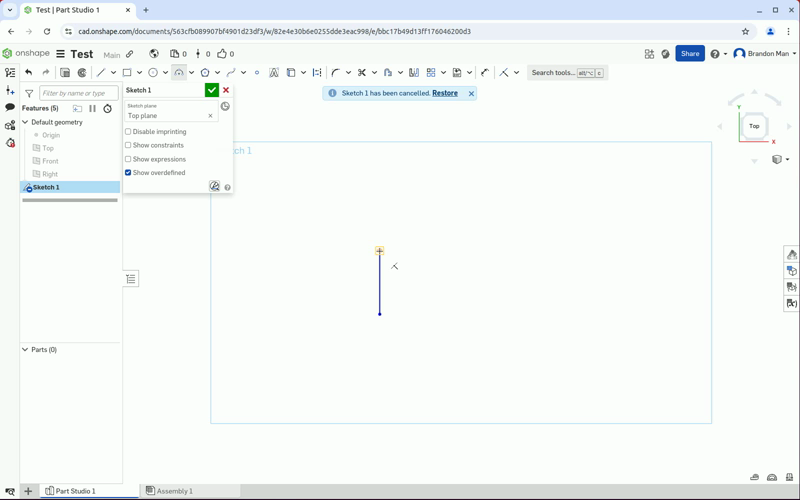
mouse_move(379, 314)
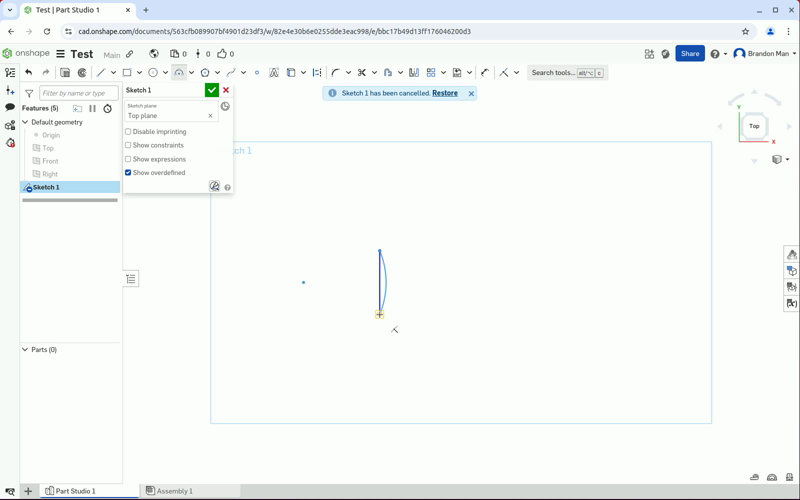
click(379, 314)
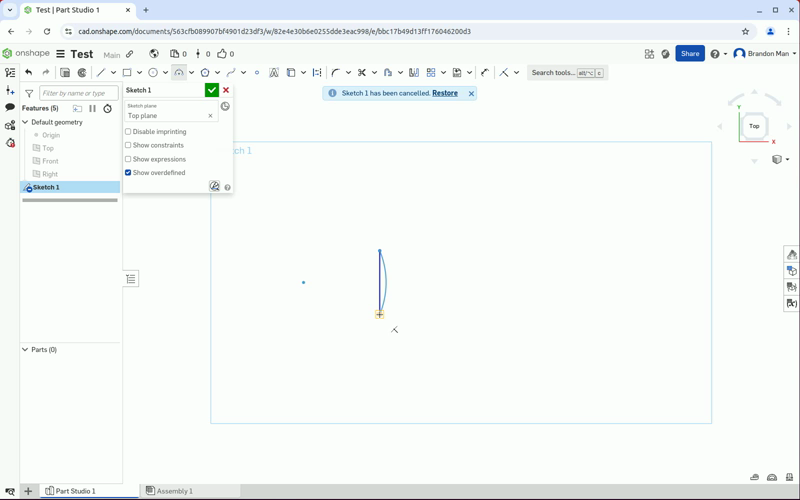
key_down(shift)
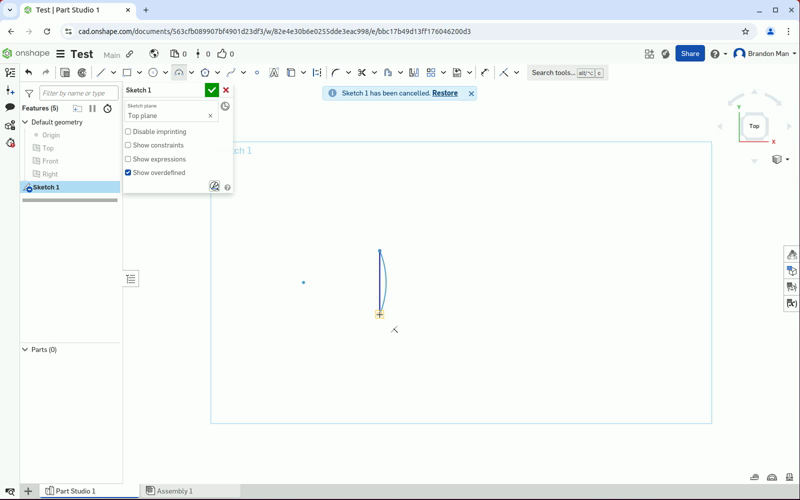
mouse_move(347, 282)
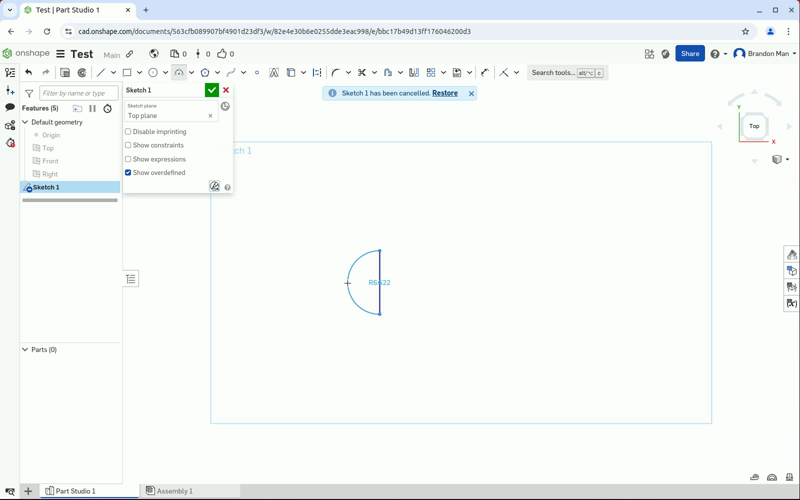
click(347, 282)
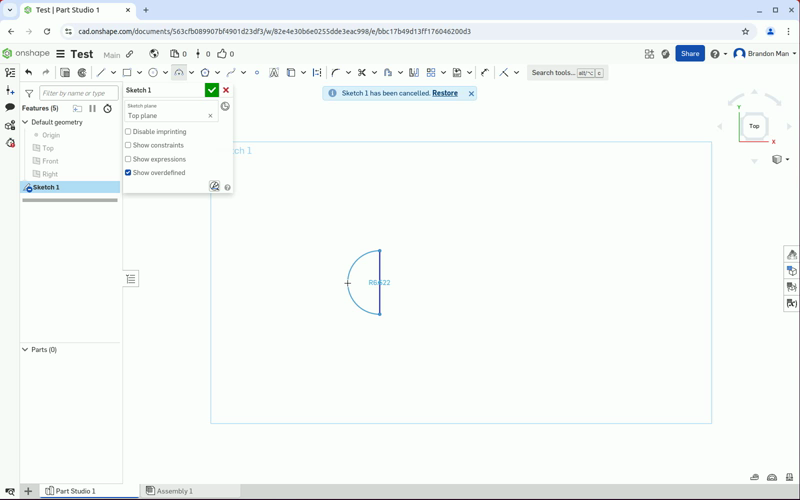
key_up(shift)
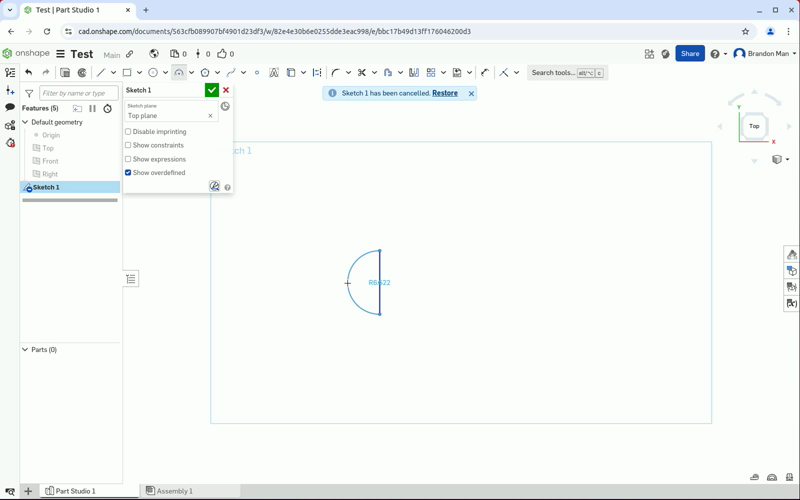
key(esc)
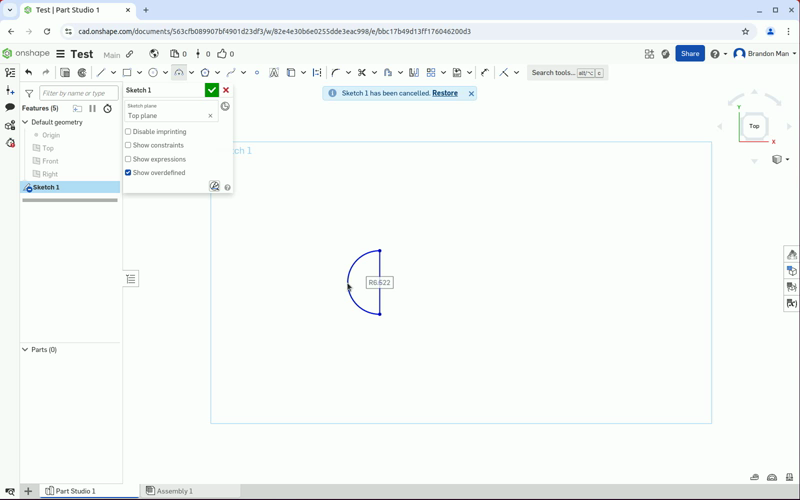
mouse_move(371, 267)
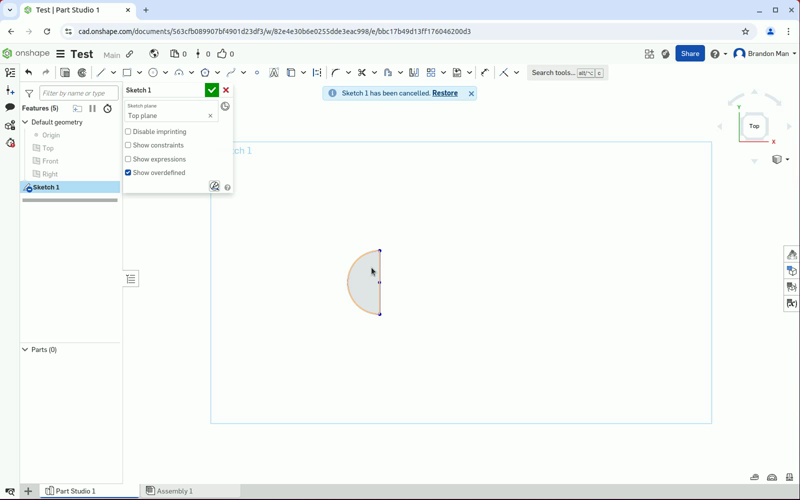
scroll(6)
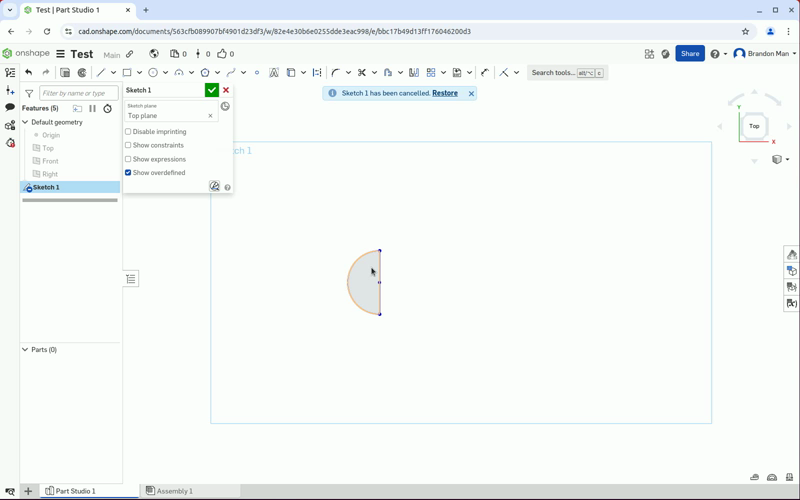
scroll(6)
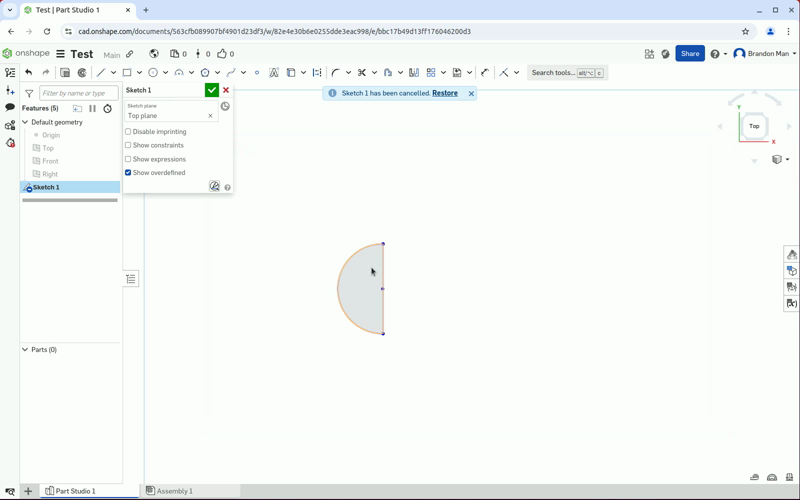
scroll(6)
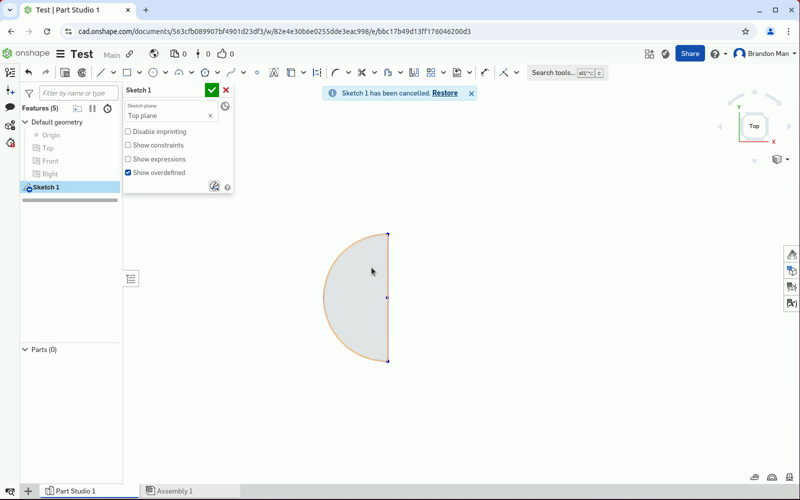
scroll(6)
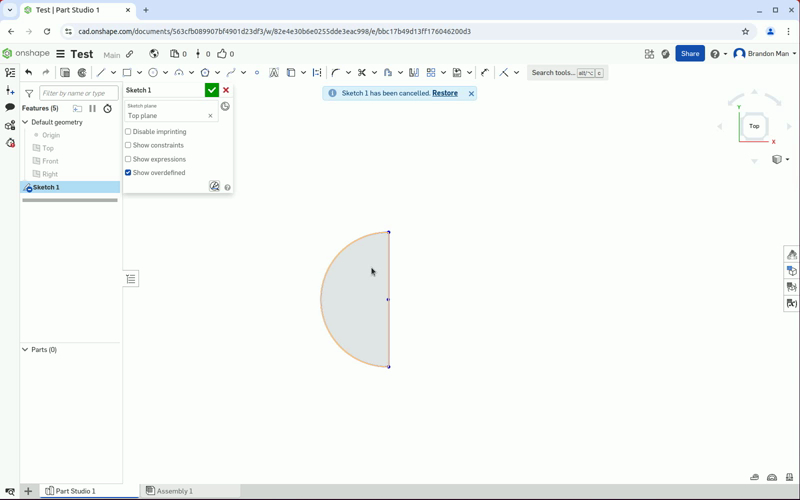
scroll(6)
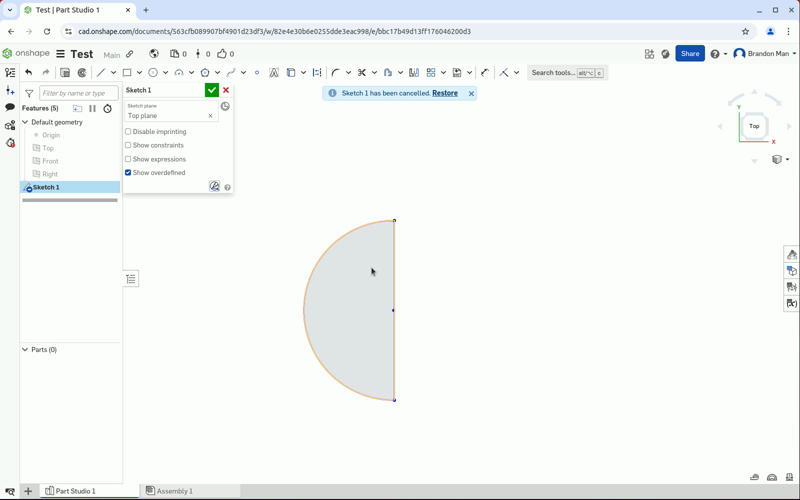
scroll(6)
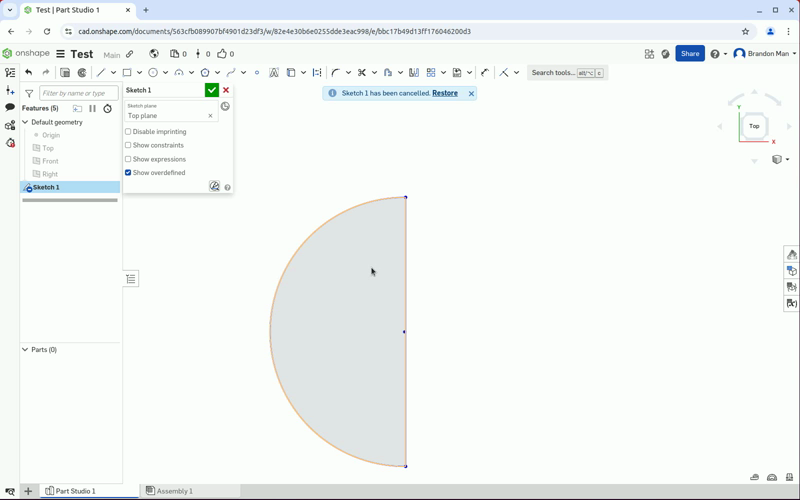
scroll(6)
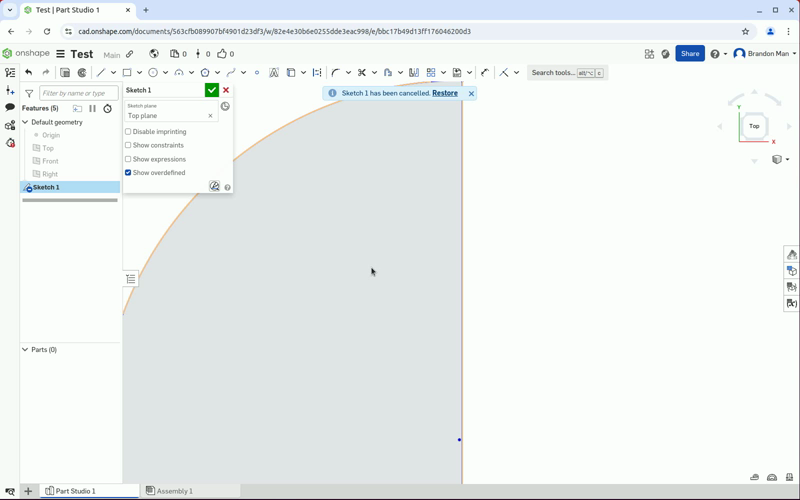
click(371, 267)
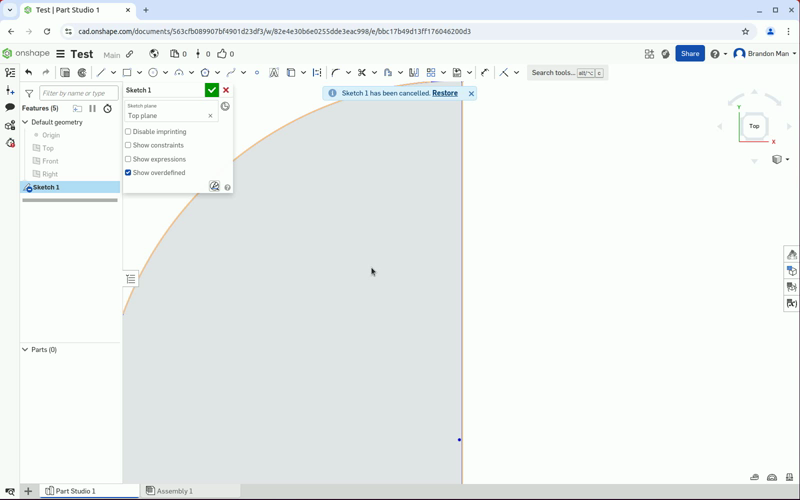
scroll(-6)
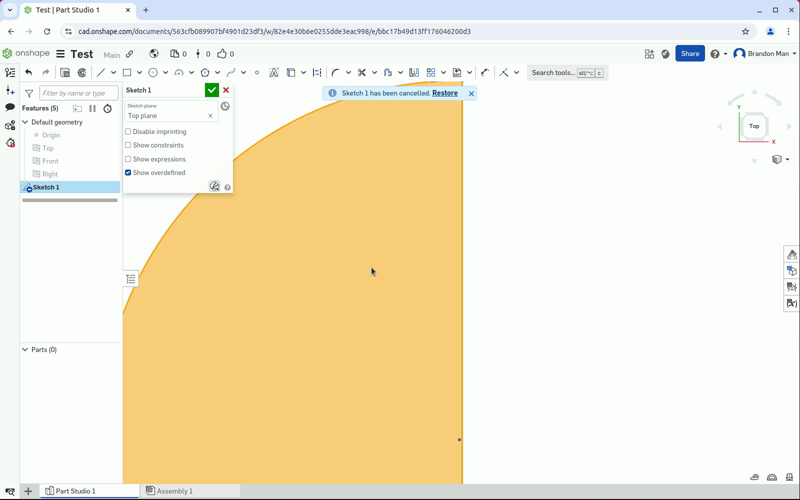
scroll(-6)
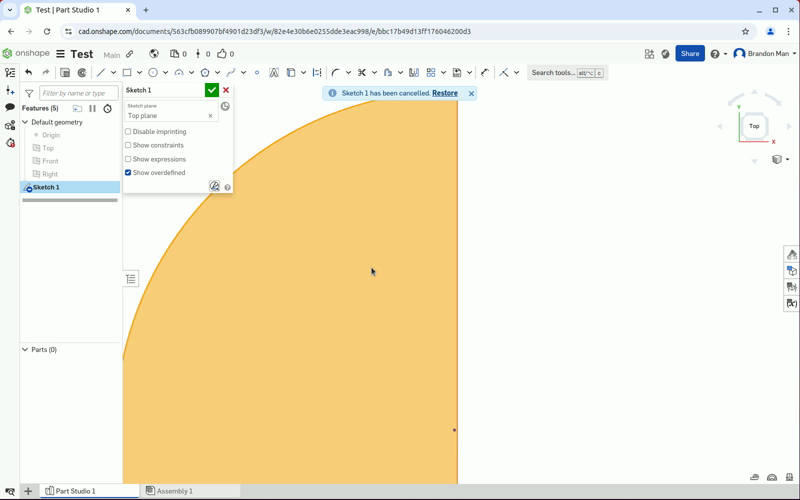
scroll(-6)
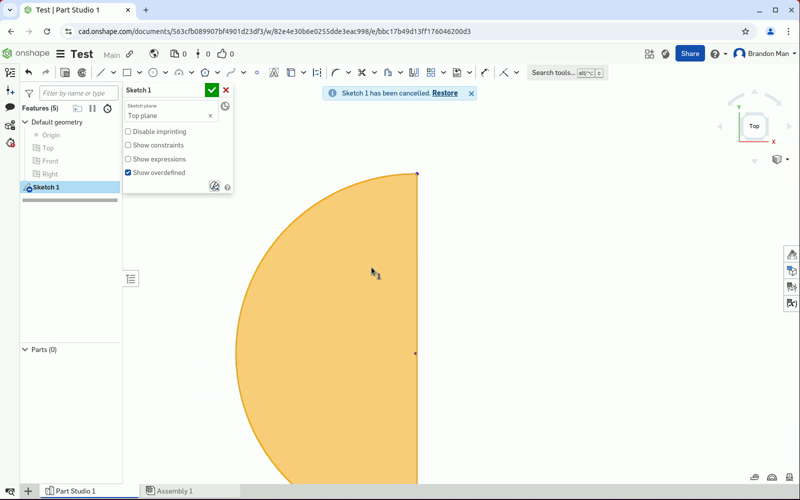
scroll(-6)
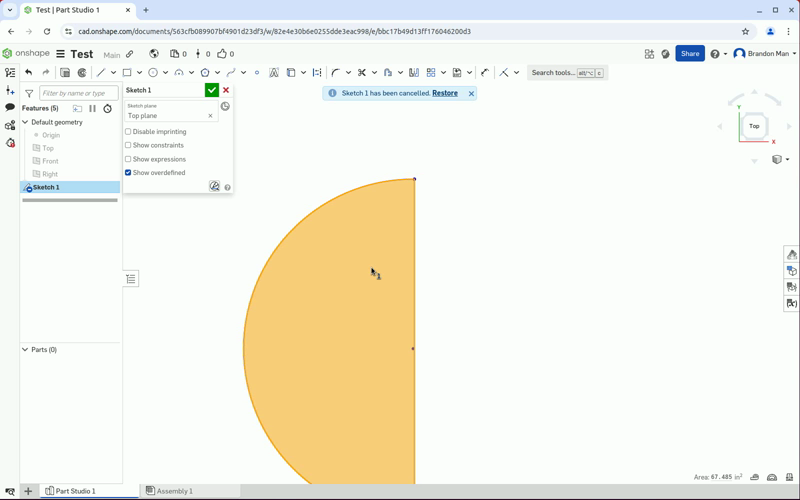
scroll(-6)
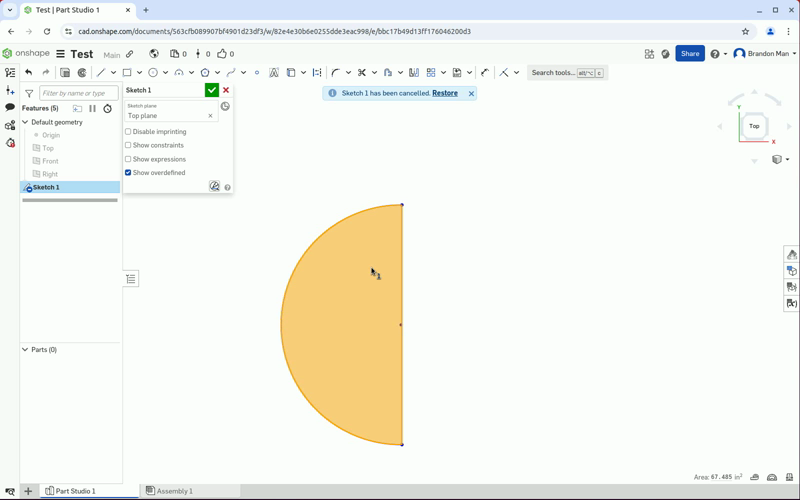
scroll(-6)
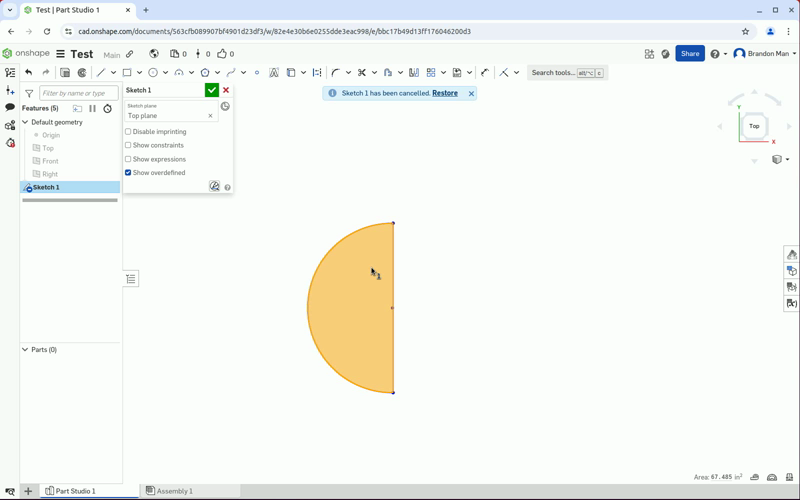
scroll(-6)
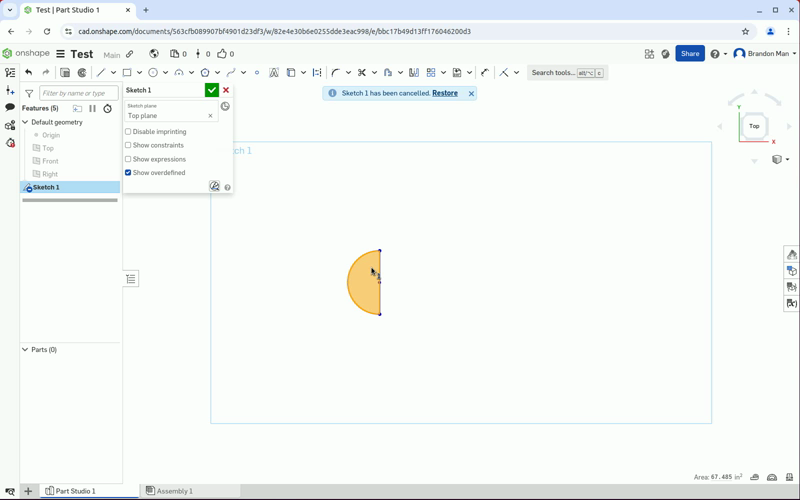
mouse_move(73, 352)
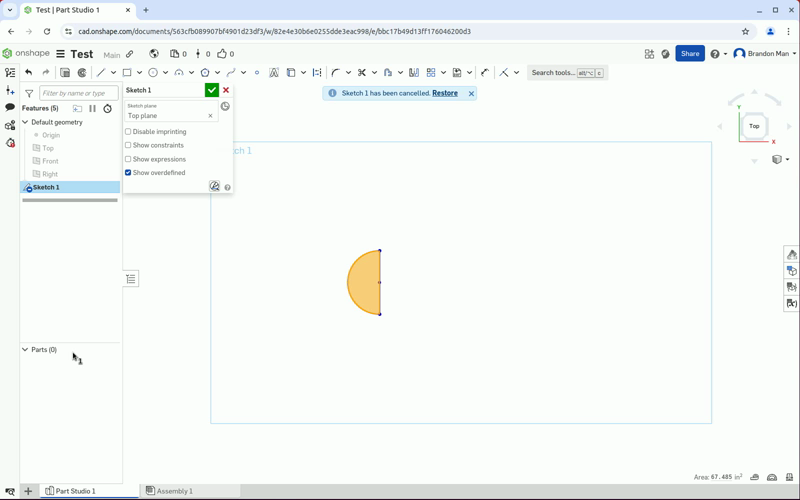
key(shift+y)
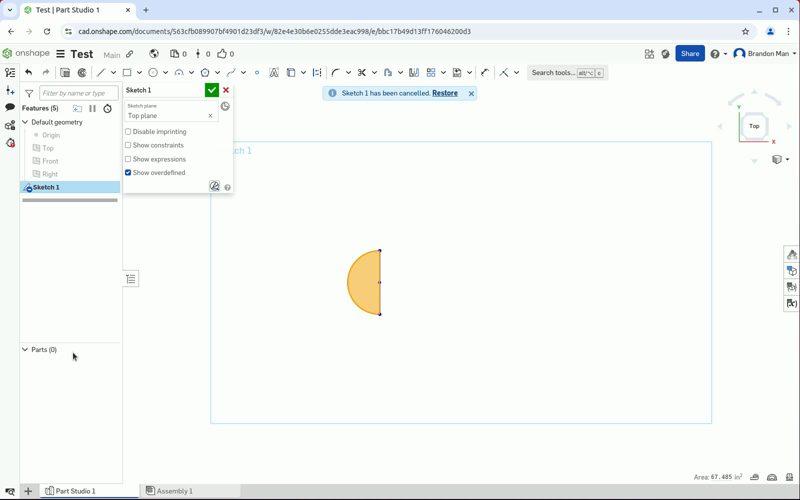
key(shift+e)
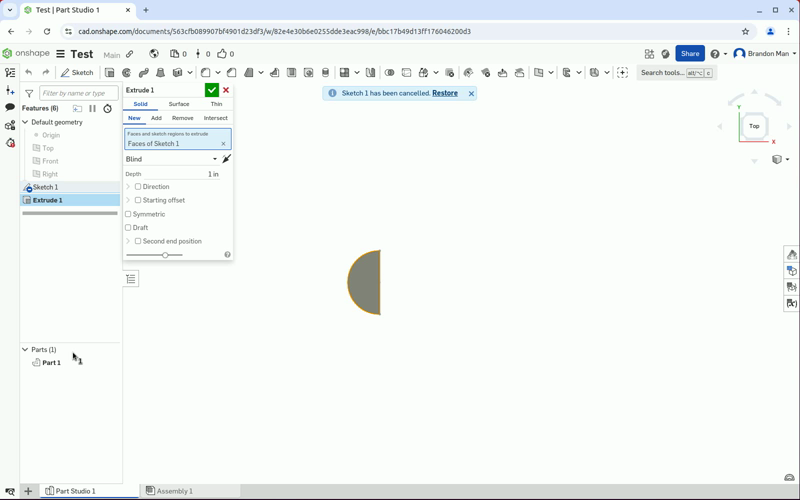
mouse_move(143, 106)
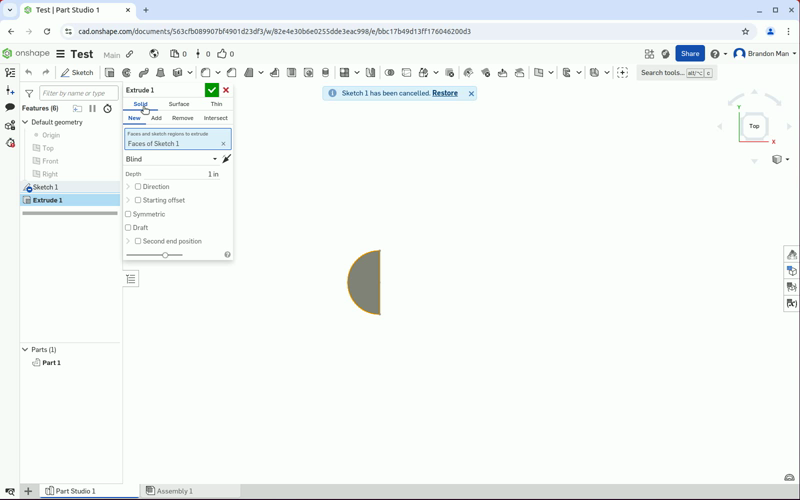
click(143, 106)
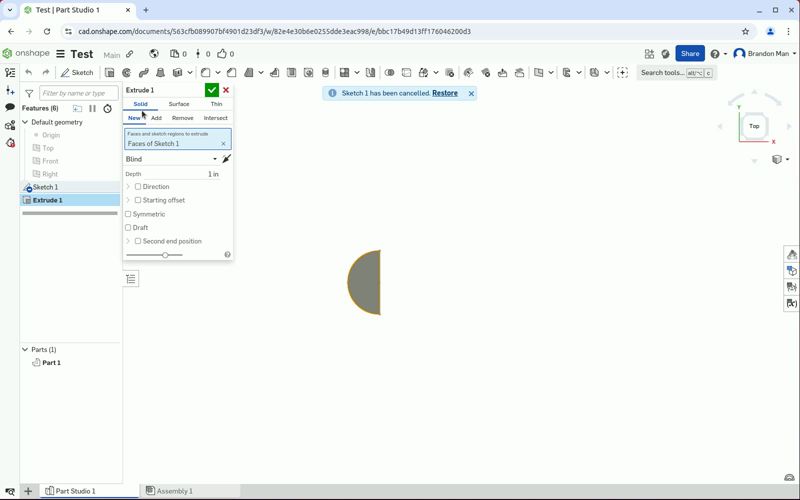
mouse_move(137, 120)
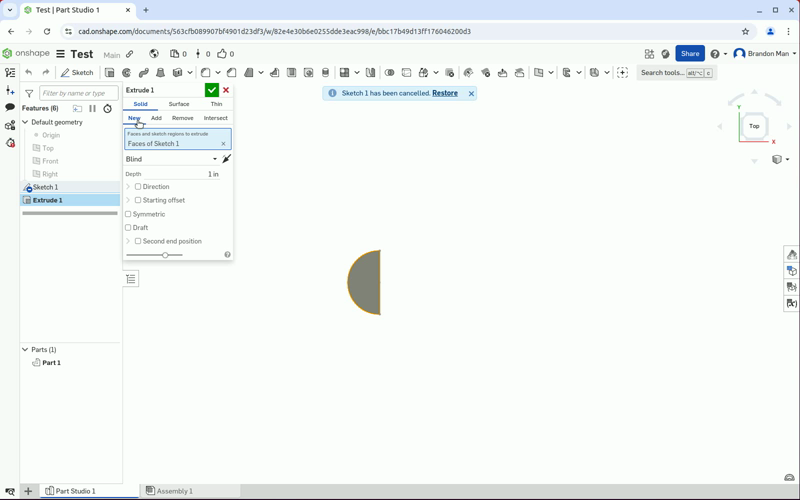
click(137, 120)
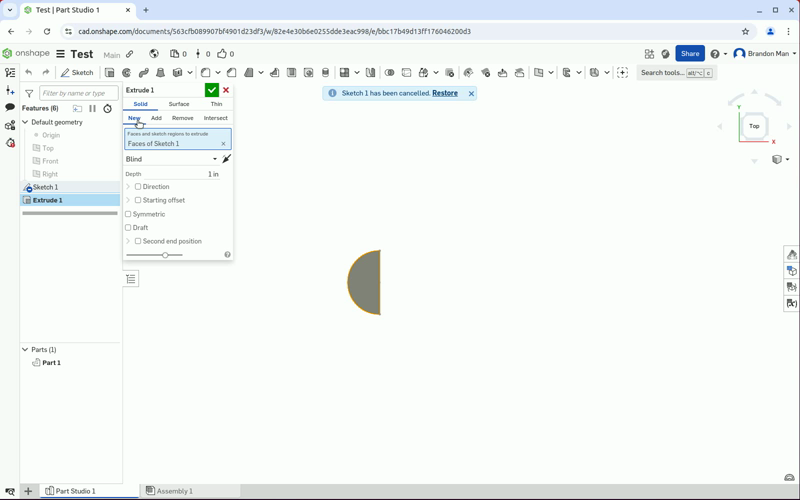
key(tab, 4)
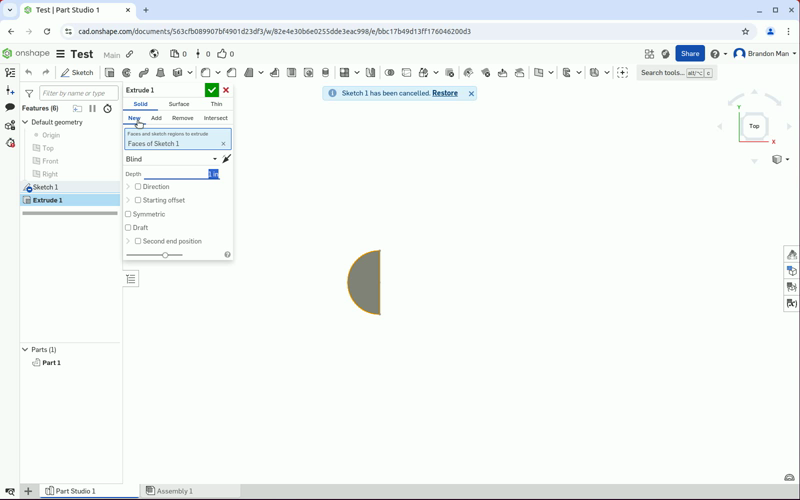
text(2.407)
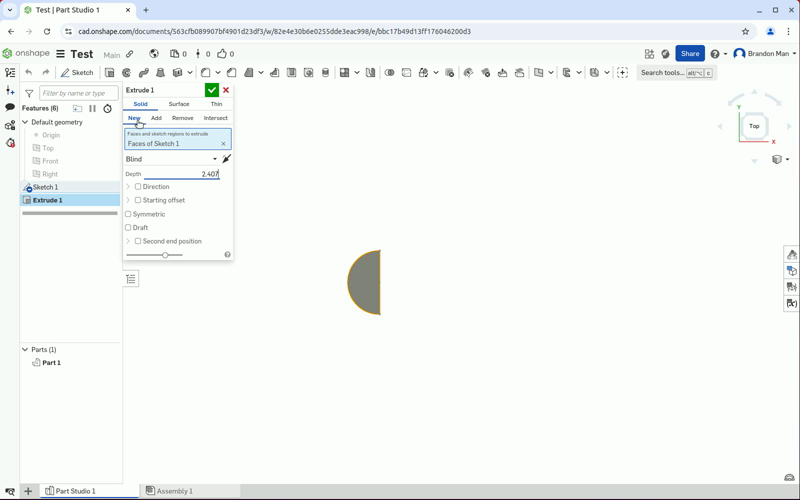
key(enter)
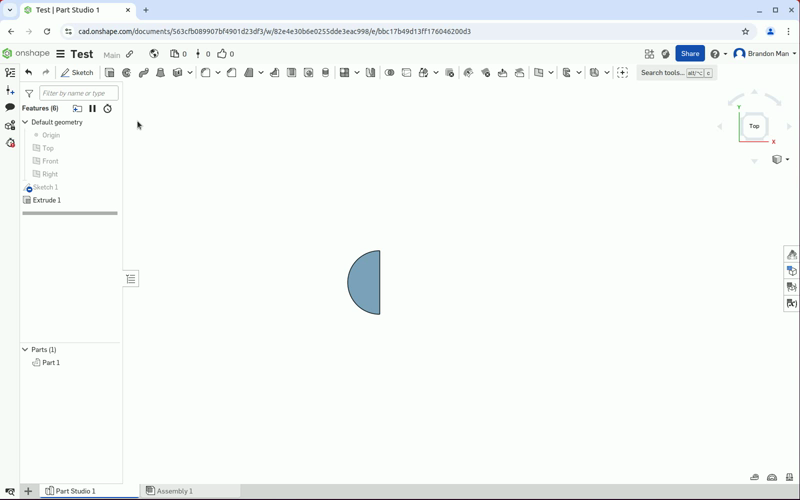
key(shift+h)
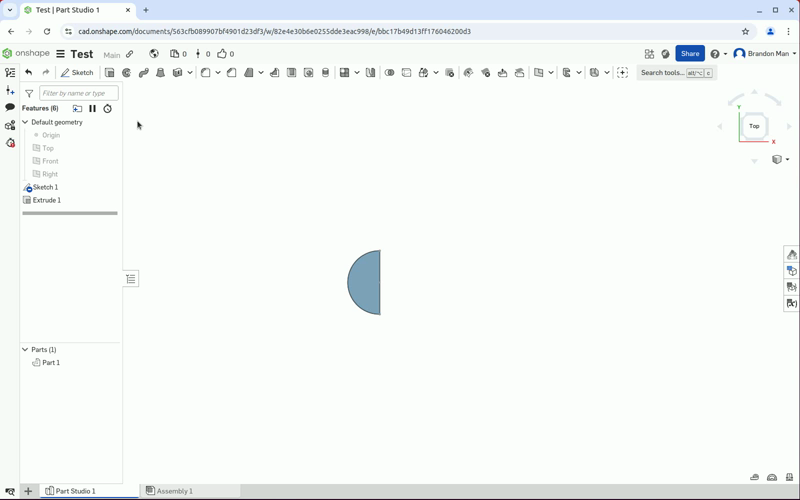
key(shift+h)
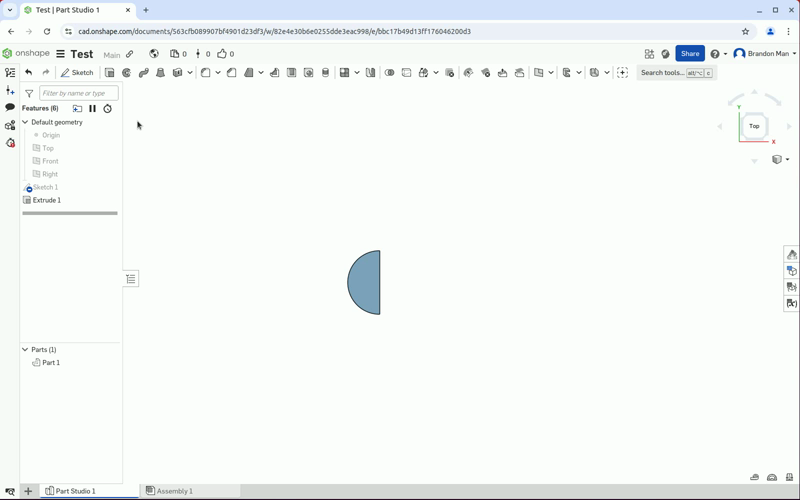
mouse_move(73, 189)
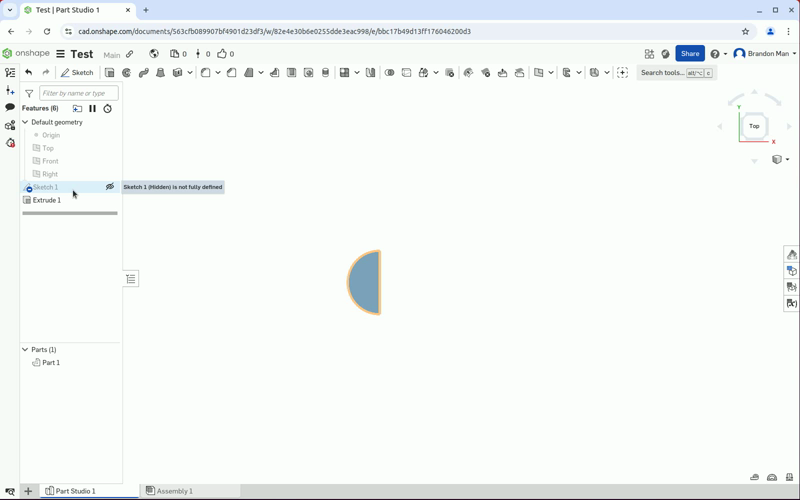
click(73, 189)
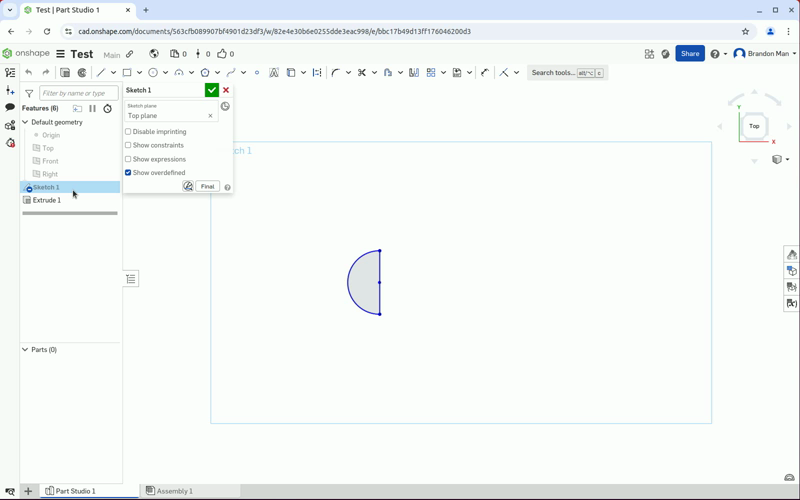
mouse_move(229, 92)
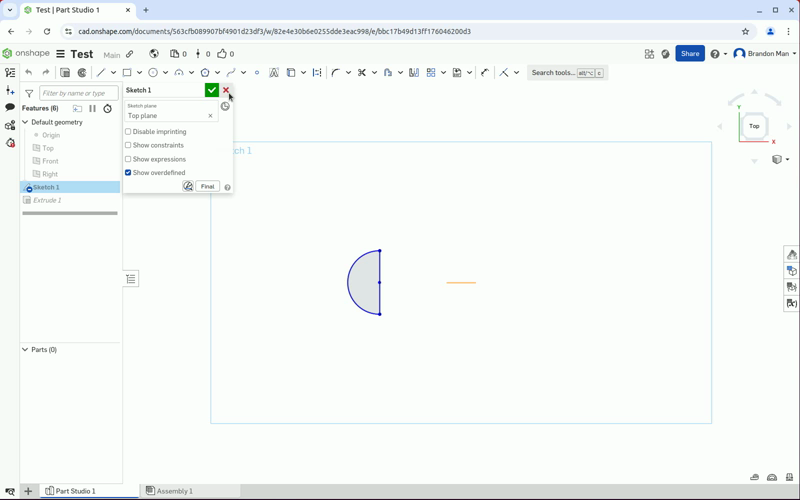
click(229, 92)
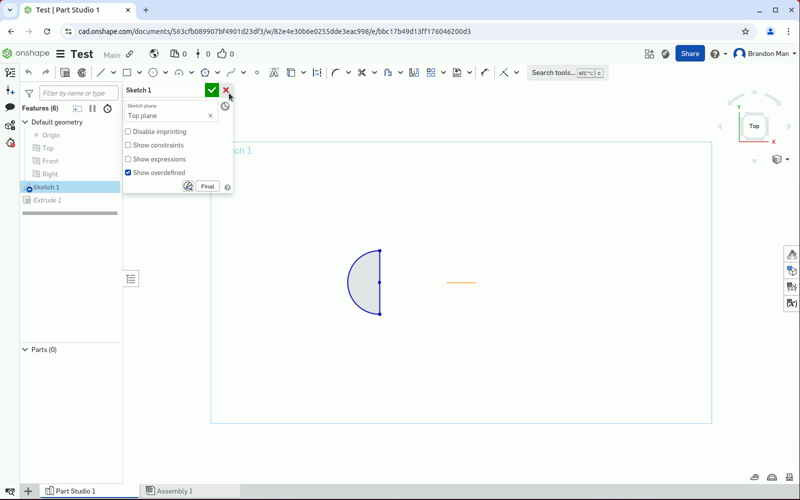
key(shift+s)
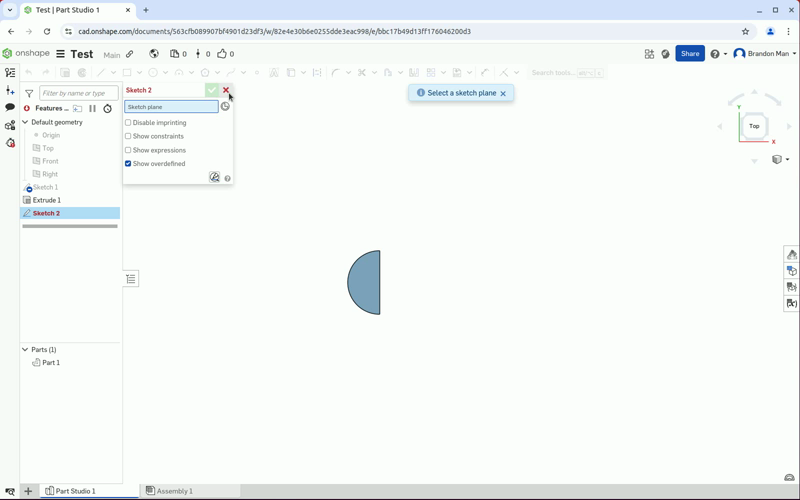
mouse_move(73, 150)
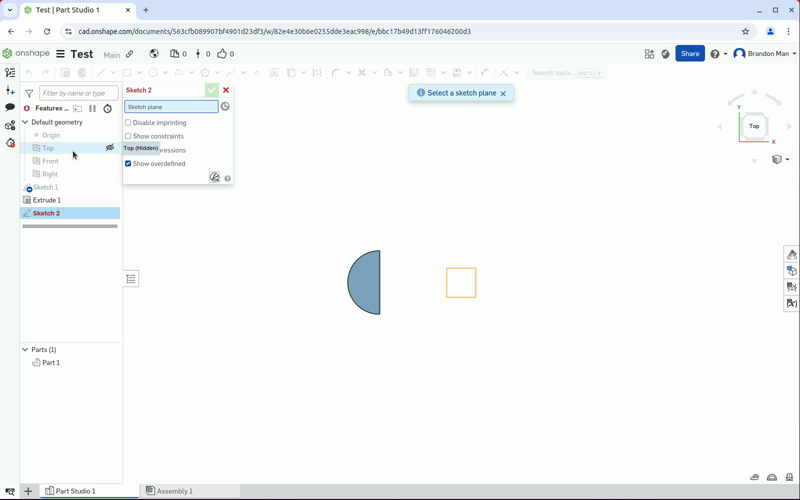
click(73, 150)
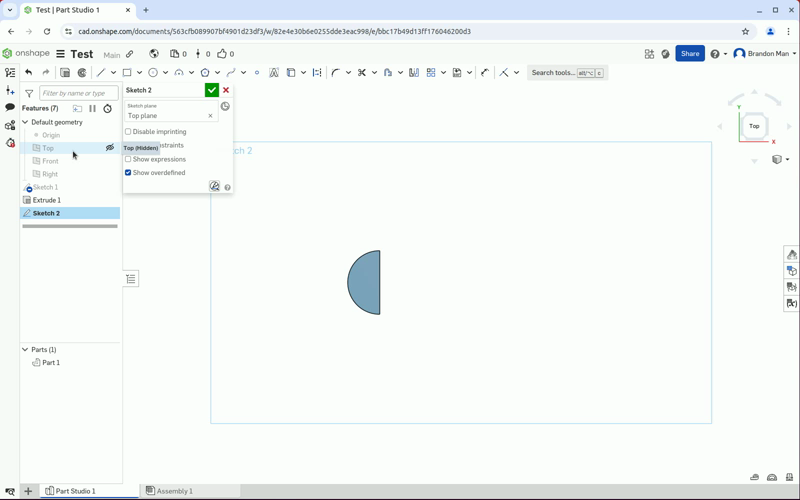
mouse_move(73, 352)
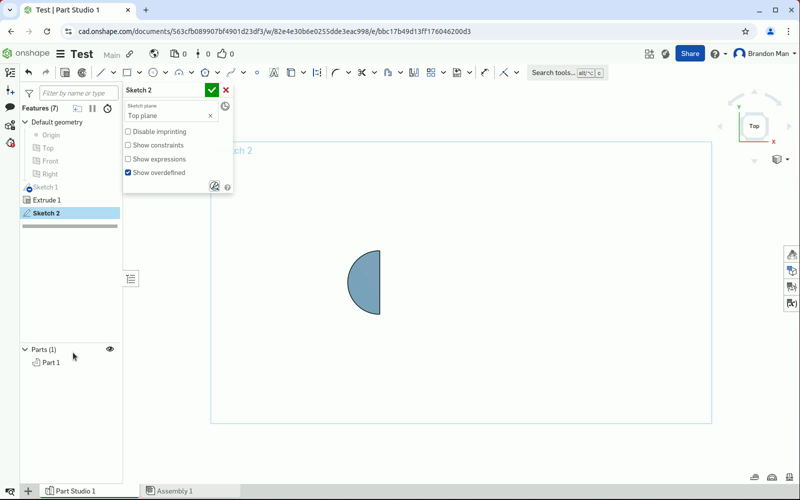
key(y)
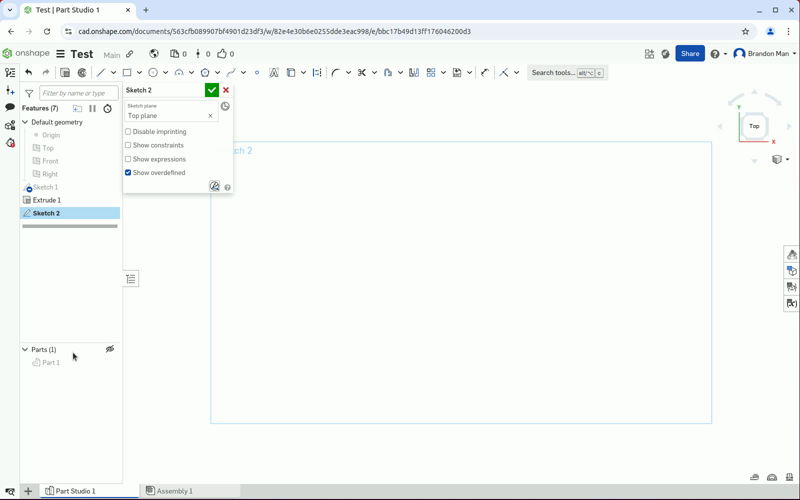
key(l)
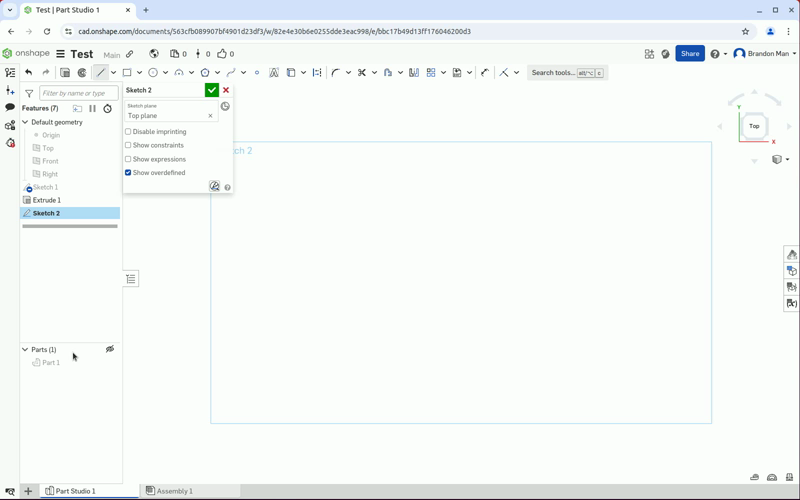
key_down(shift)
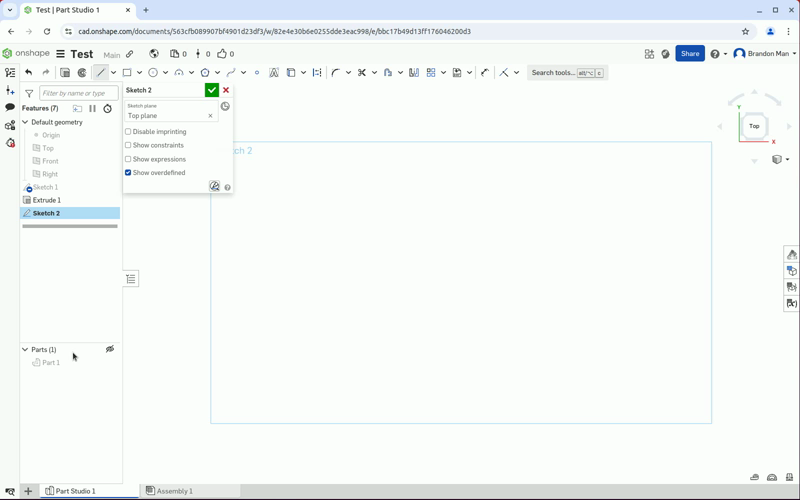
mouse_move(386, 254)
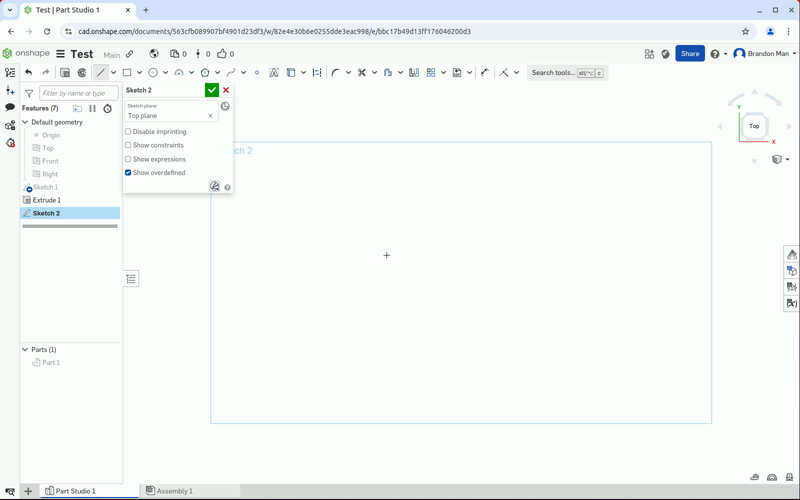
click(386, 254)
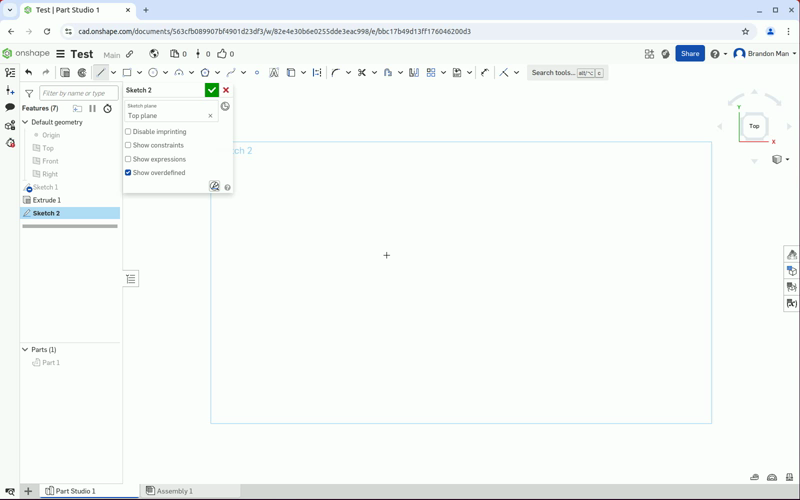
key_up(shift)
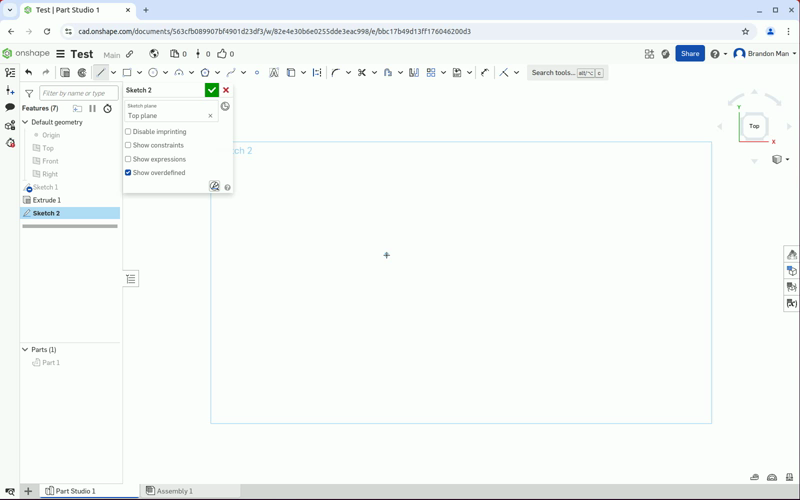
key_down(shift)
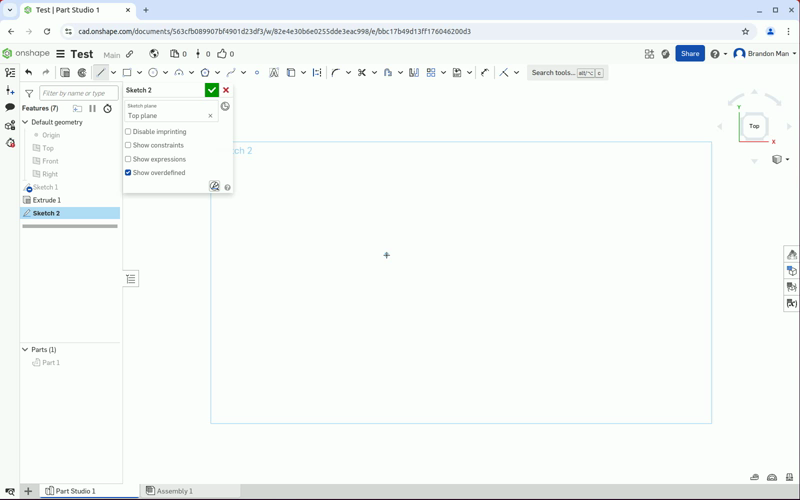
mouse_move(461, 254)
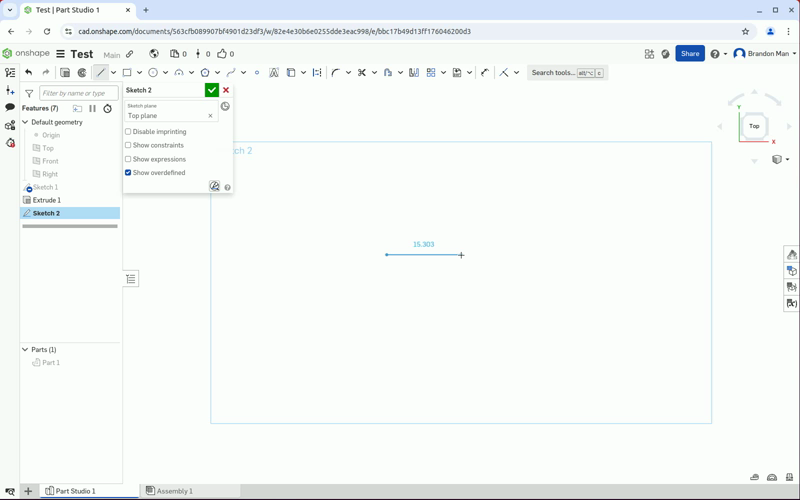
click(461, 254)
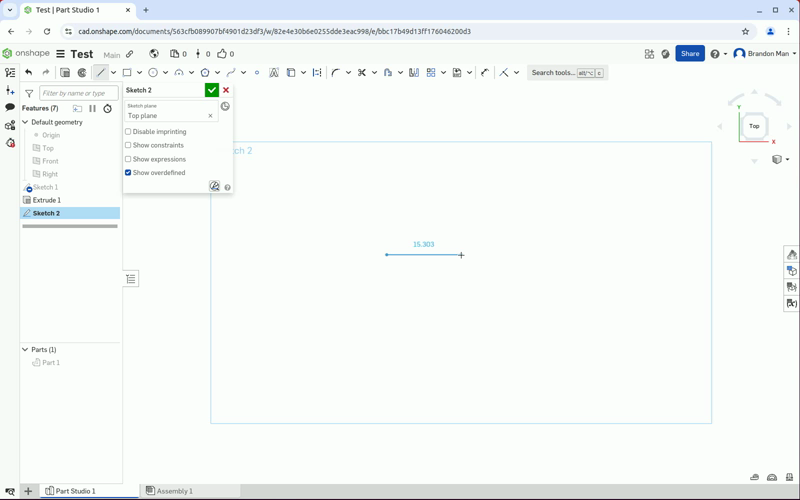
key_up(shift)
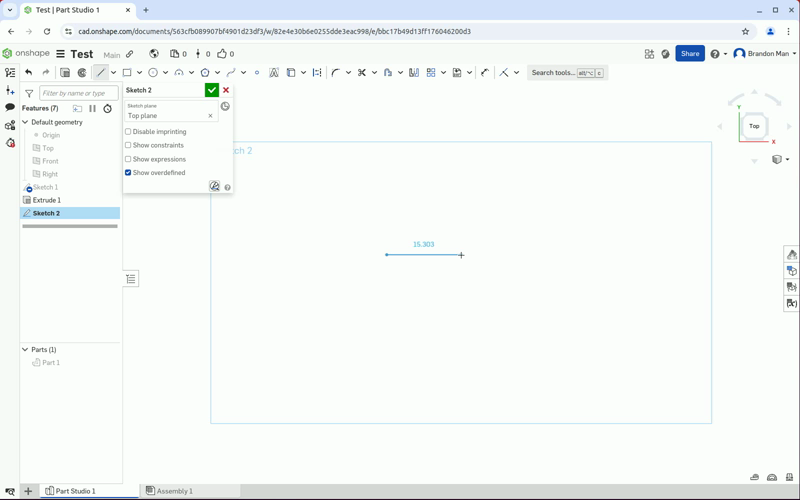
key_down(shift)
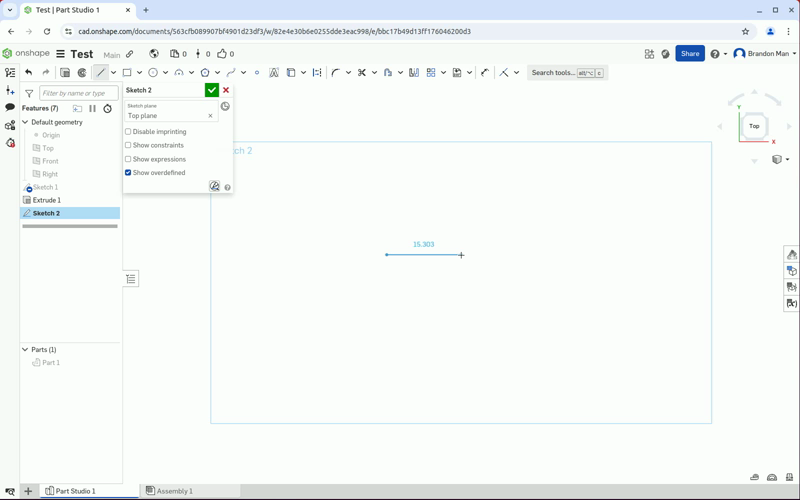
mouse_move(491, 254)
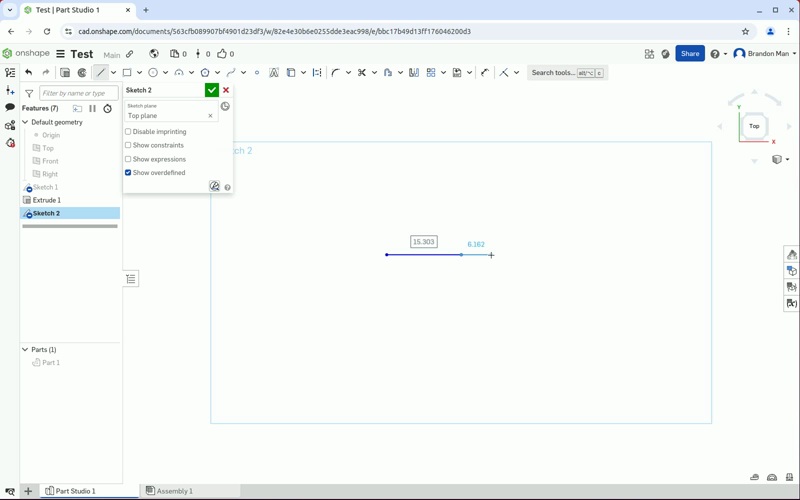
mouse_move(461, 251)
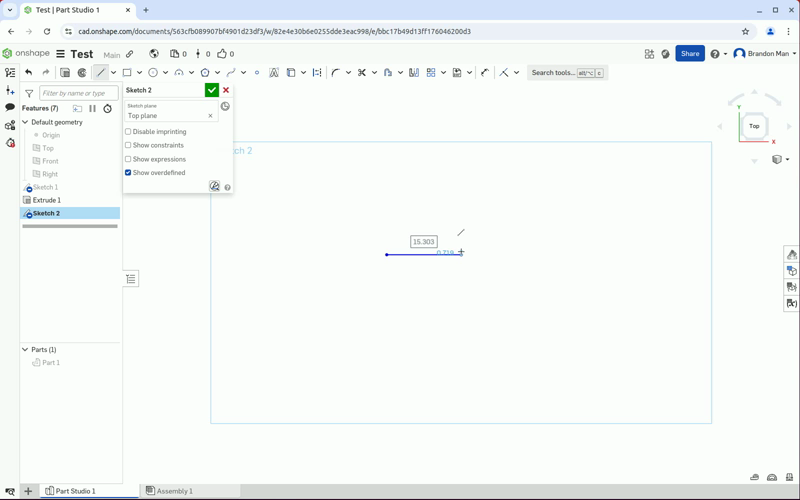
scroll(6)
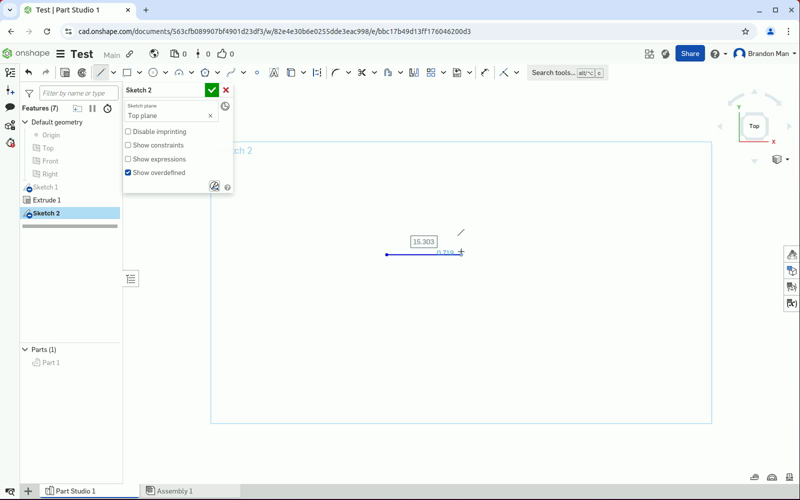
scroll(6)
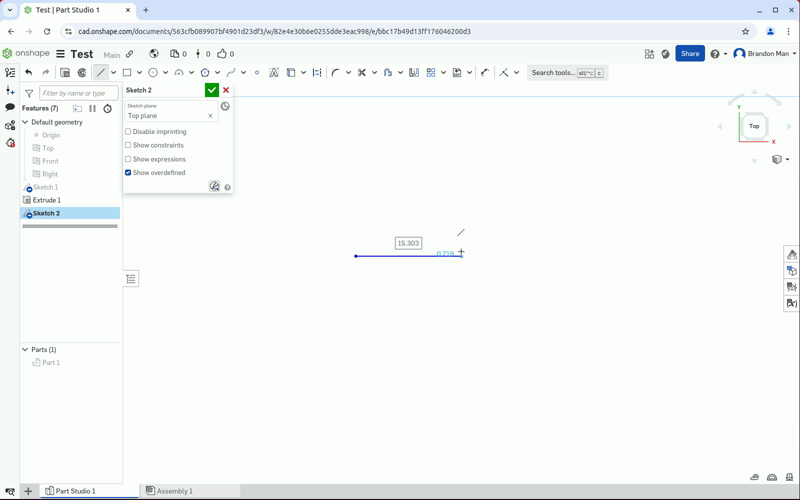
scroll(6)
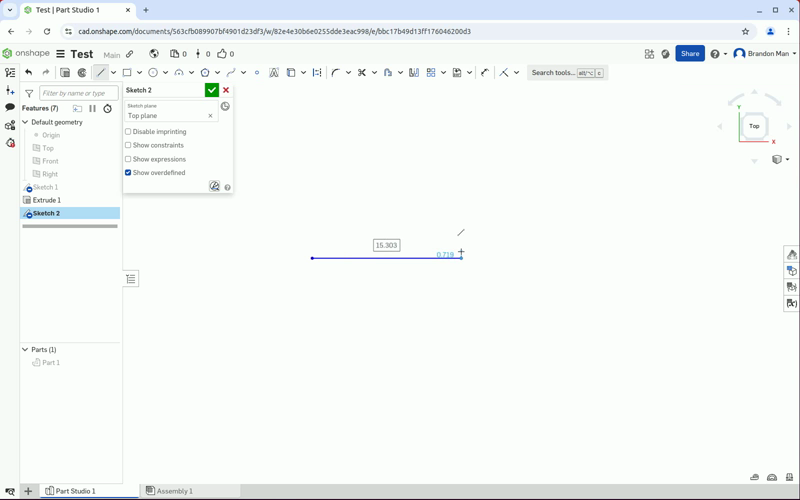
scroll(6)
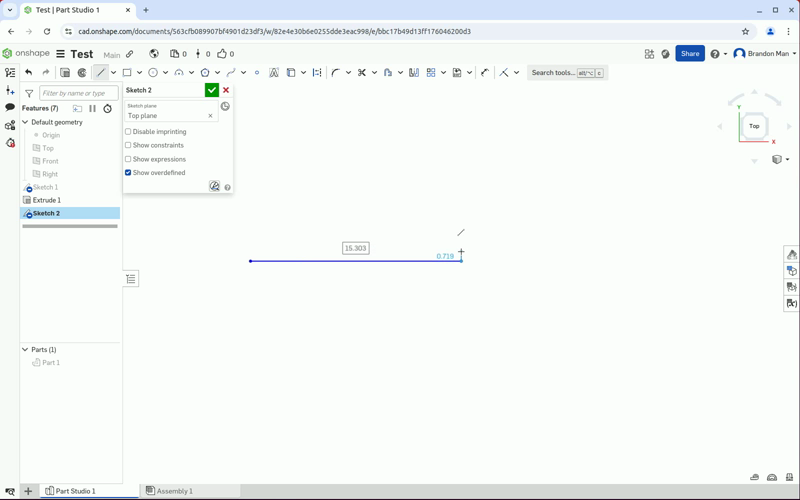
scroll(6)
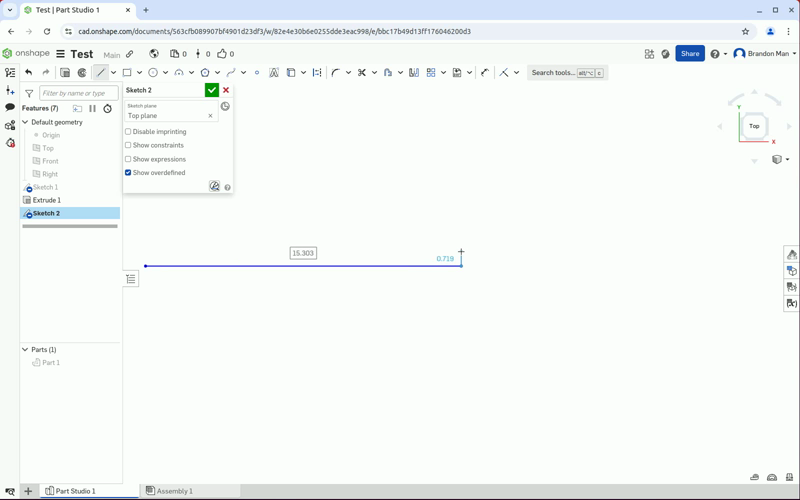
scroll(6)
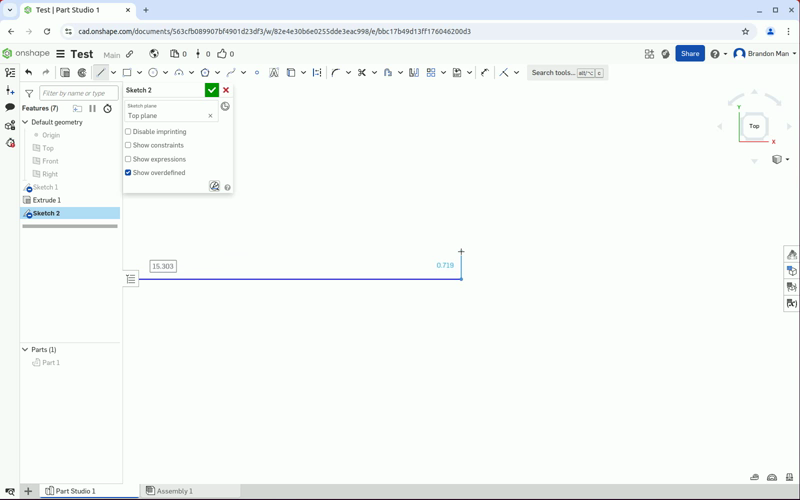
scroll(6)
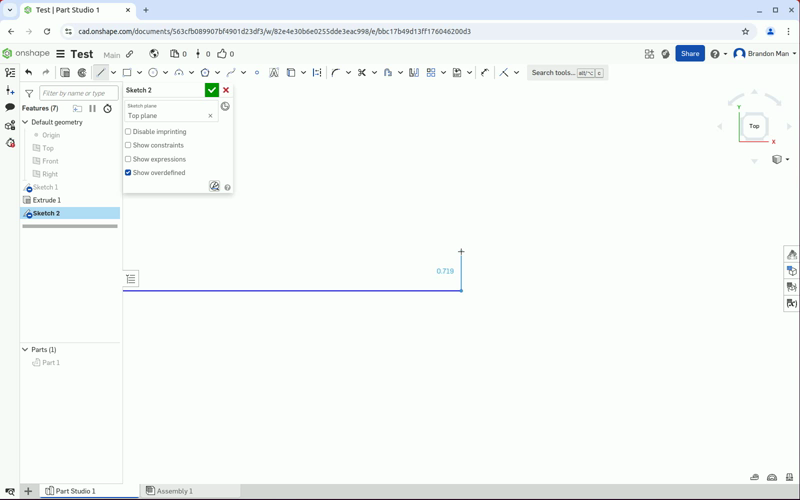
click(461, 251)
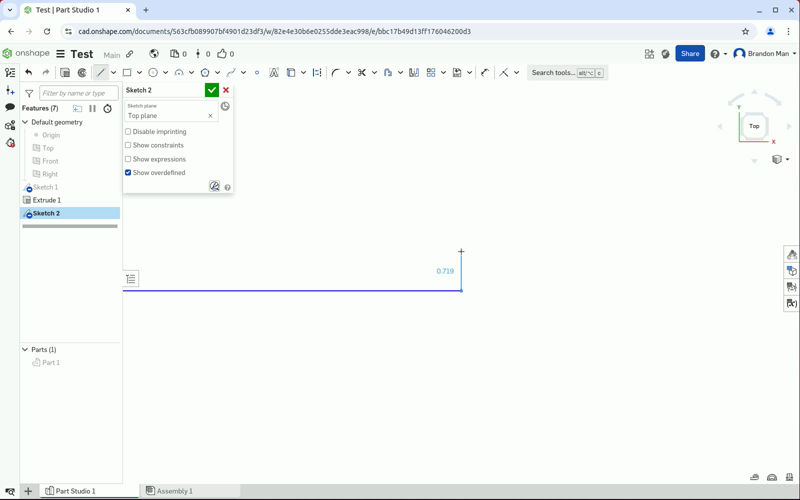
scroll(-6)
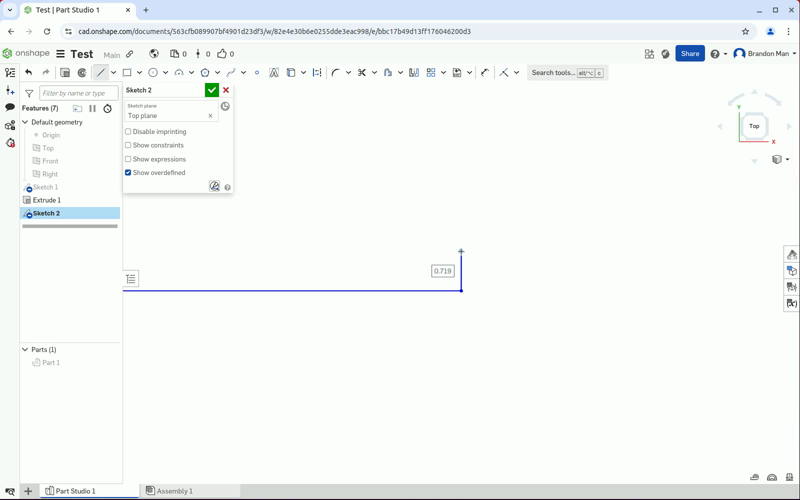
scroll(-6)
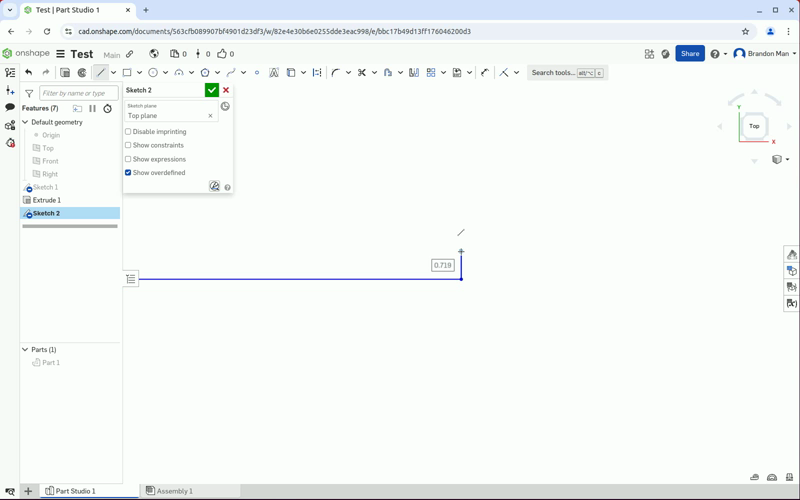
scroll(-6)
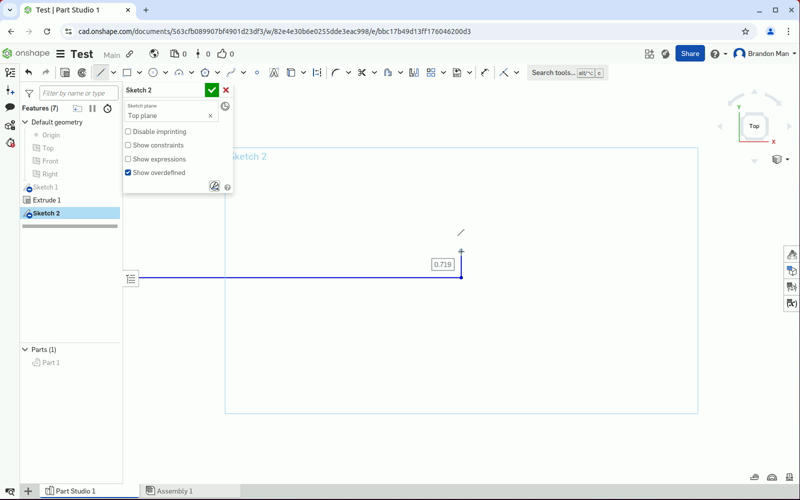
scroll(-6)
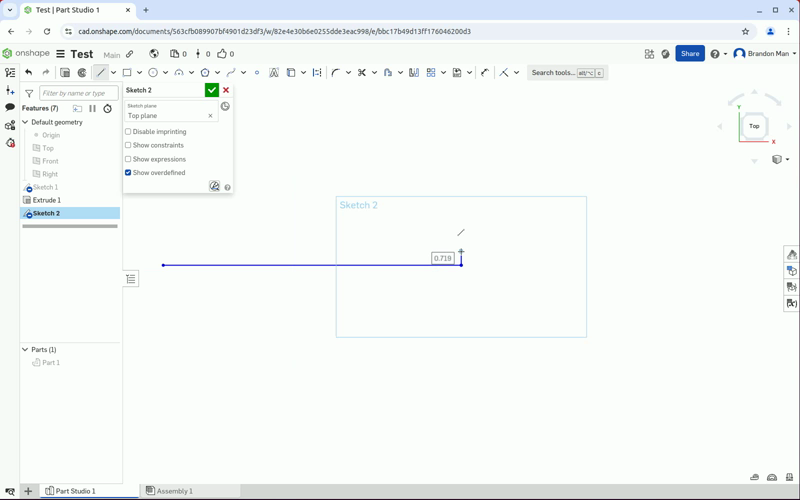
scroll(-6)
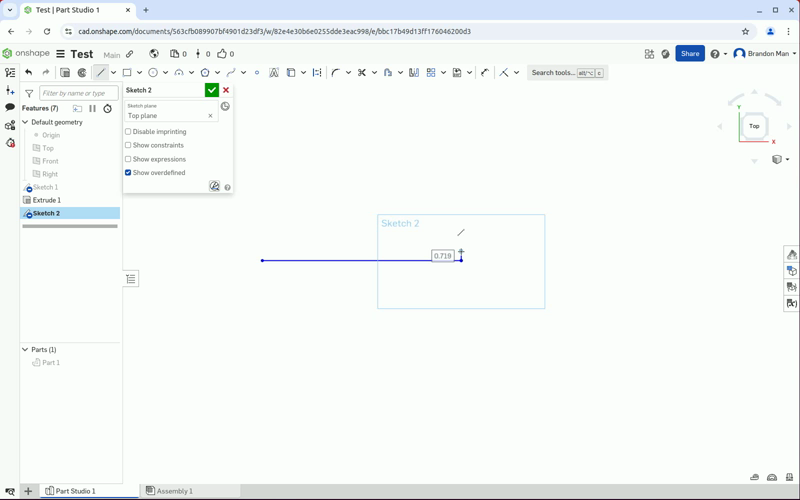
scroll(-6)
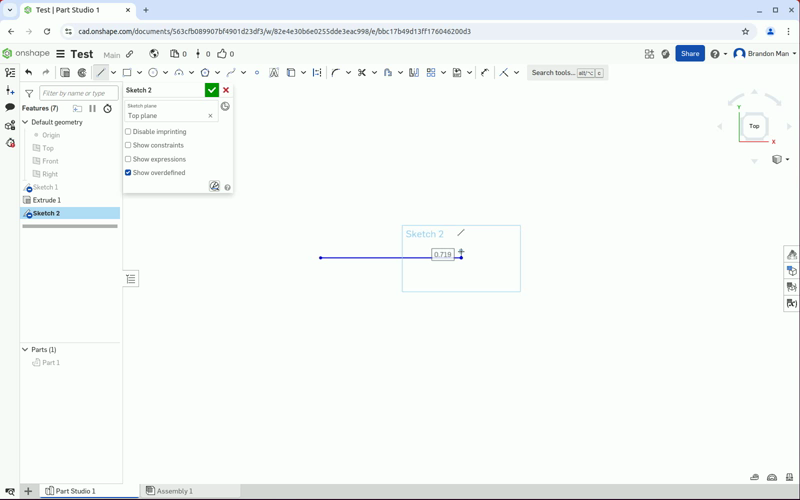
scroll(-6)
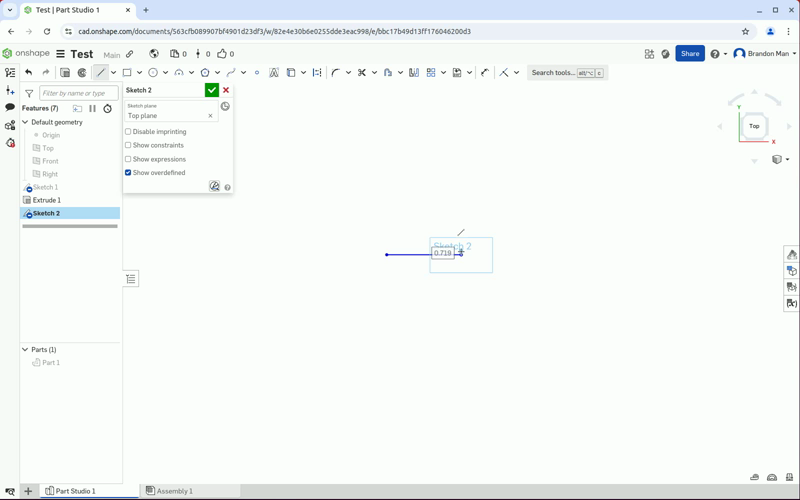
key_up(shift)
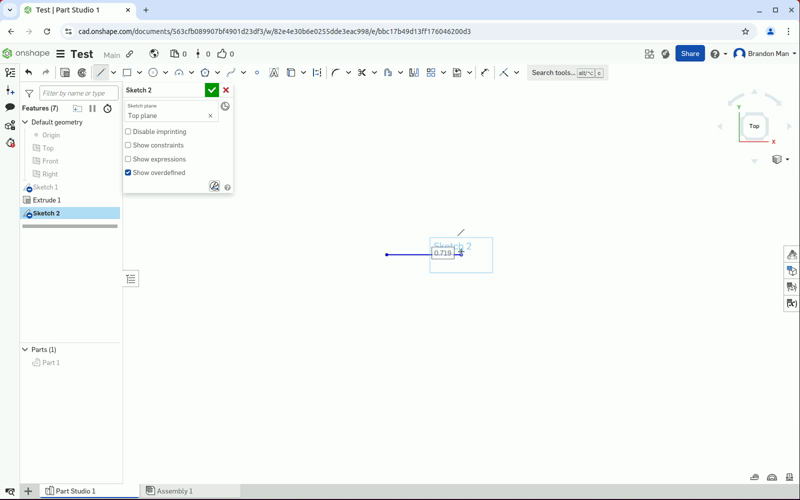
key(esc)
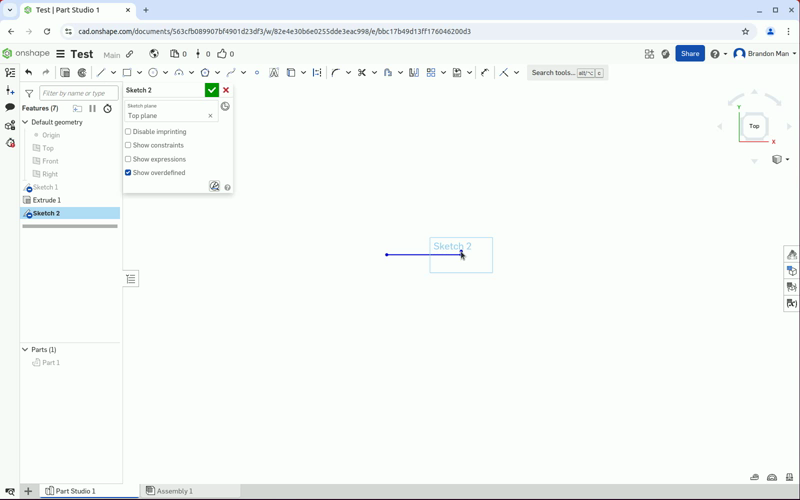
key(a)
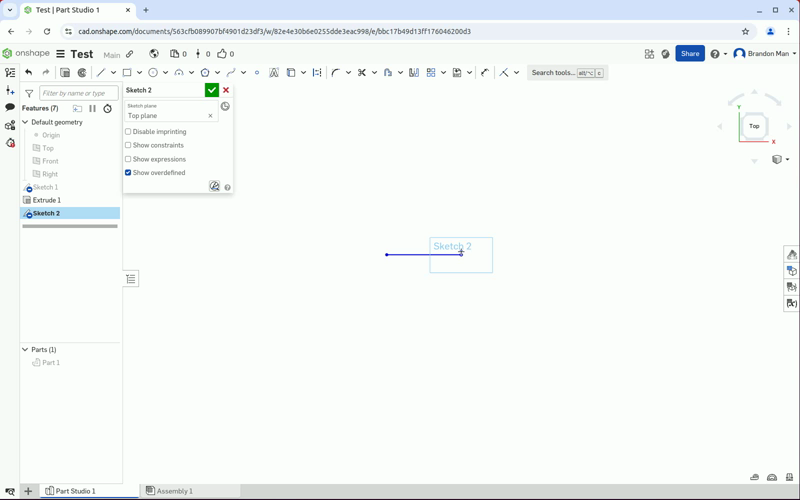
mouse_move(461, 251)
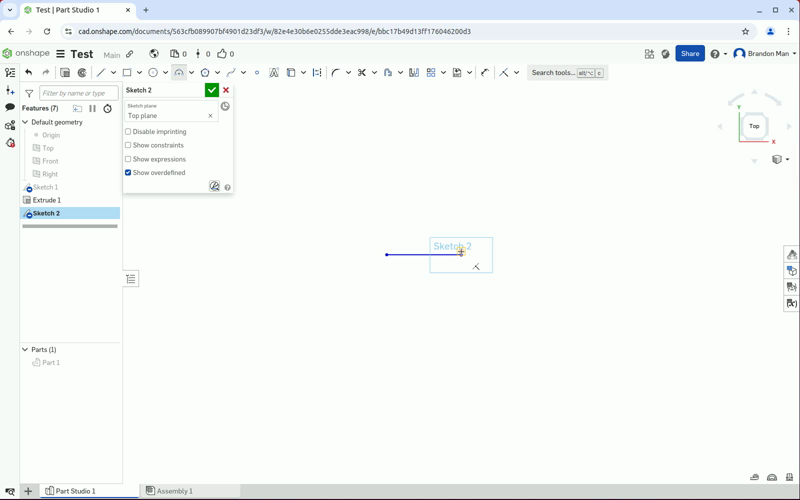
scroll(6)
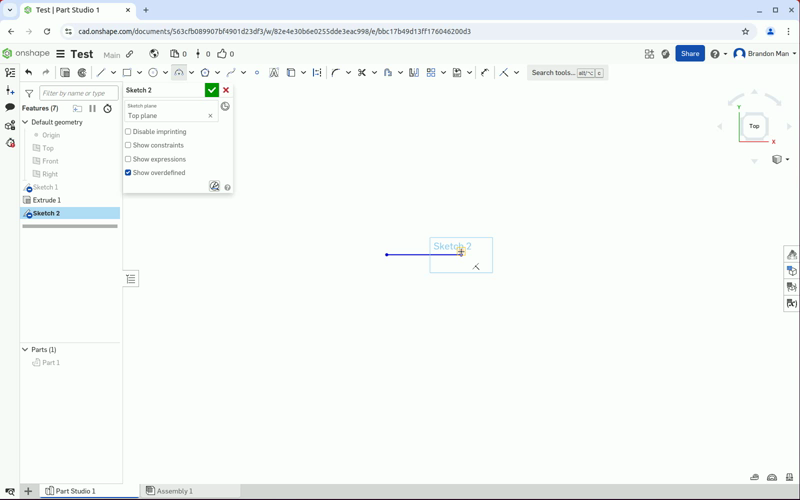
scroll(6)
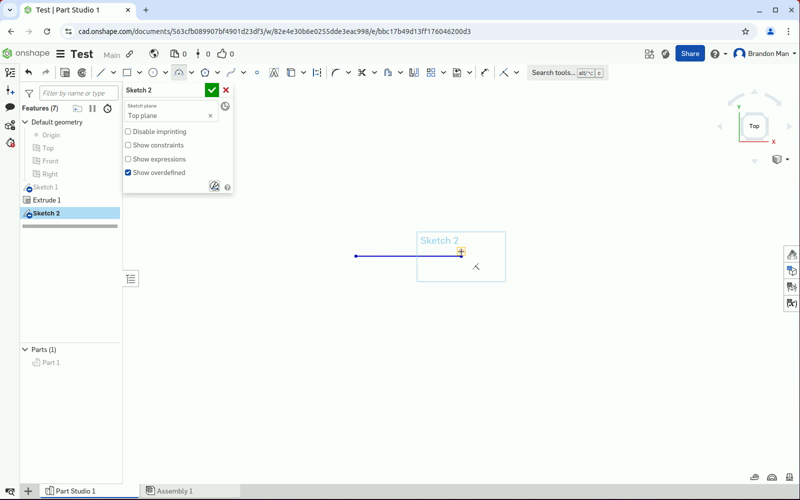
scroll(6)
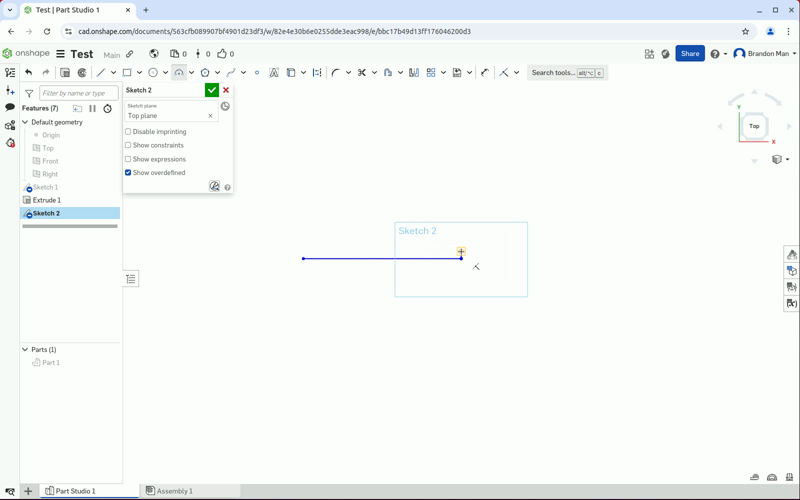
scroll(6)
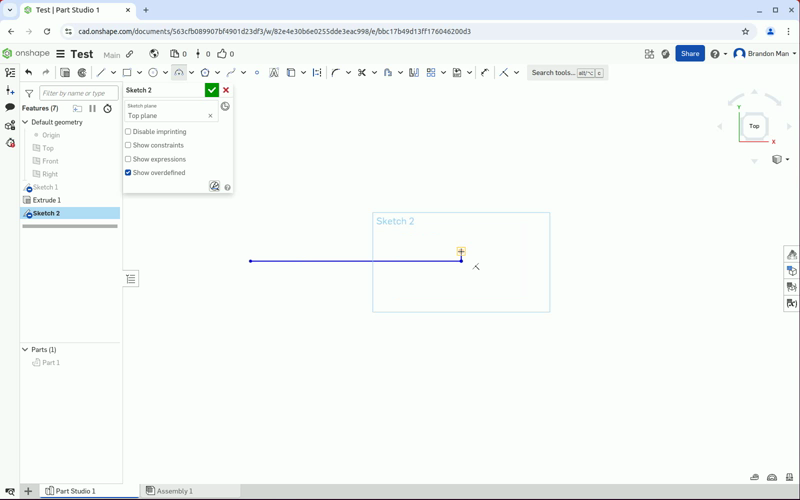
scroll(6)
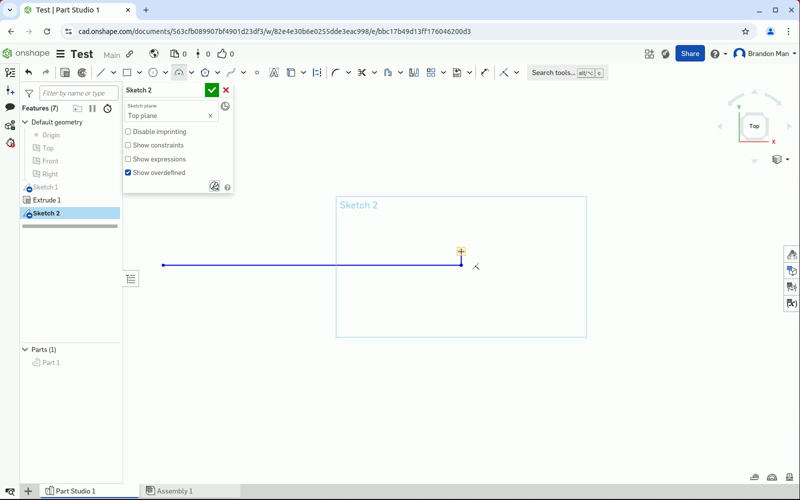
scroll(6)
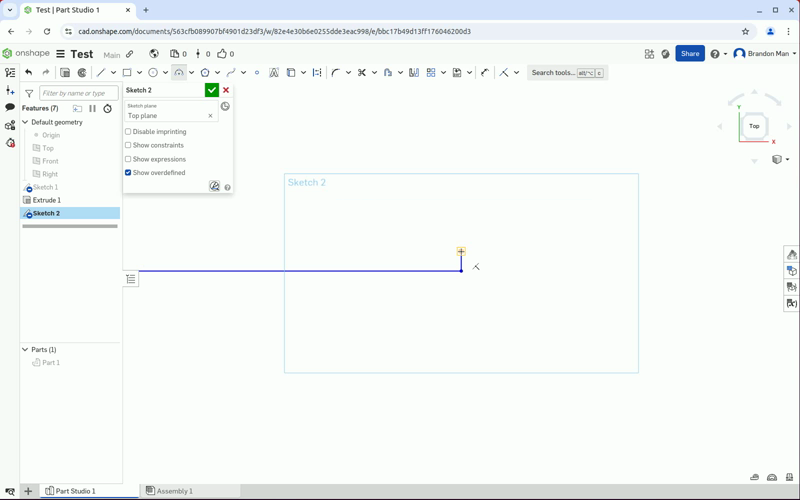
scroll(6)
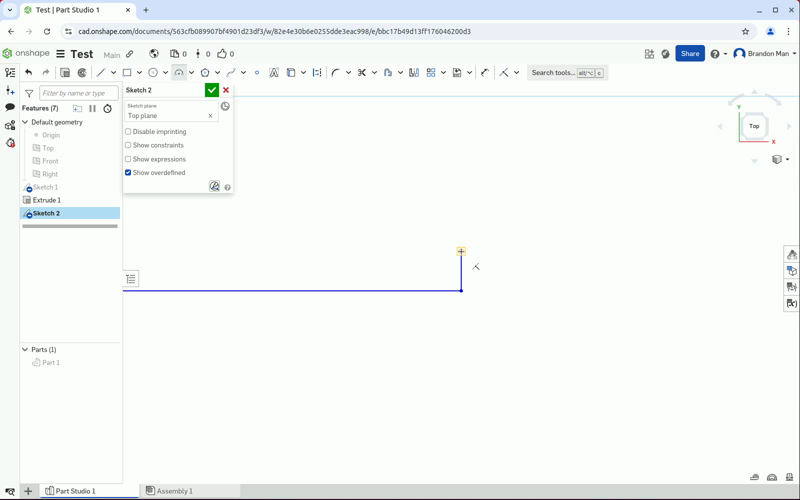
click(461, 251)
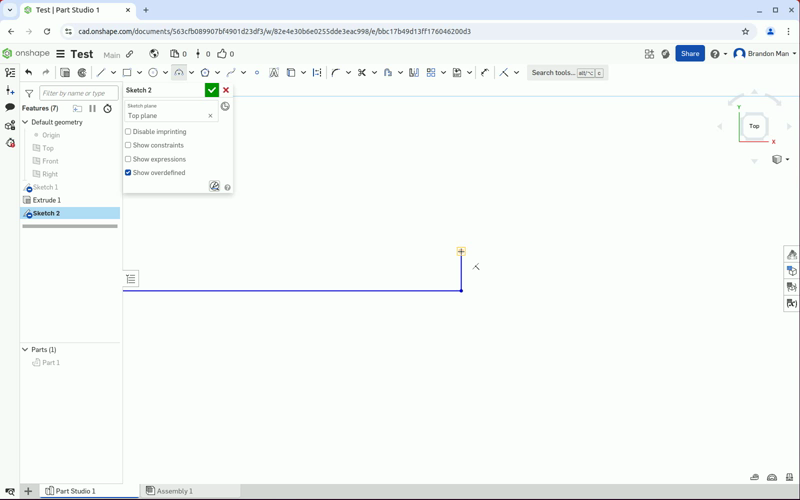
scroll(-6)
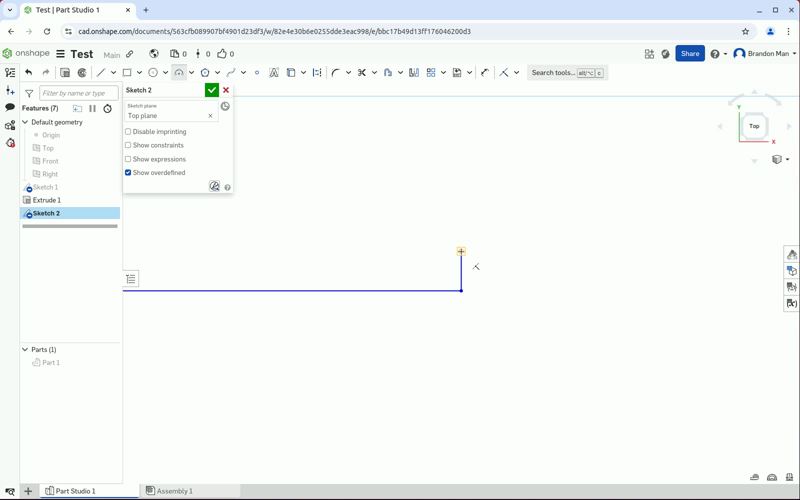
scroll(-6)
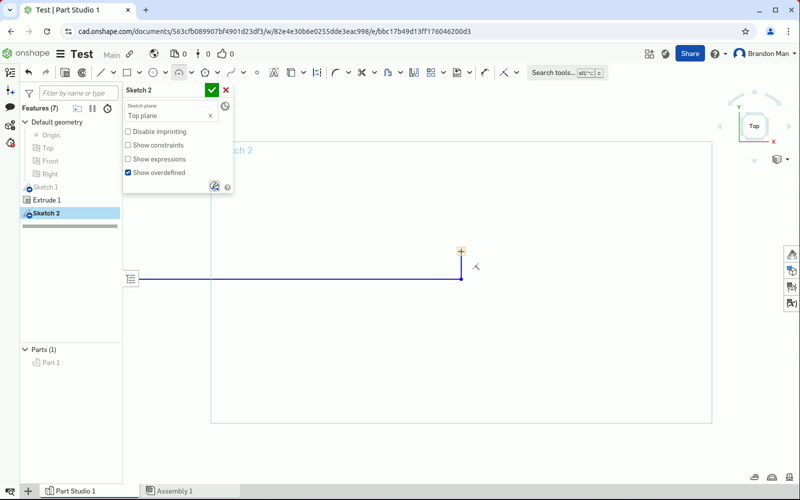
scroll(-6)
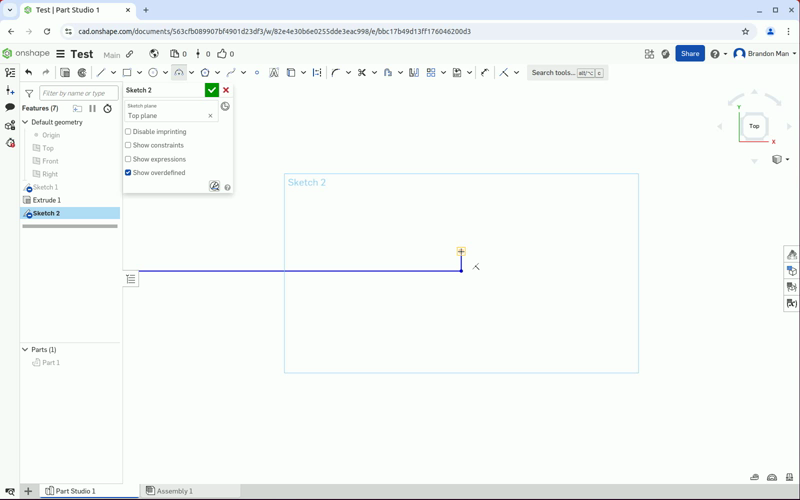
scroll(-6)
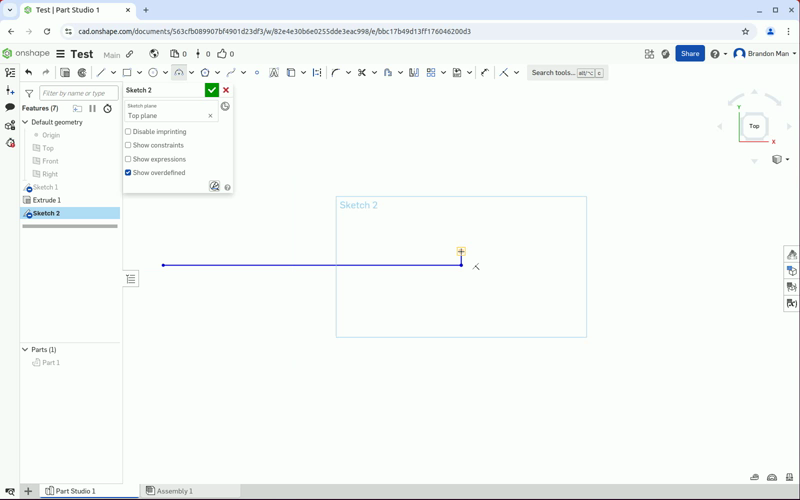
scroll(-6)
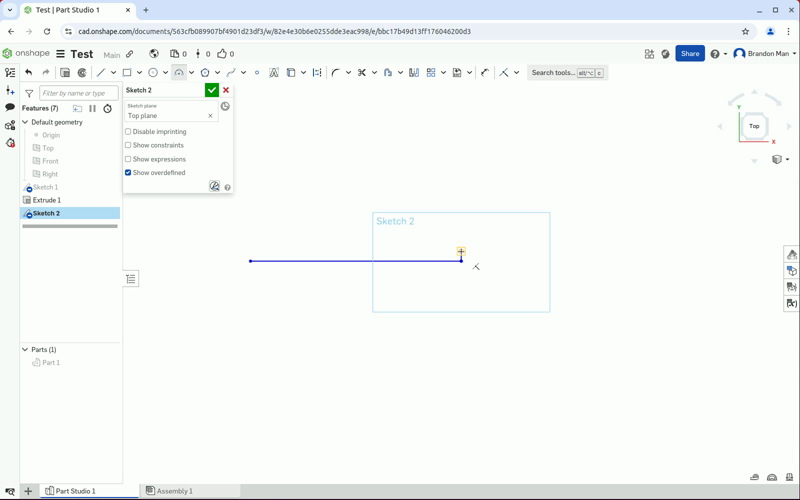
scroll(-6)
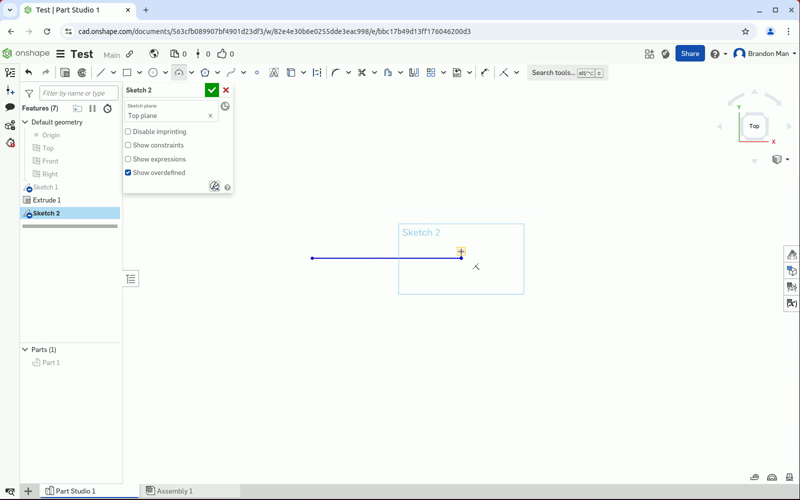
scroll(-6)
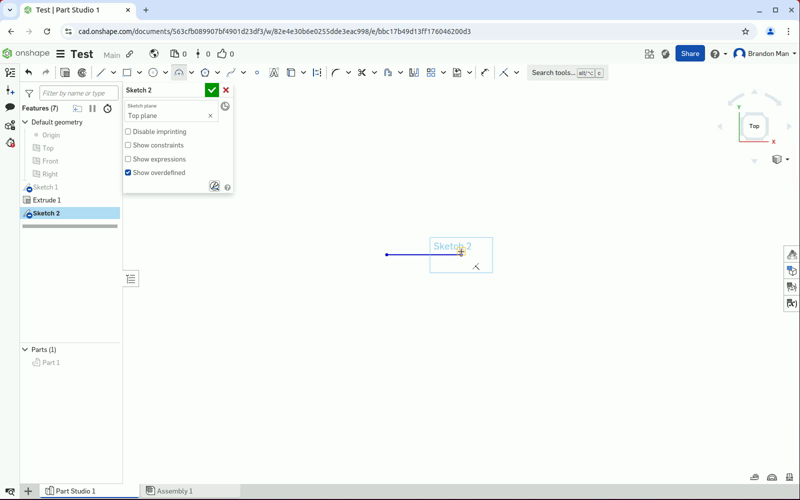
key_down(shift)
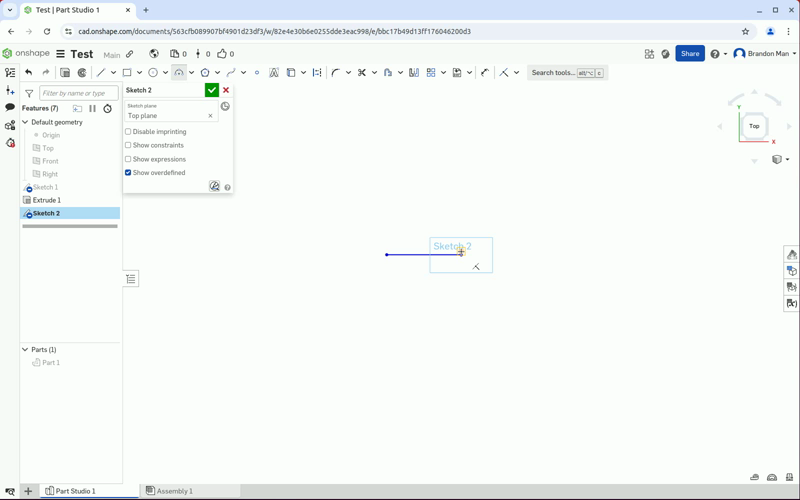
mouse_move(476, 254)
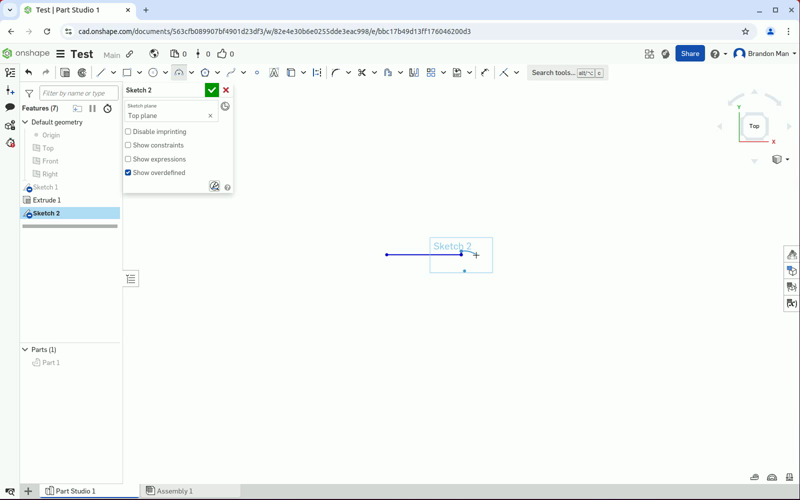
click(476, 254)
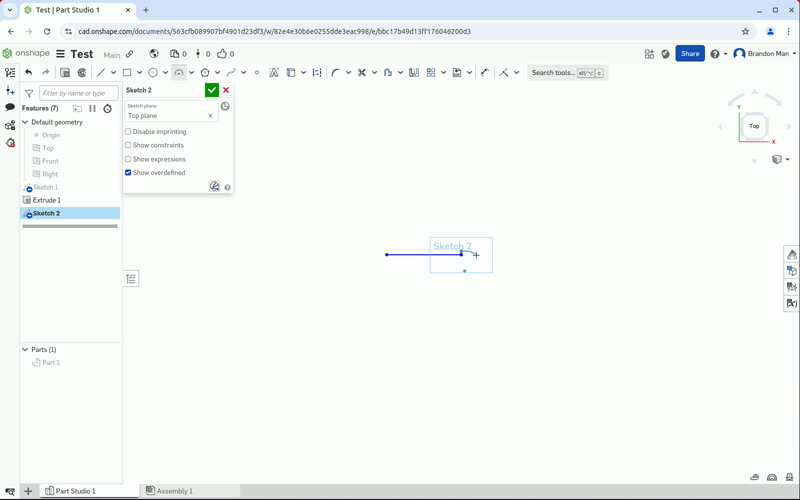
mouse_move(468, 252)
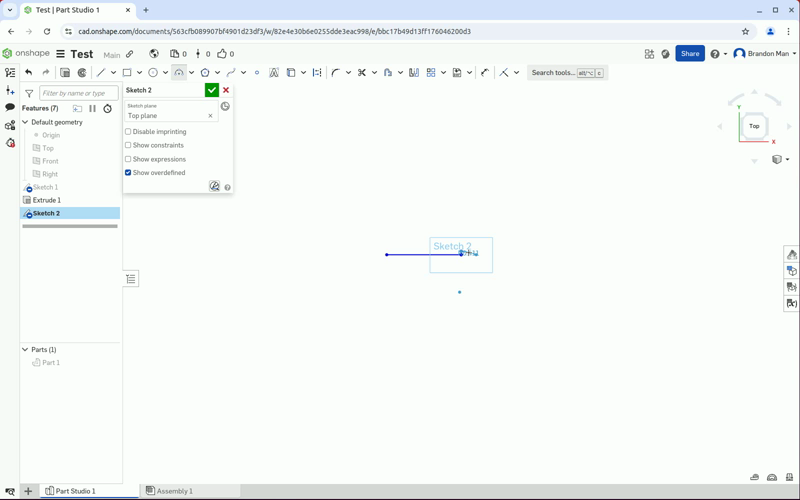
click(468, 252)
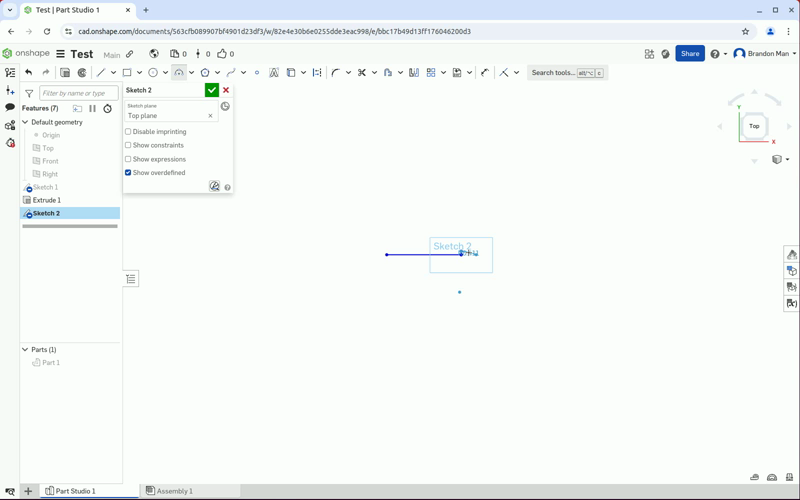
key_up(shift)
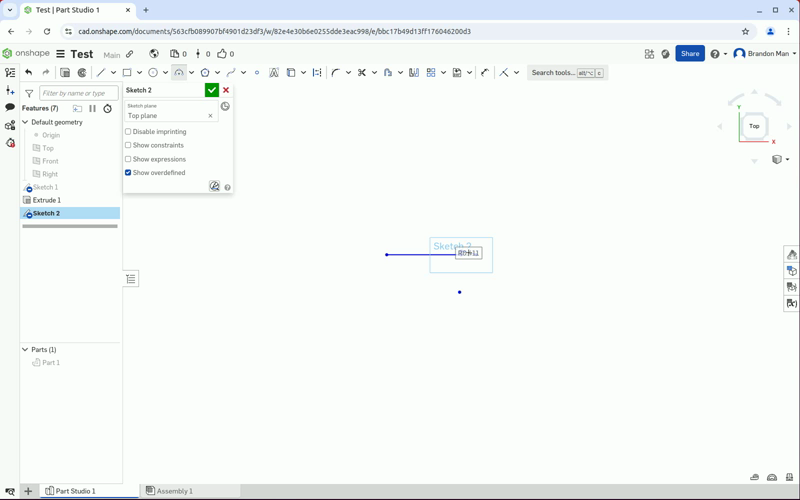
key(esc)
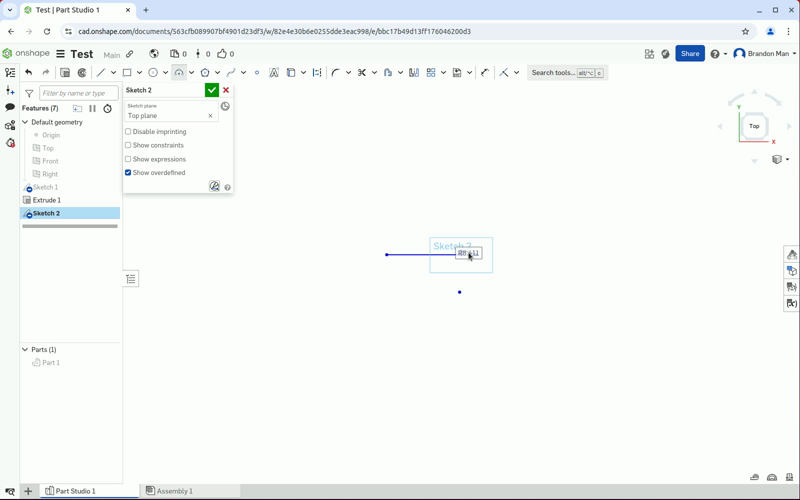
key(l)
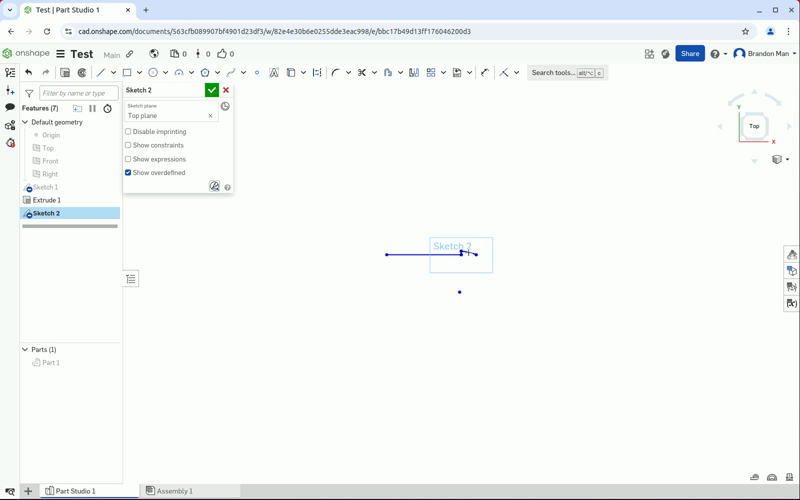
mouse_move(476, 254)
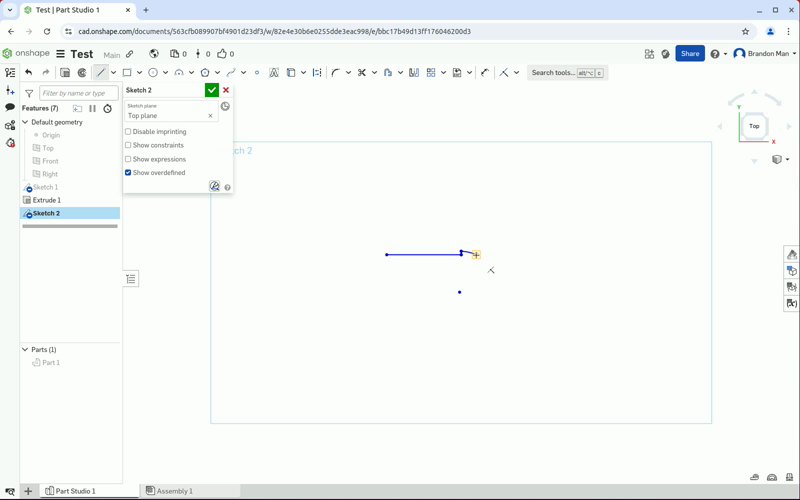
click(476, 254)
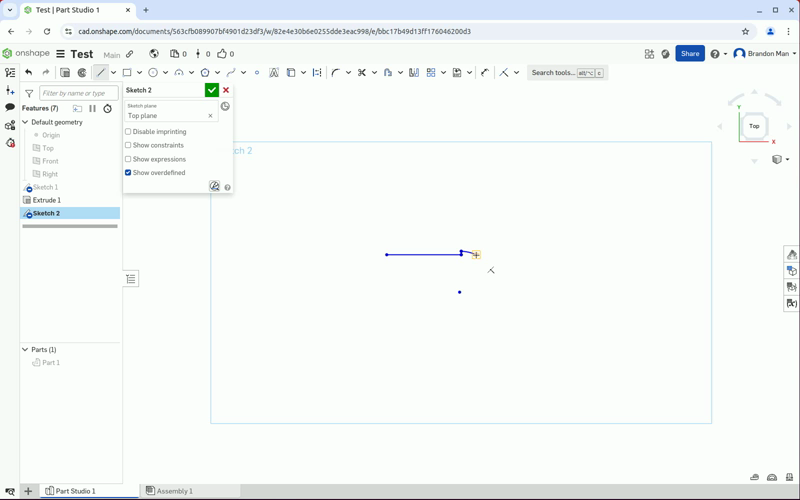
key_down(shift)
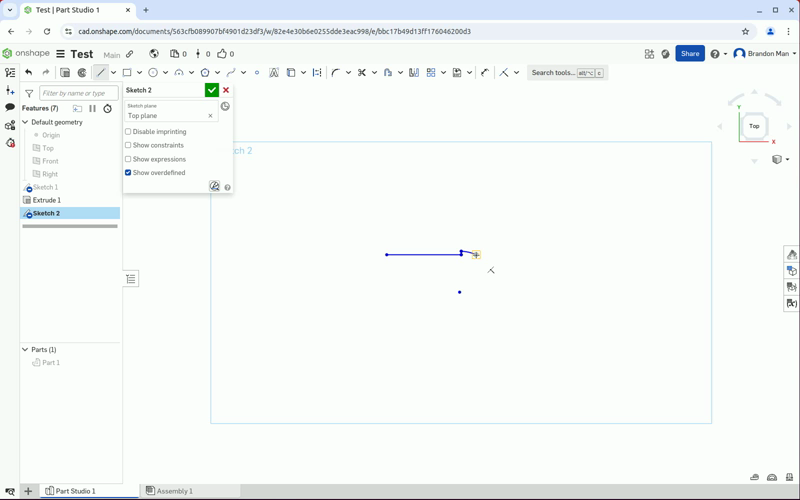
mouse_move(506, 254)
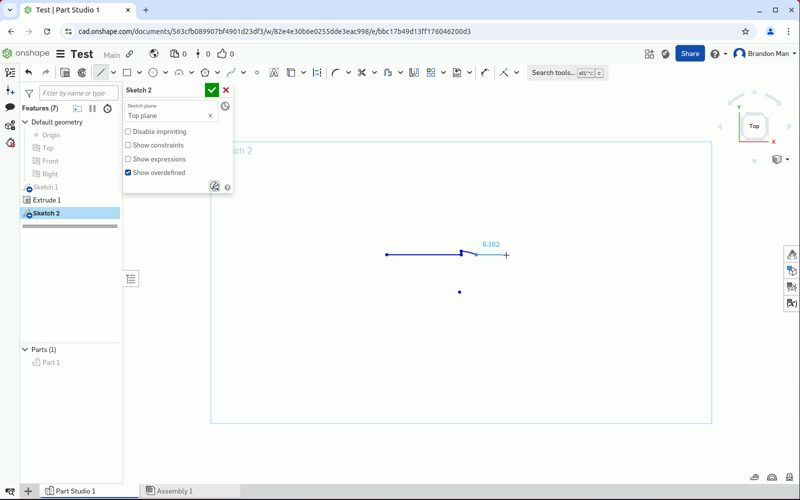
mouse_move(497, 254)
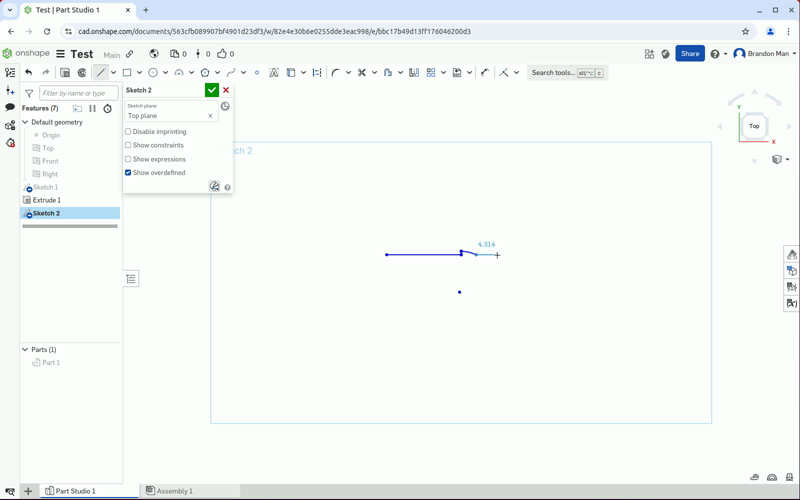
click(497, 254)
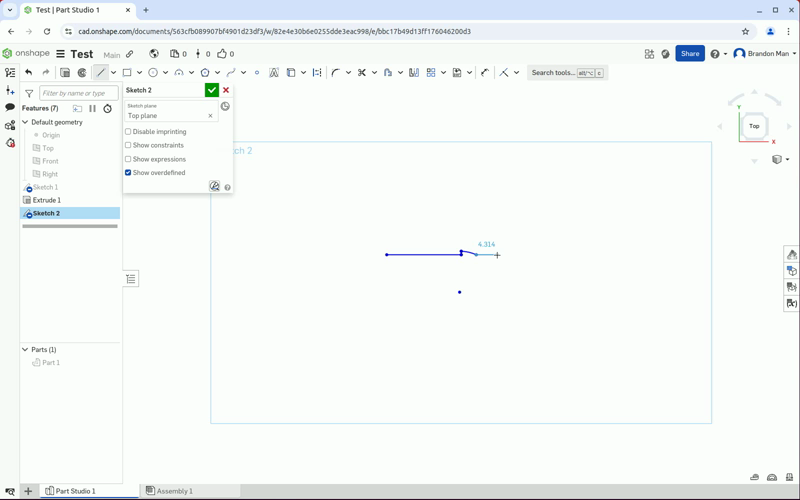
key_up(shift)
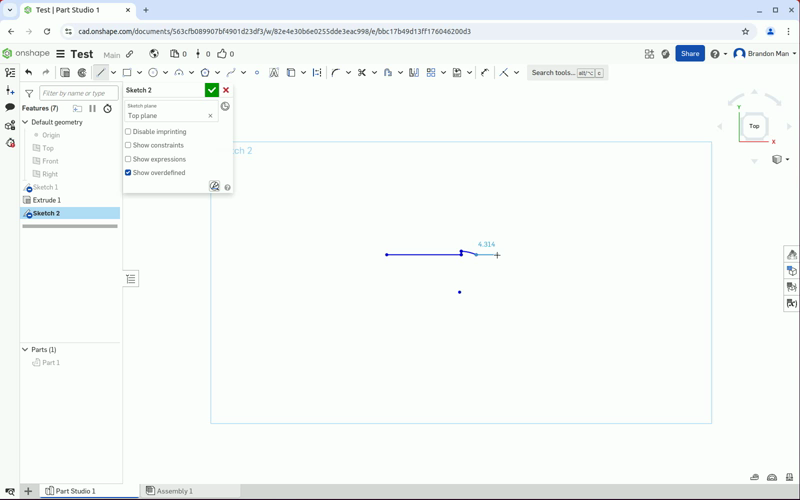
key_down(shift)
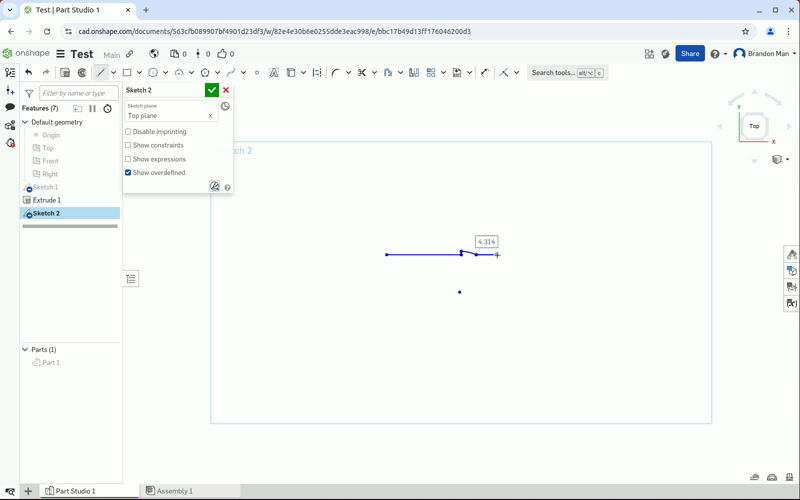
mouse_move(527, 254)
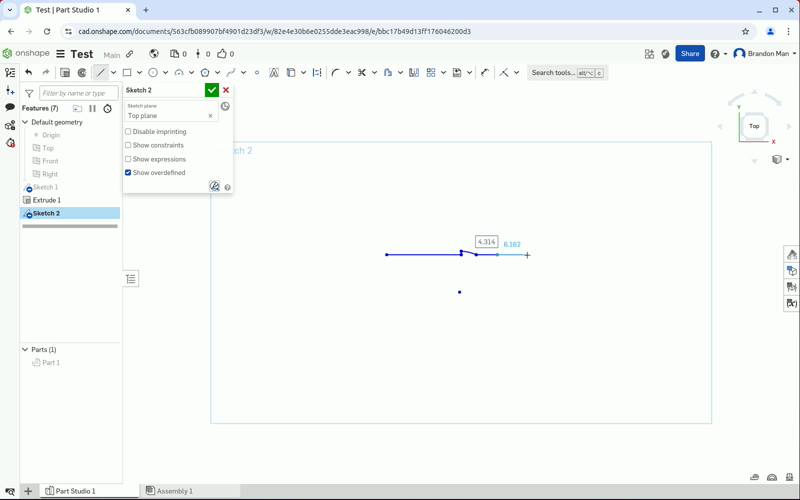
mouse_move(497, 224)
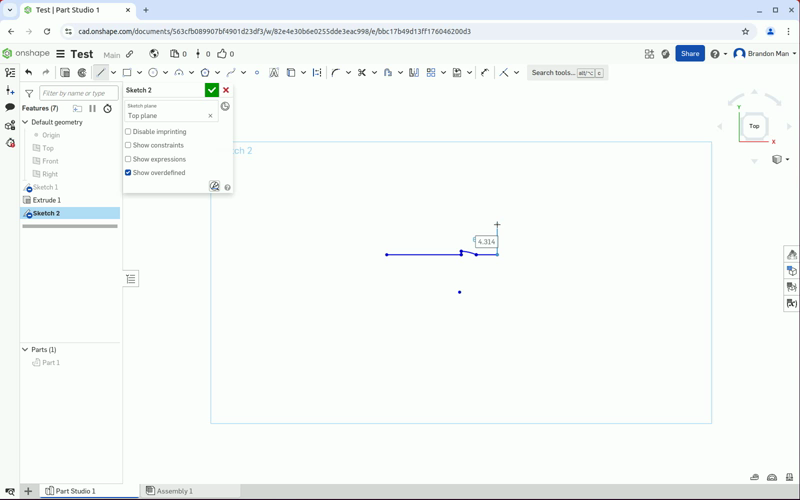
click(497, 224)
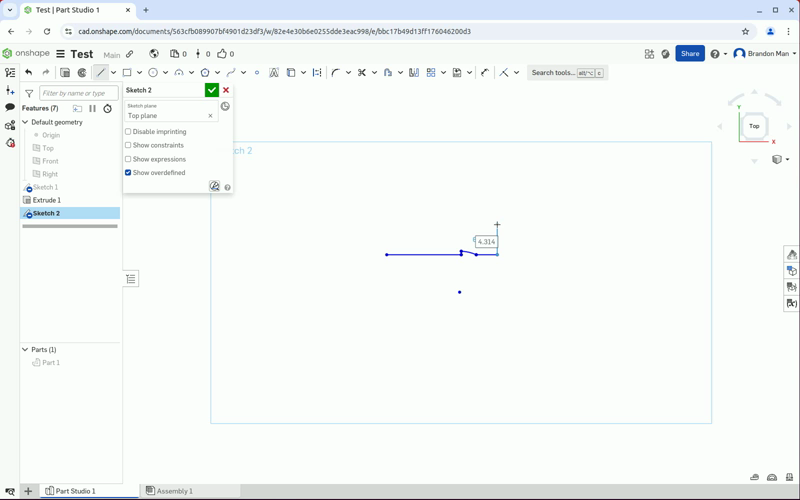
key_up(shift)
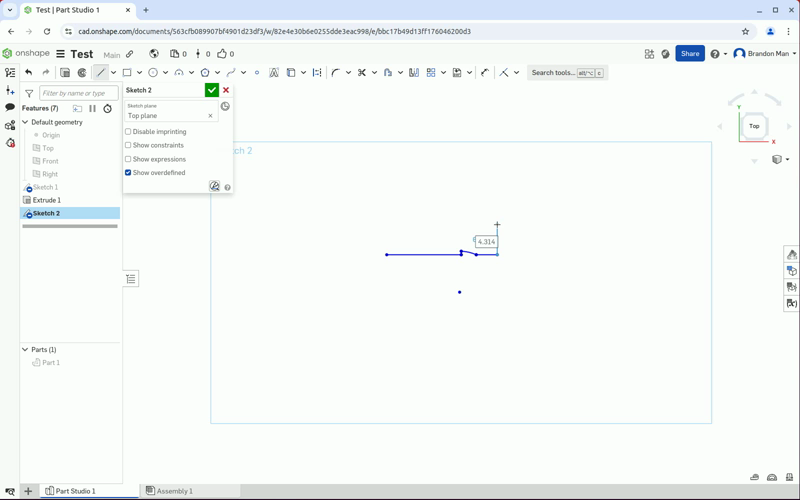
key_down(shift)
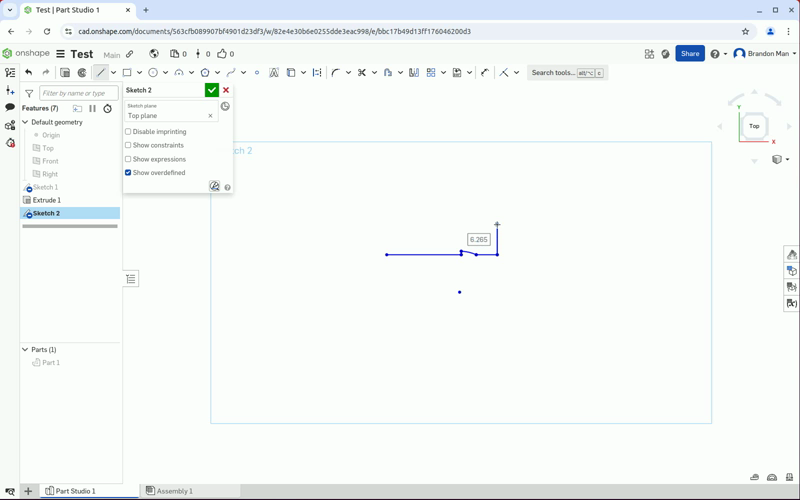
mouse_move(386, 224)
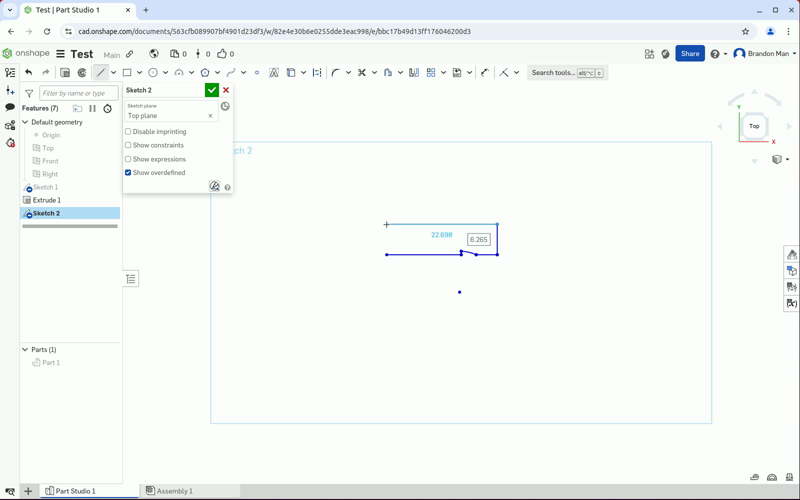
click(386, 224)
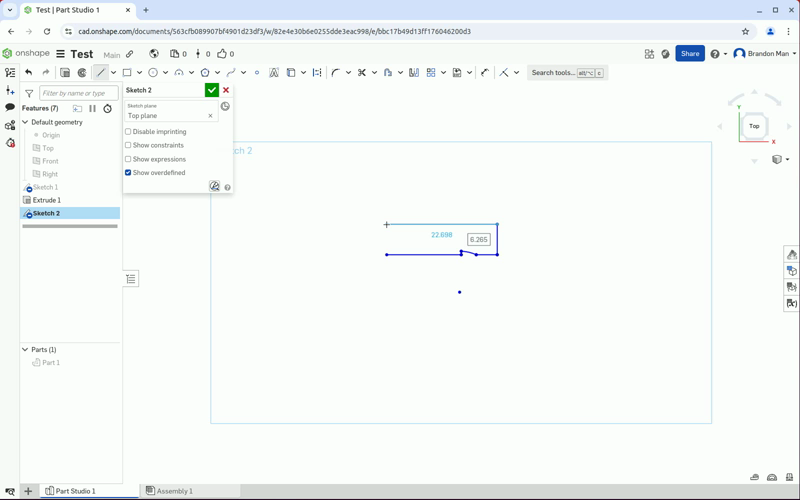
key_up(shift)
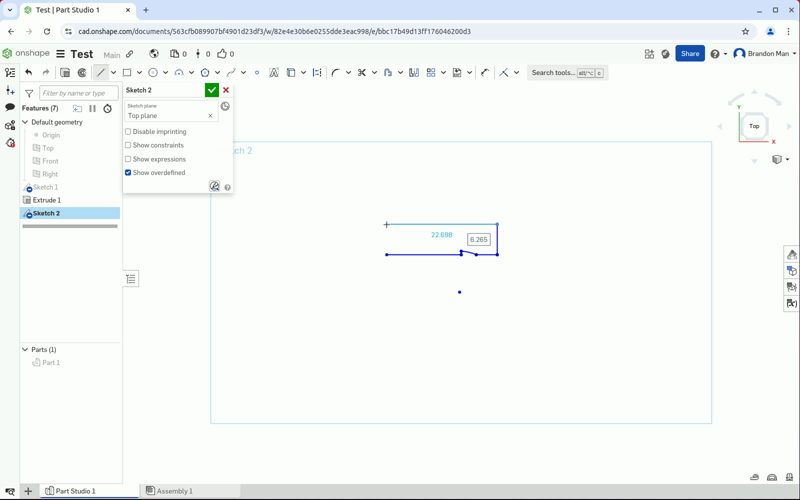
mouse_move(417, 224)
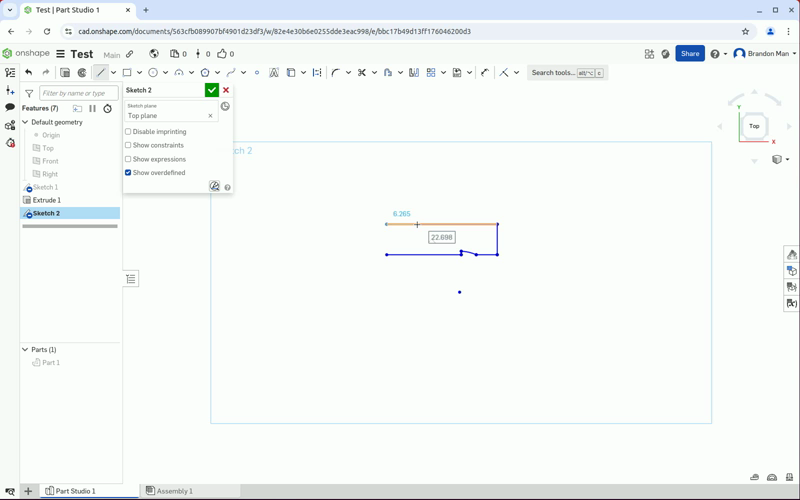
key_down(shift)
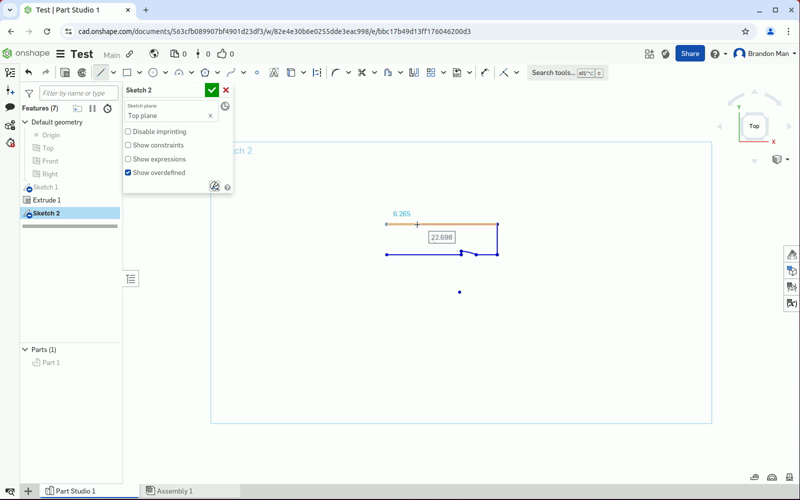
mouse_move(386, 254)
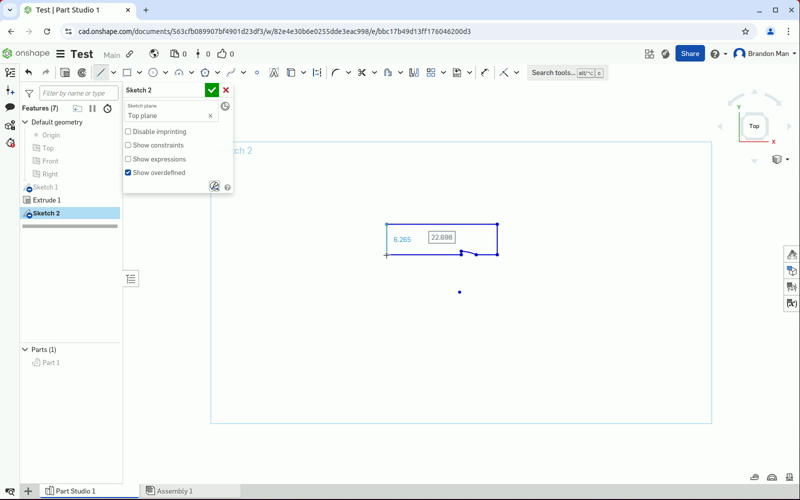
key_up(shift)
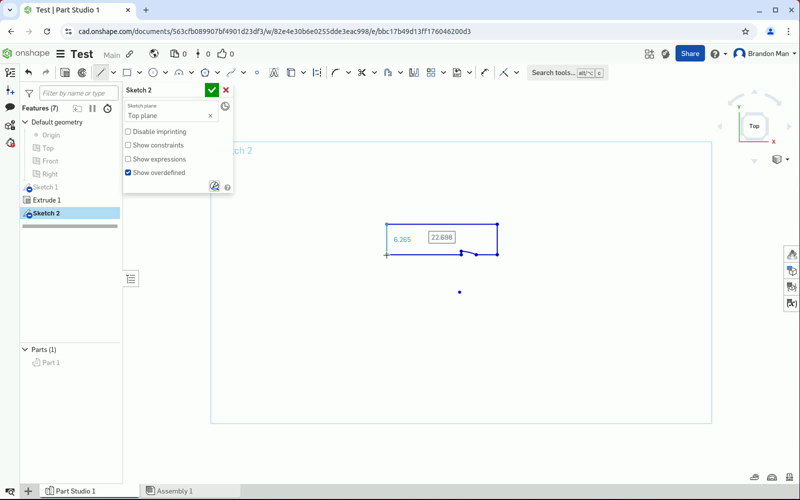
click(386, 254)
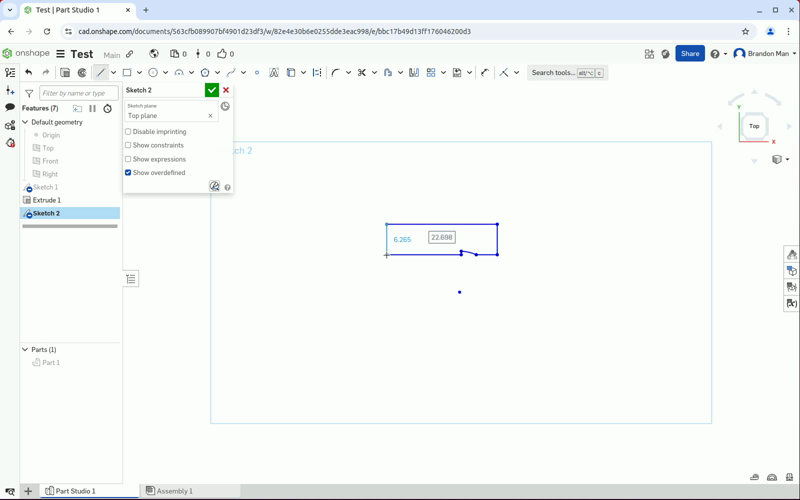
key(esc)
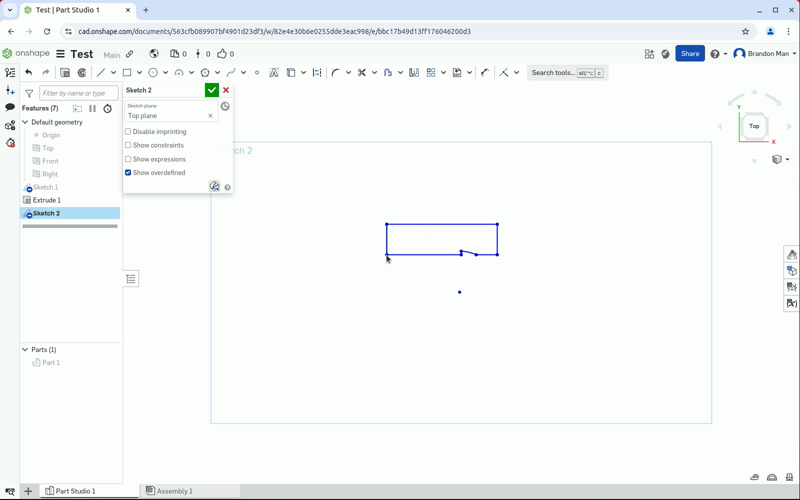
mouse_move(420, 241)
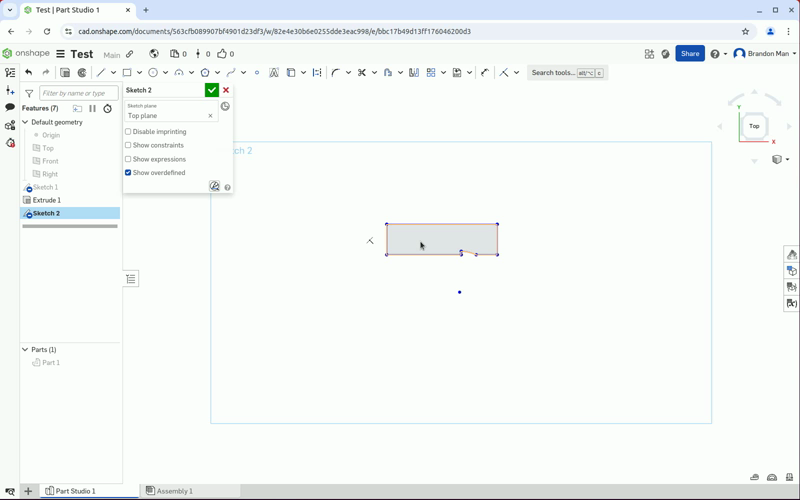
click(420, 241)
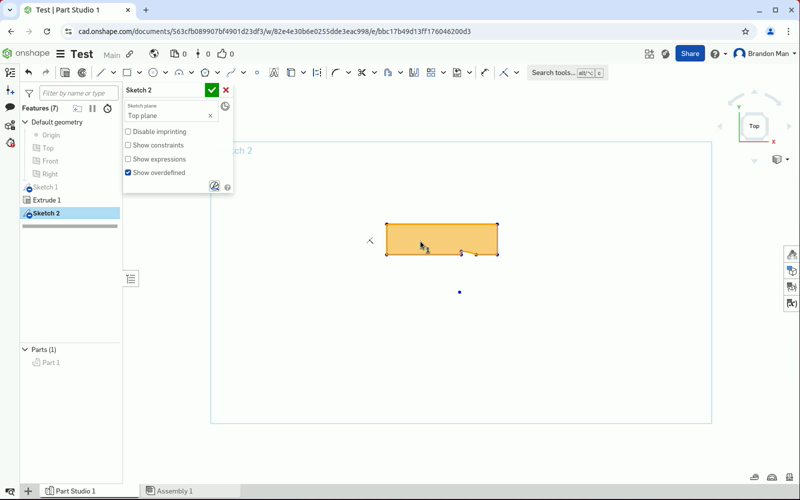
mouse_move(73, 352)
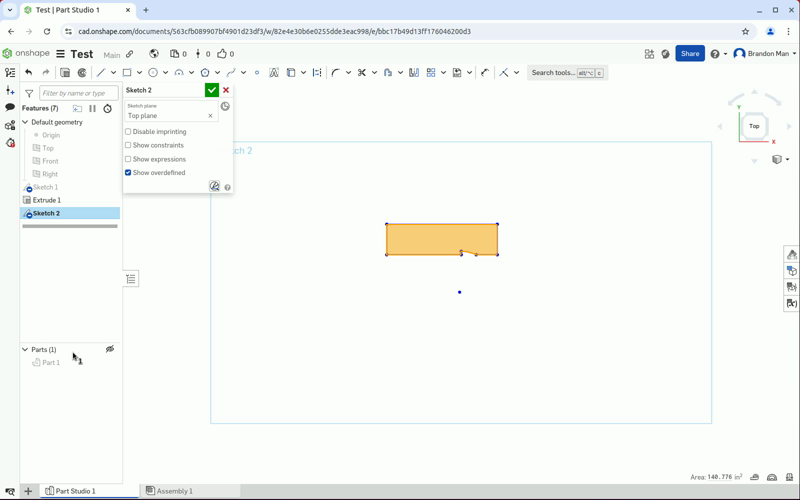
key(shift+y)
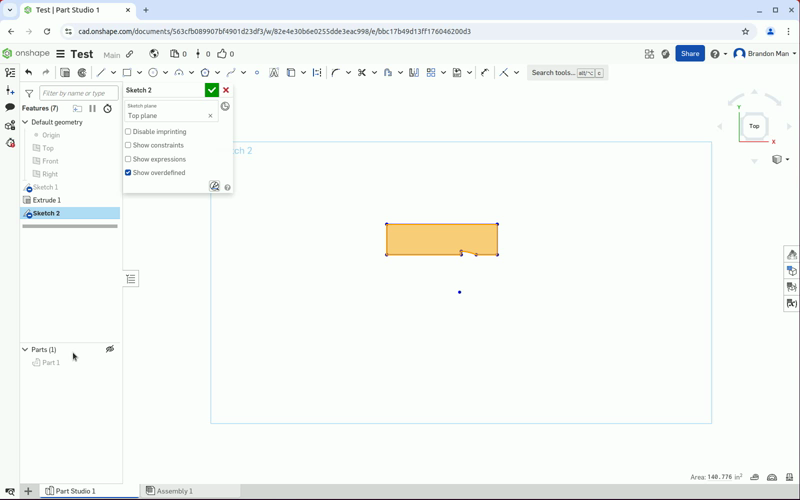
key(shift+e)
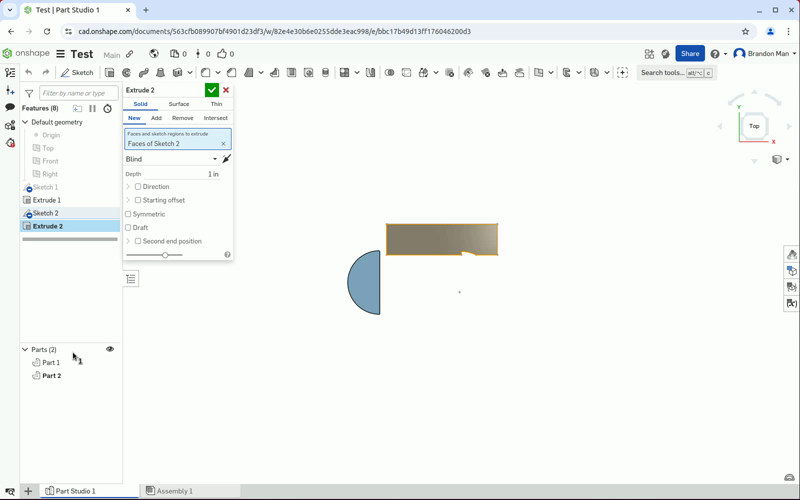
mouse_move(143, 106)
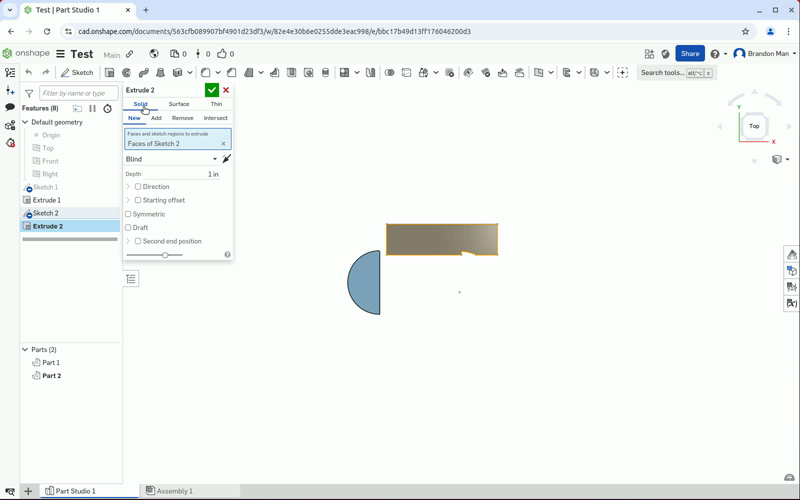
click(143, 106)
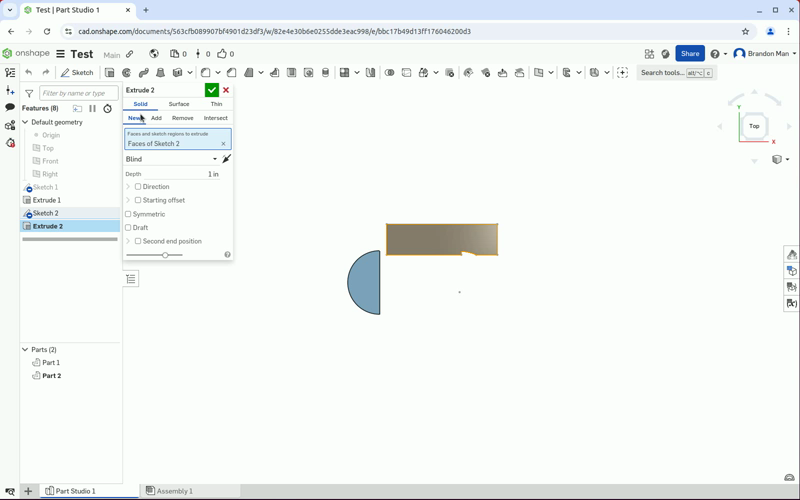
mouse_move(137, 120)
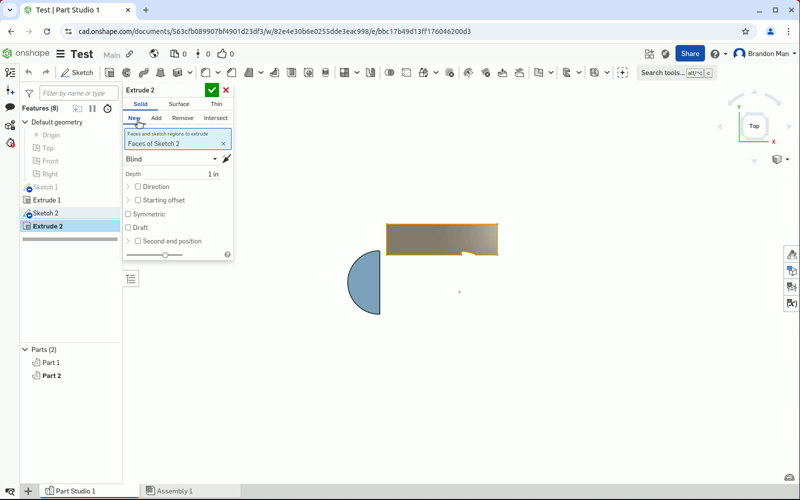
click(137, 120)
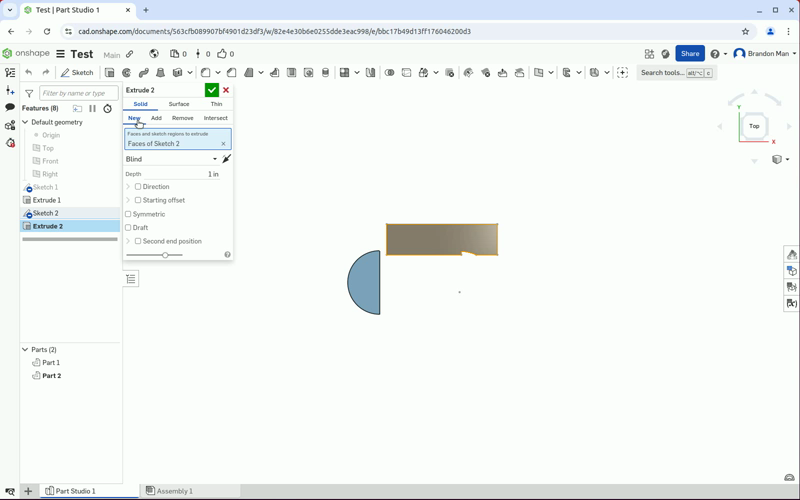
key(tab, 4)
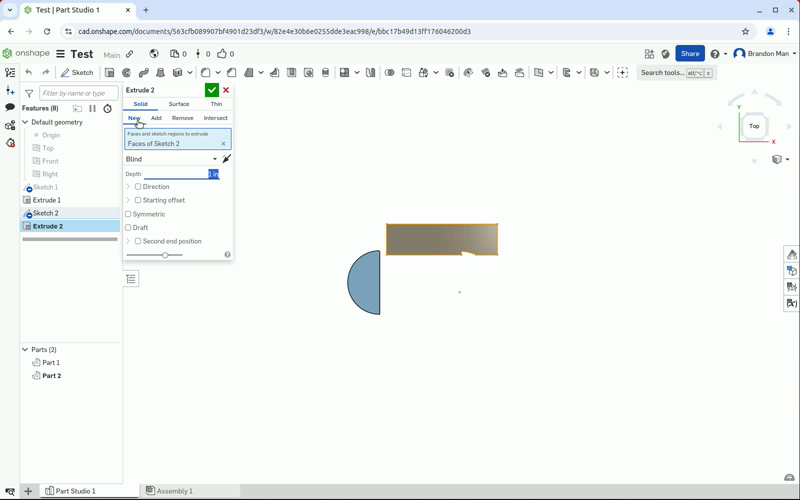
text(2.407)
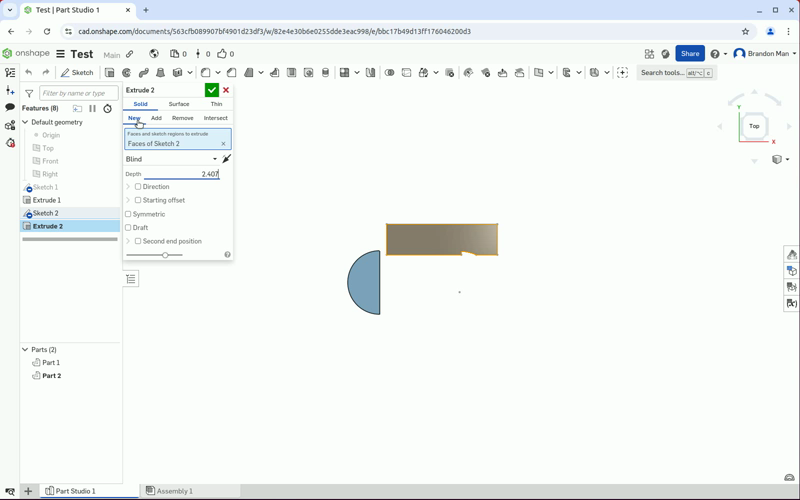
key(enter)
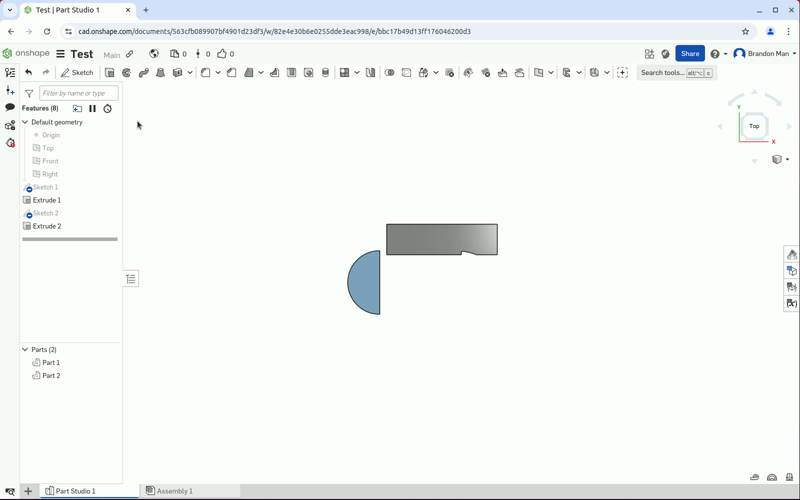
key(shift+h)
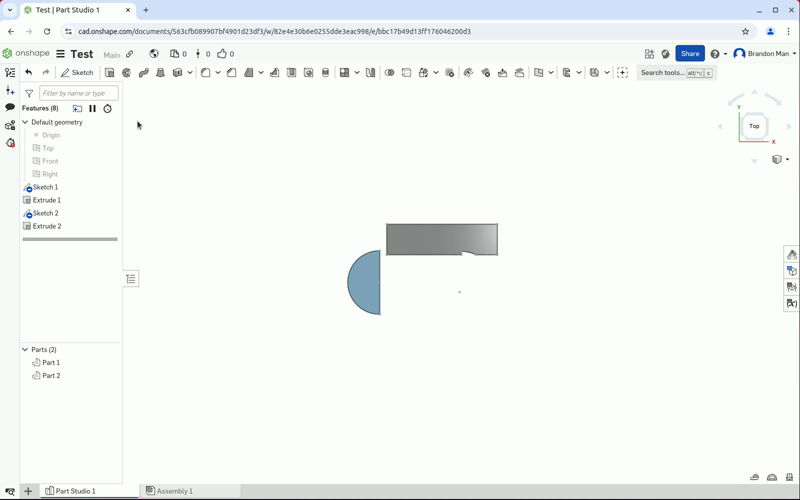
key(shift+h)
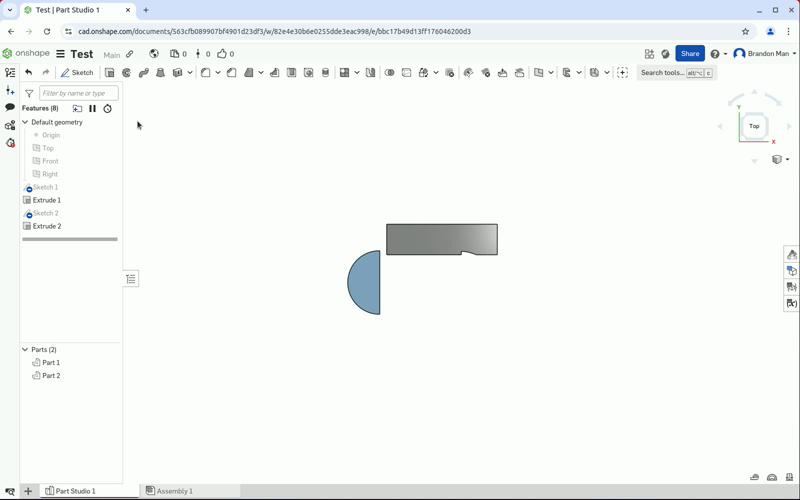
mouse_move(73, 189)
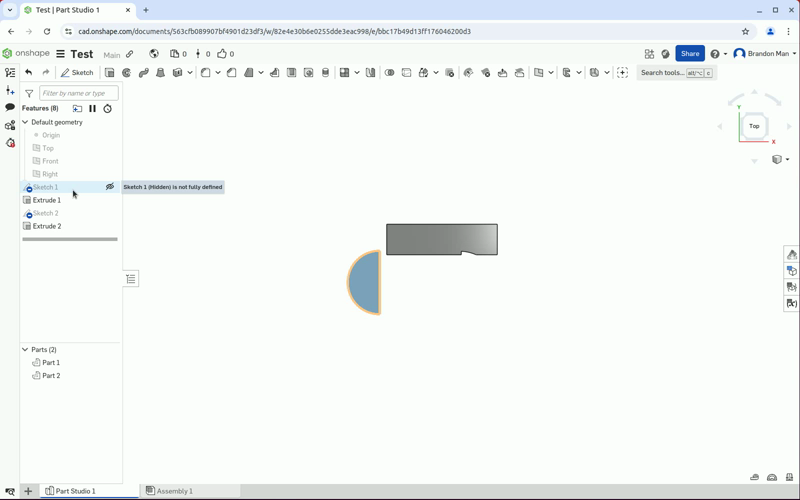
click(73, 189)
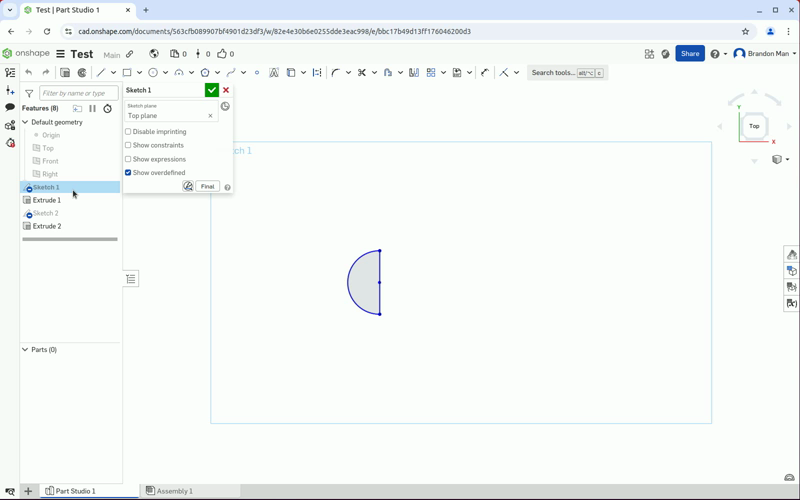
mouse_move(229, 92)
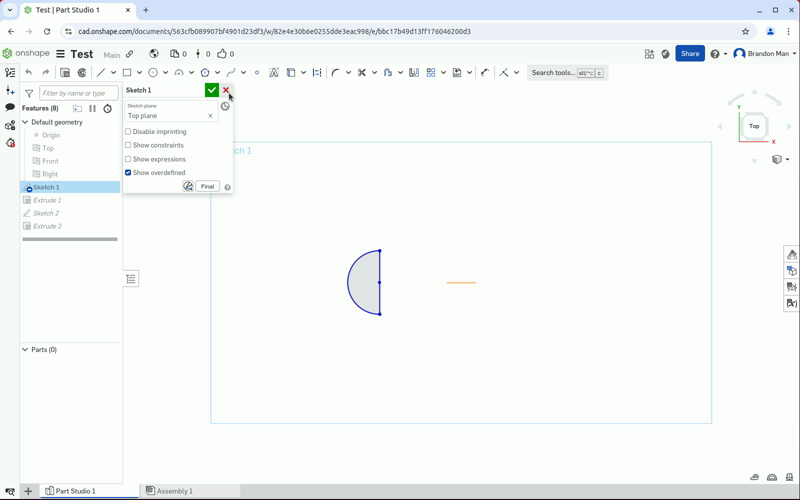
click(229, 92)
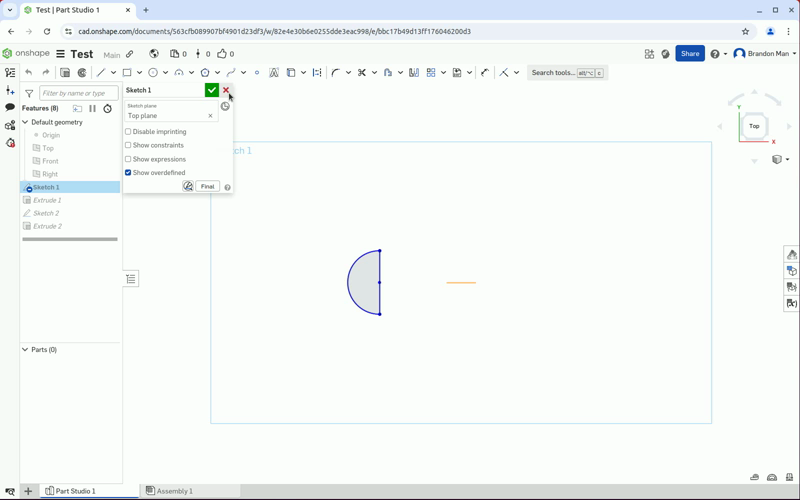
key(shift+s)
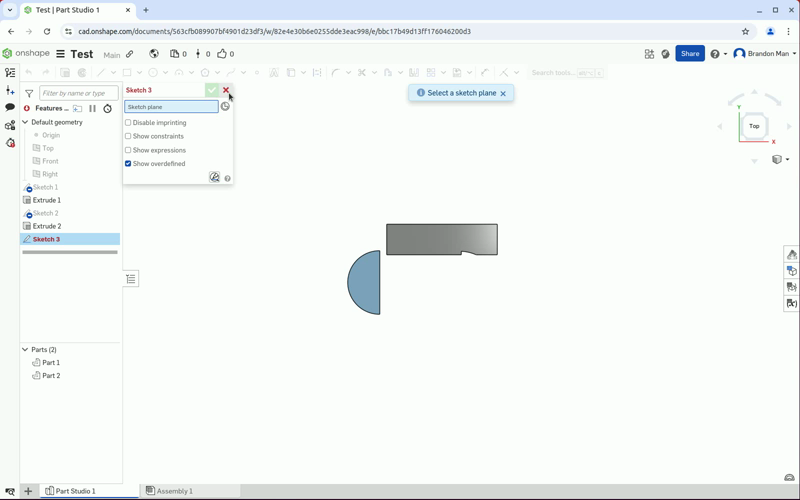
mouse_move(73, 150)
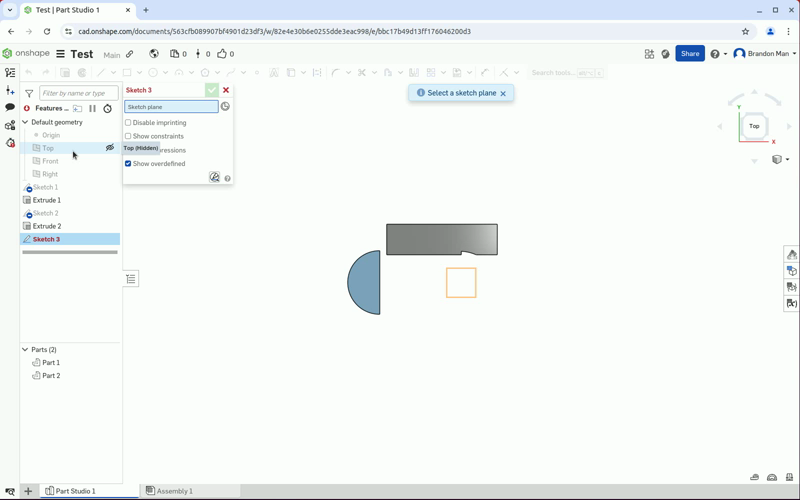
click(73, 150)
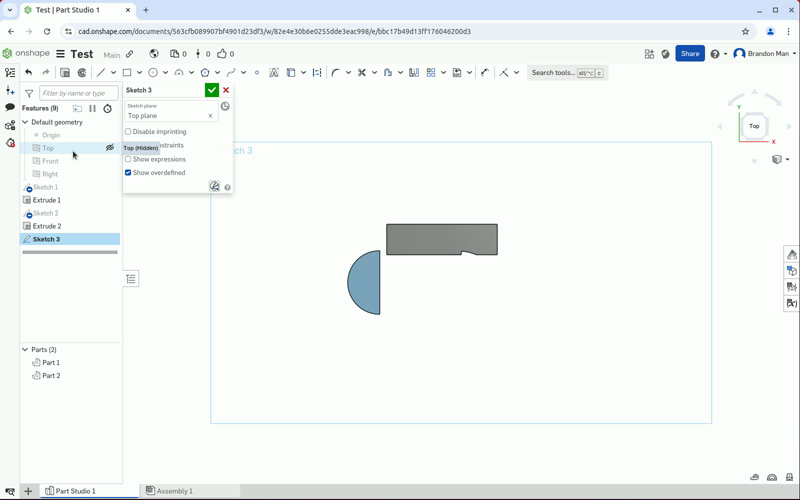
mouse_move(73, 352)
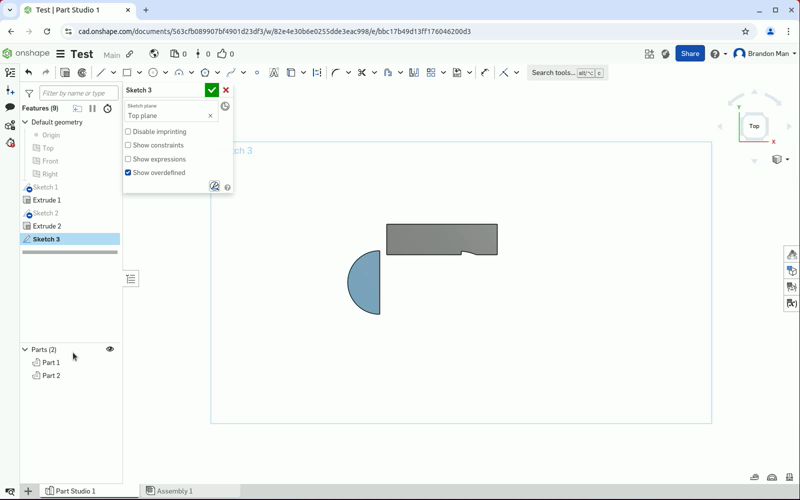
key(y)
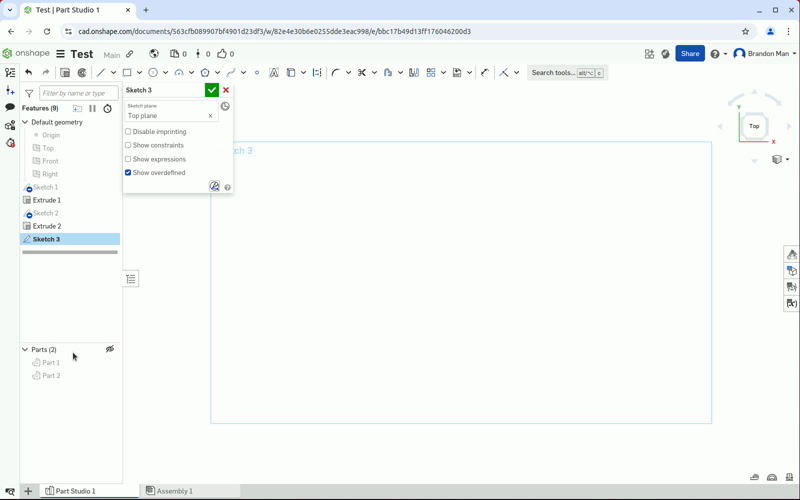
key(a)
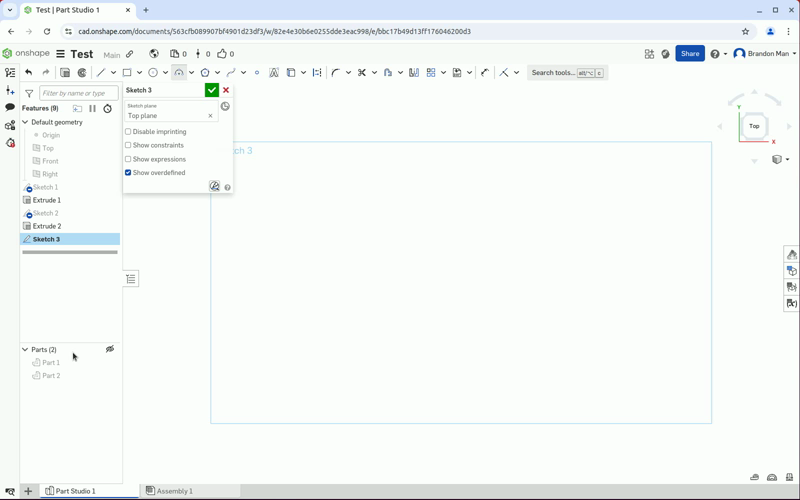
key_down(shift)
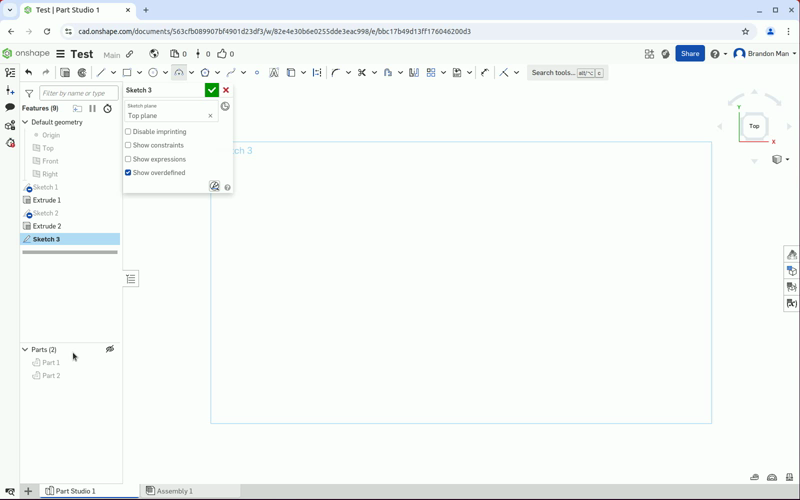
mouse_move(460, 314)
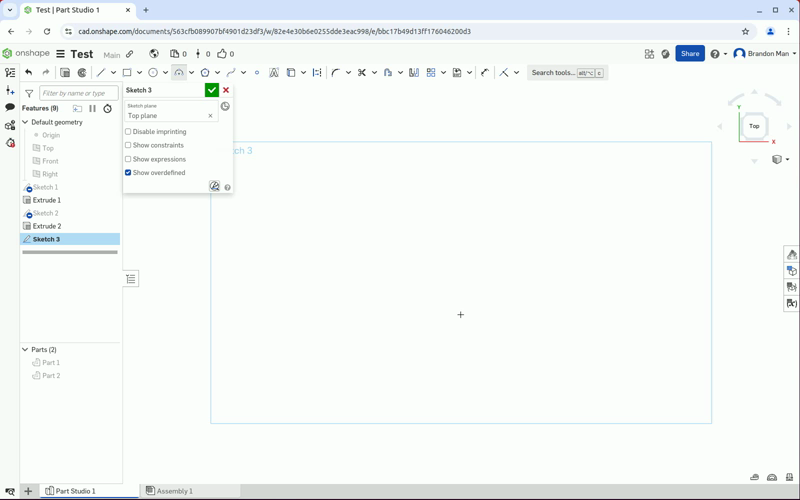
click(460, 314)
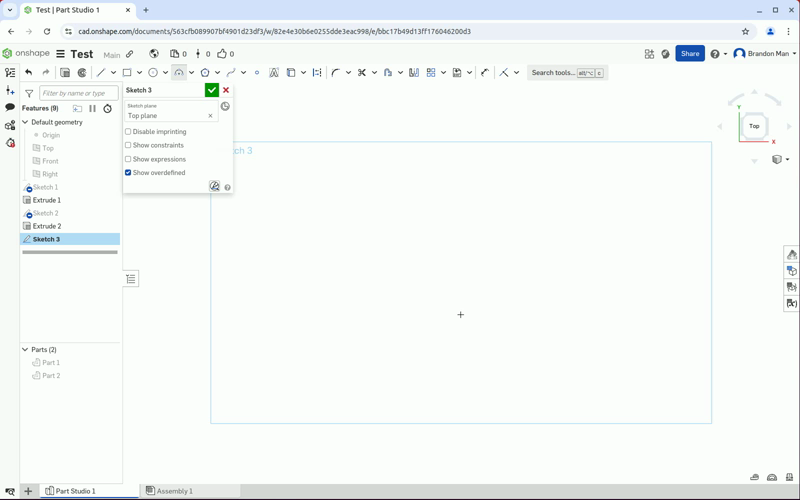
key_up(shift)
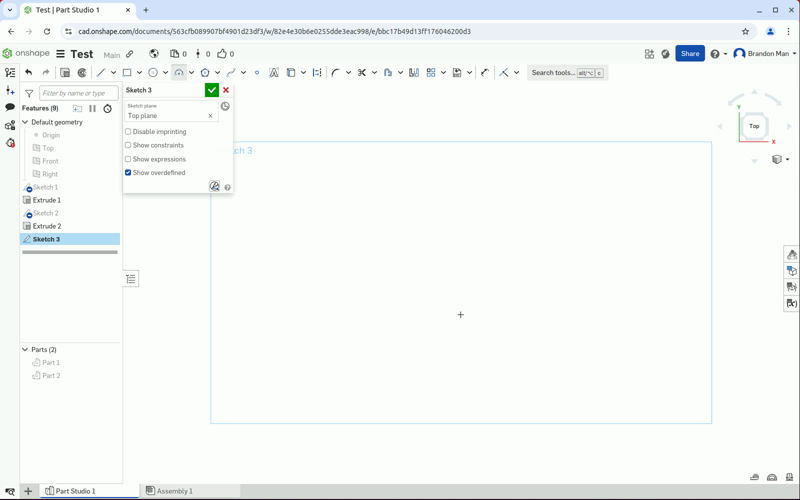
key_down(shift)
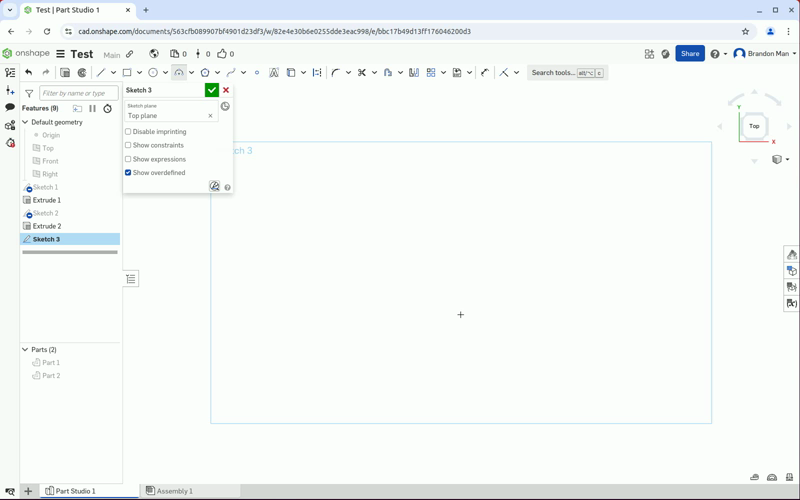
mouse_move(475, 255)
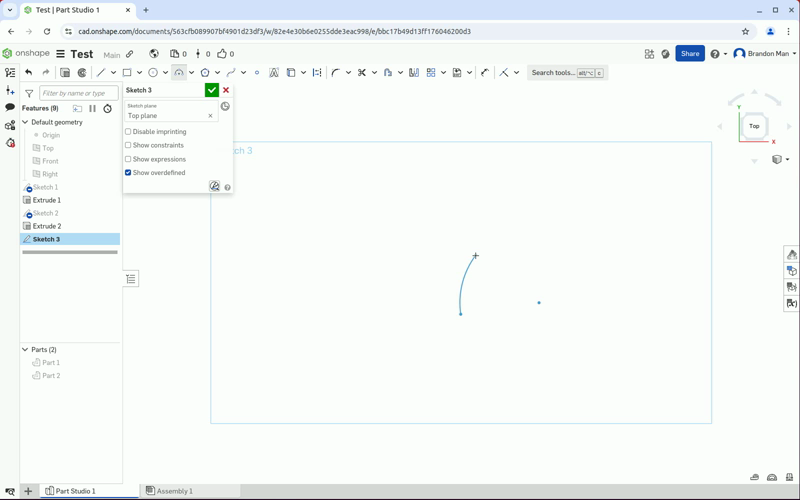
click(475, 255)
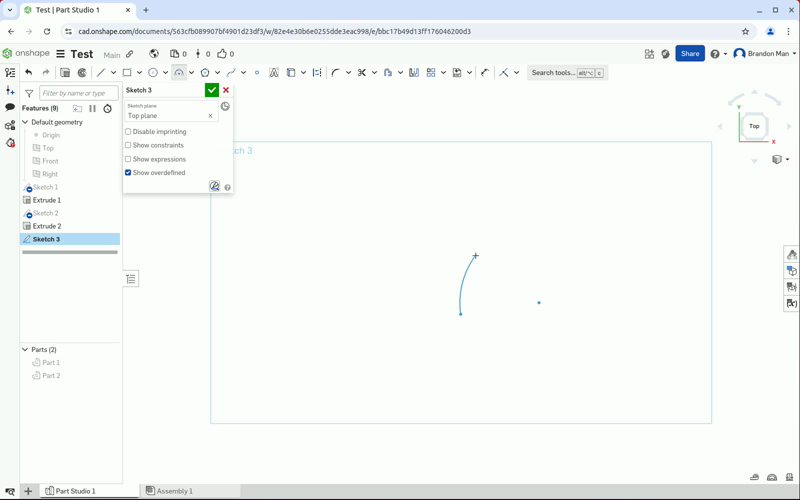
mouse_move(491, 290)
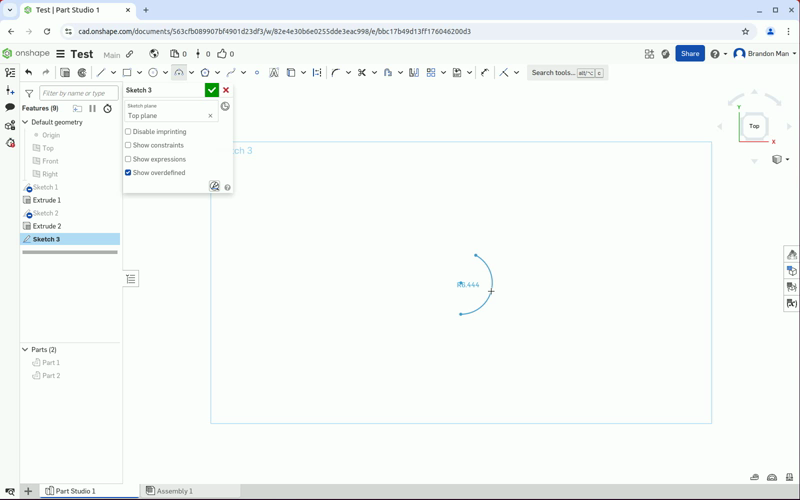
click(491, 290)
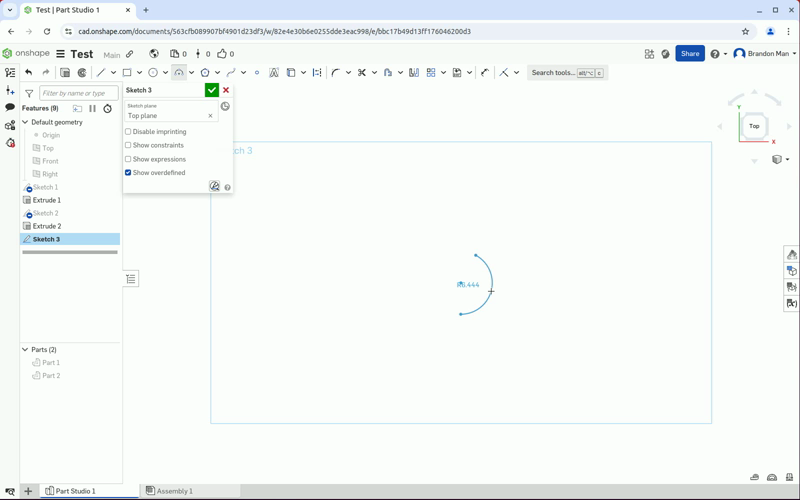
key_up(shift)
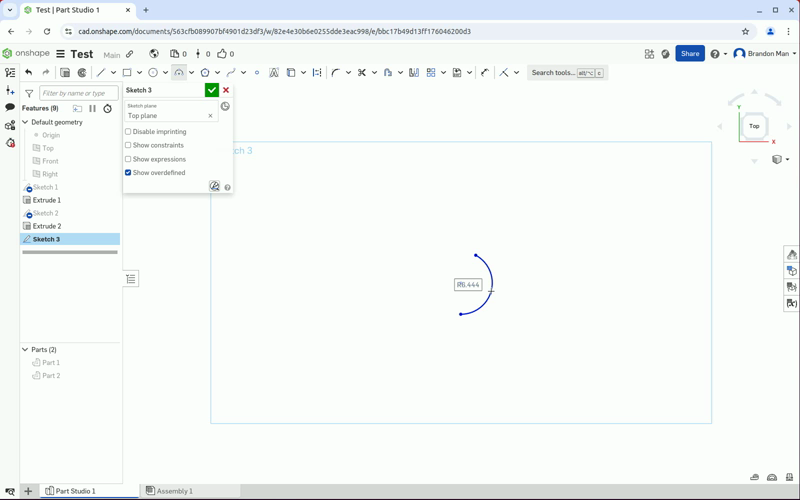
key(esc)
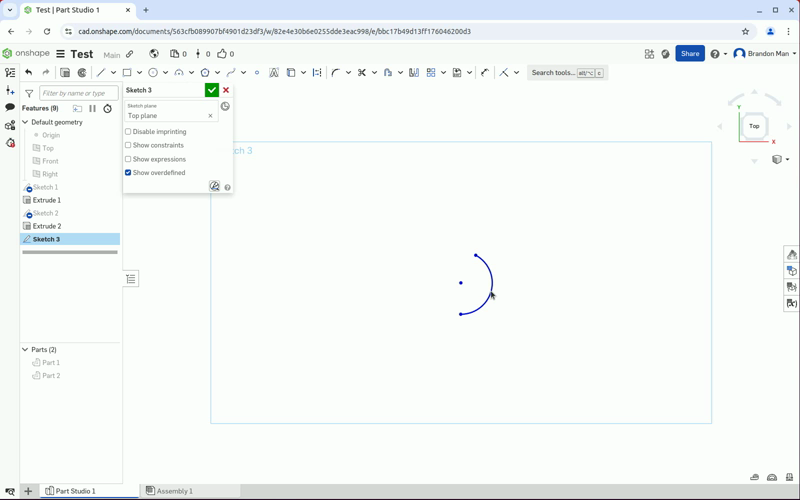
key(l)
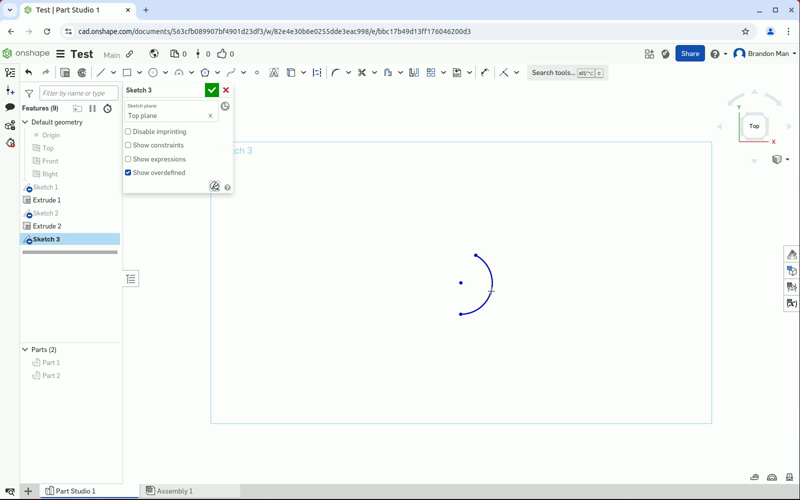
mouse_move(475, 255)
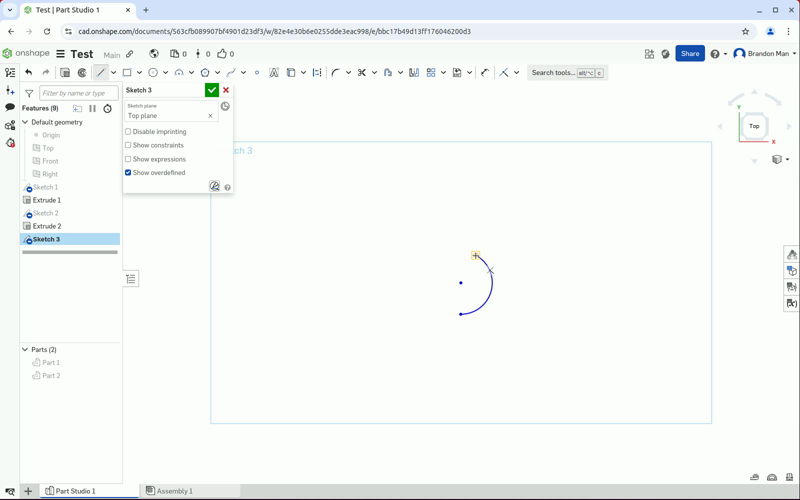
click(475, 255)
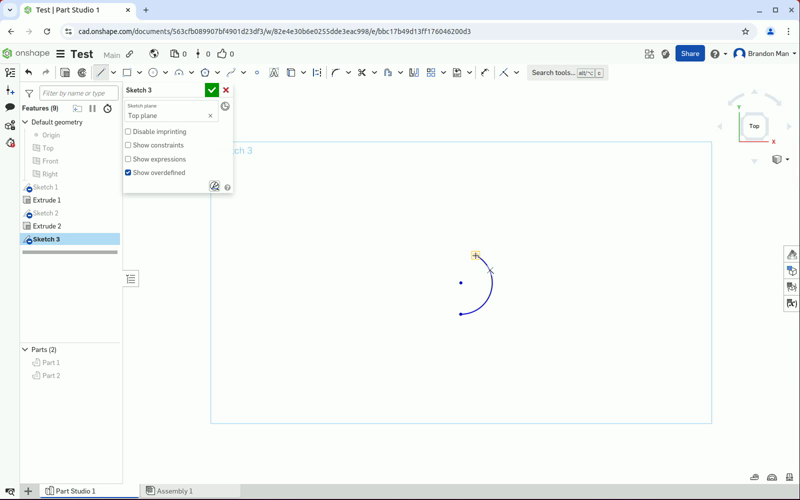
key_down(shift)
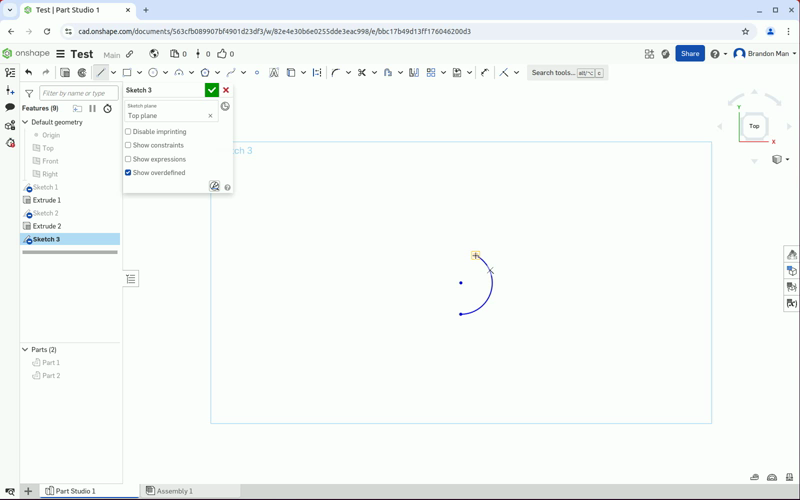
mouse_move(505, 255)
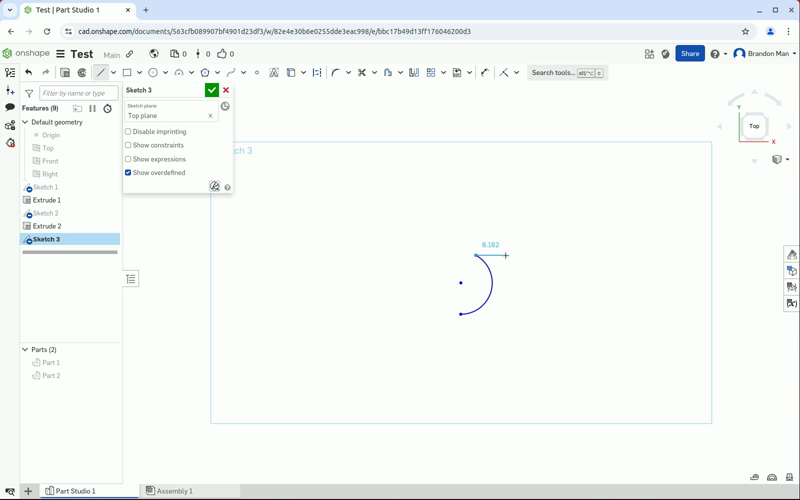
mouse_move(460, 255)
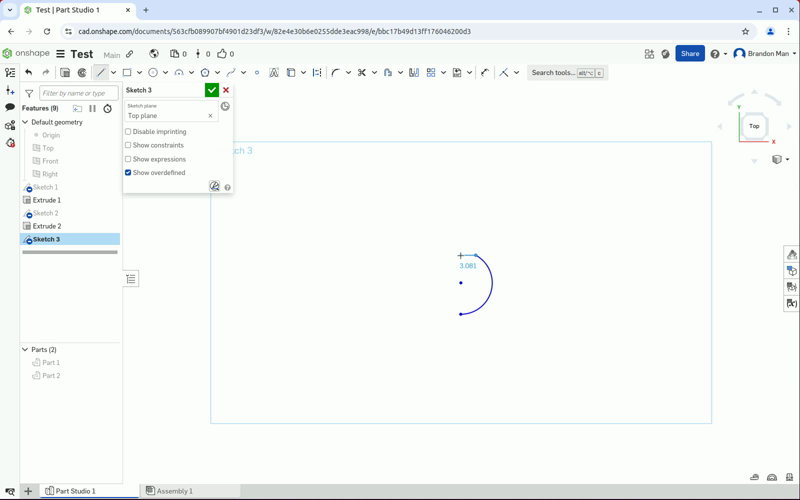
click(460, 255)
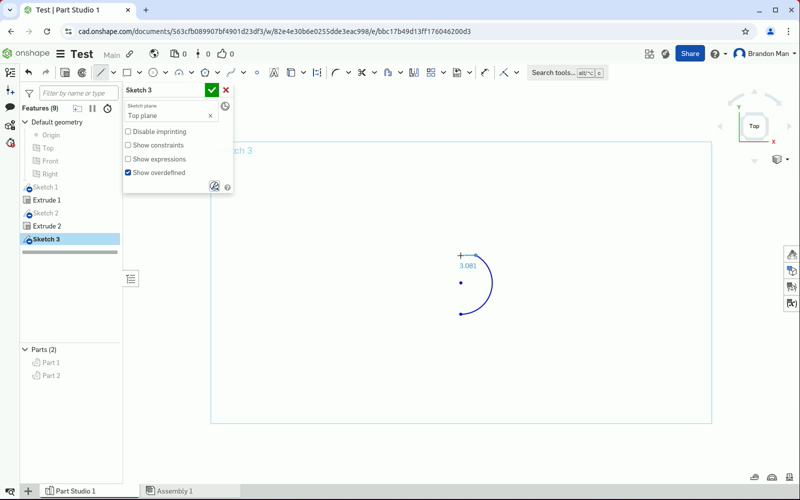
key_up(shift)
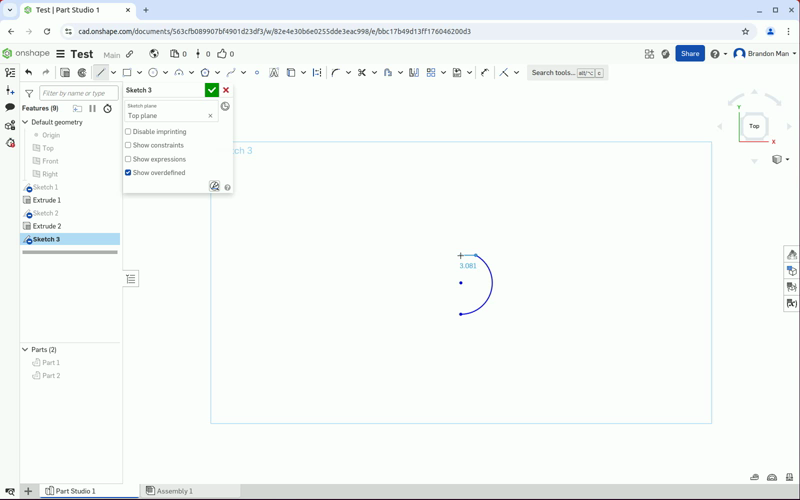
mouse_move(490, 255)
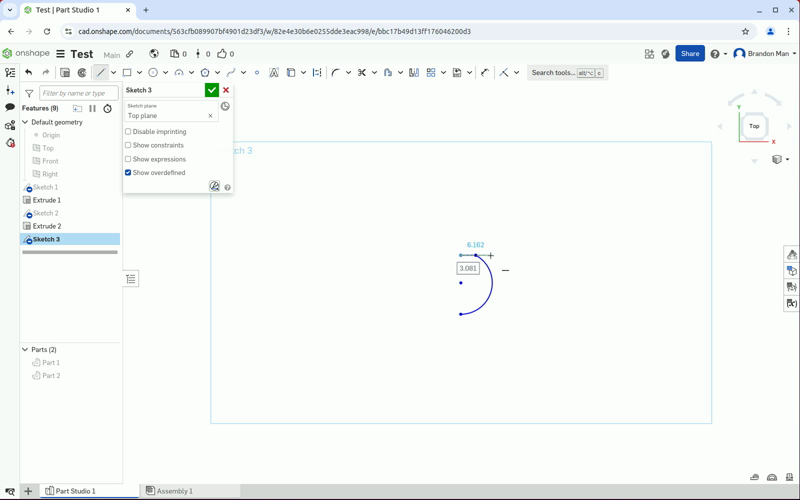
key_down(shift)
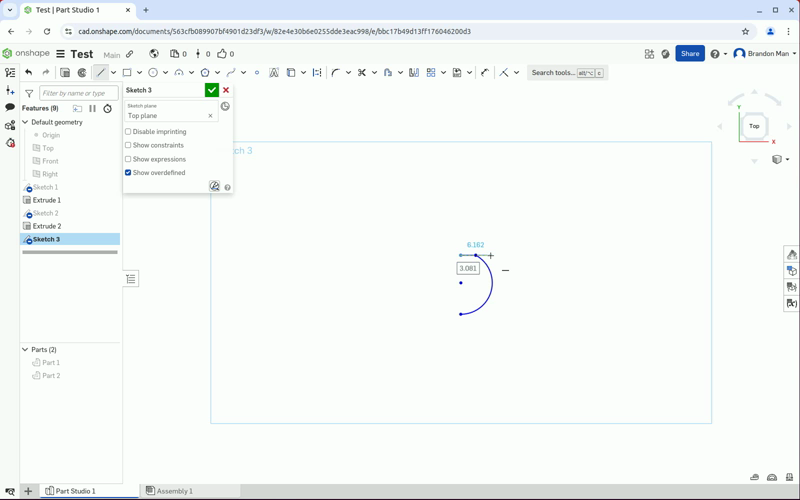
mouse_move(460, 314)
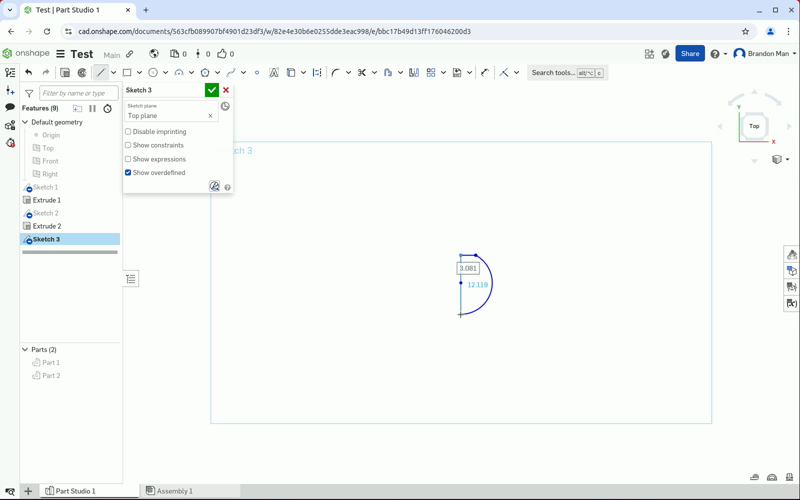
key_up(shift)
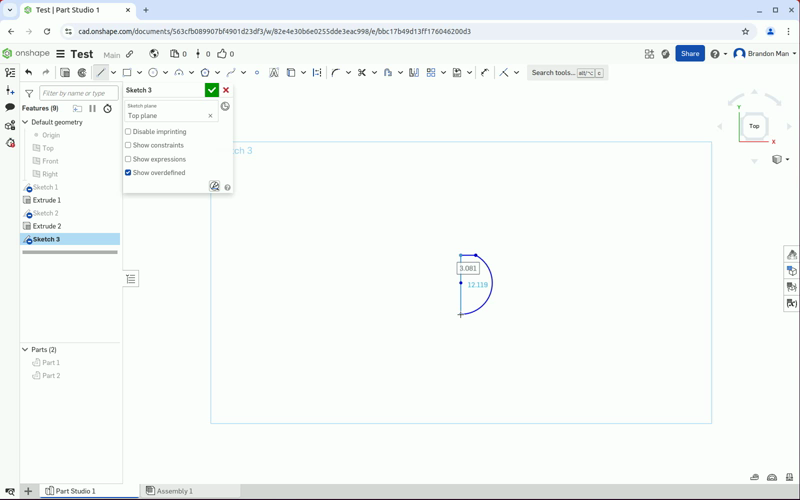
click(460, 314)
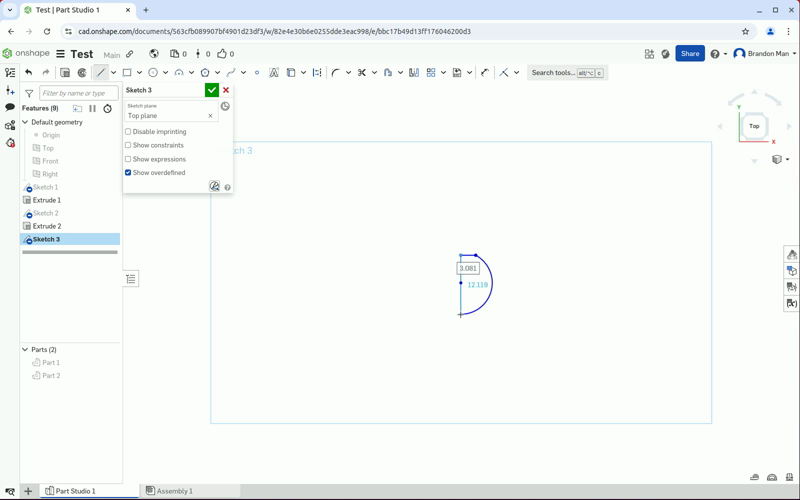
key(esc)
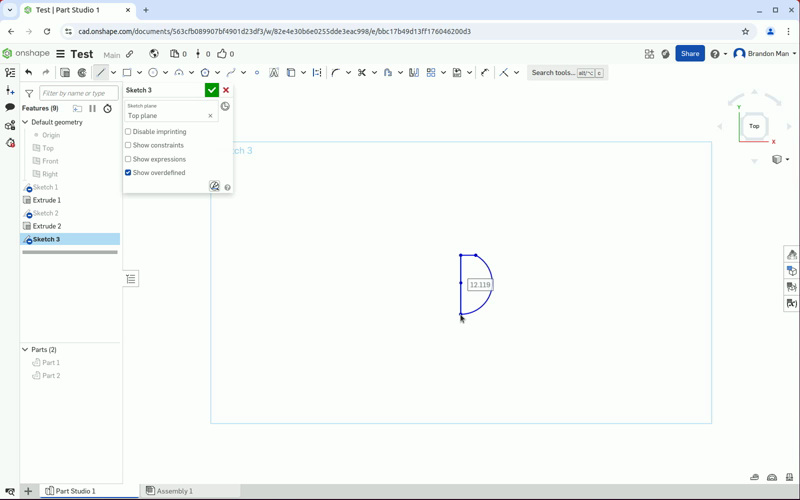
mouse_move(471, 309)
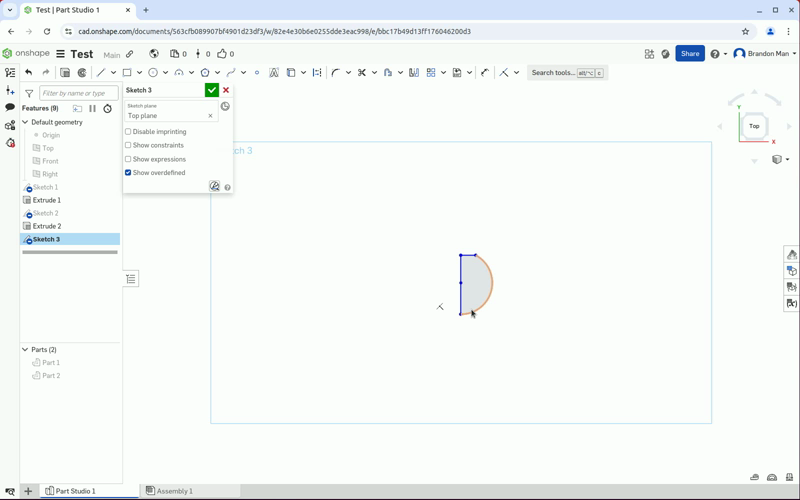
scroll(6)
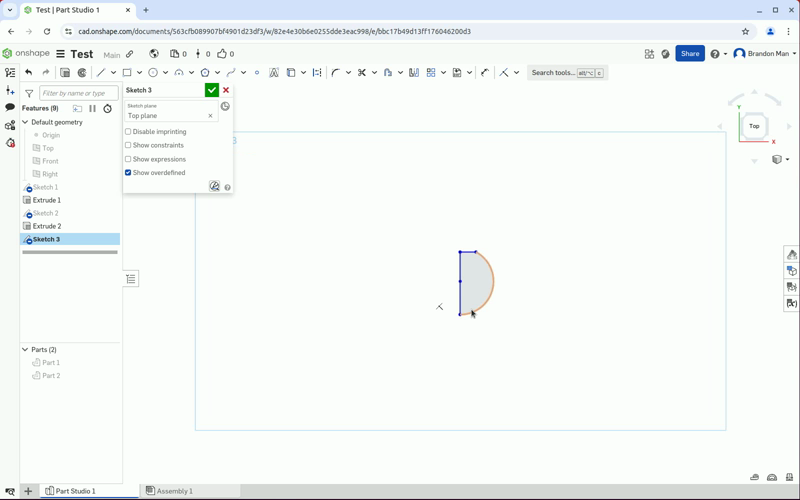
scroll(6)
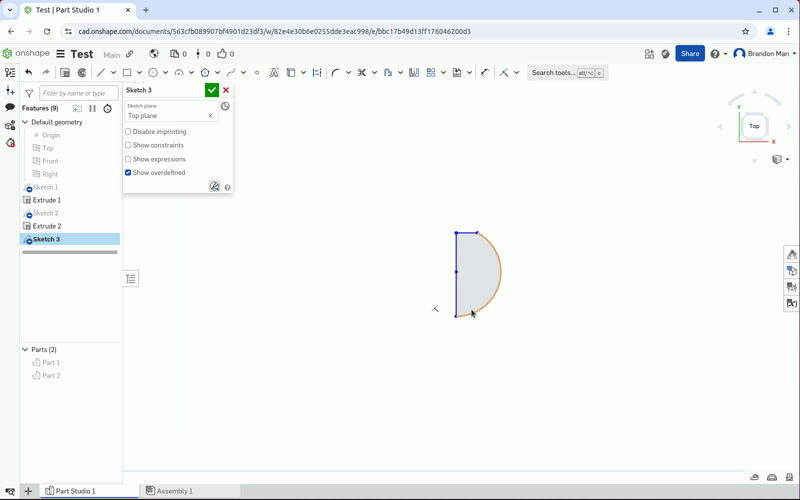
scroll(6)
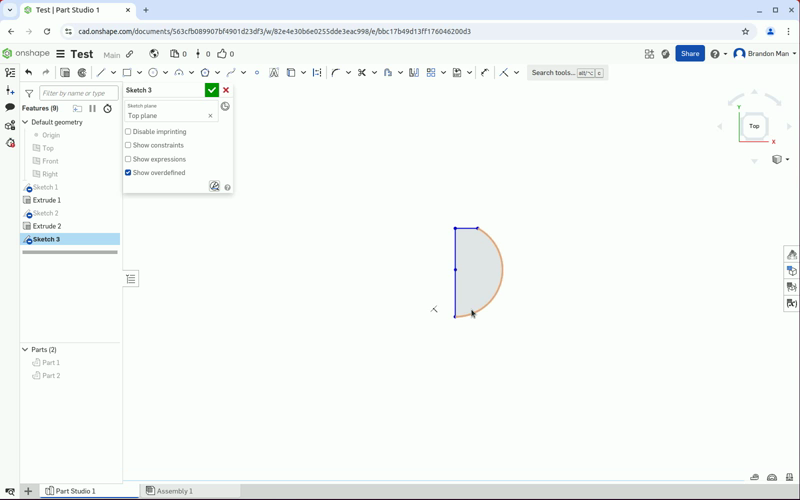
scroll(6)
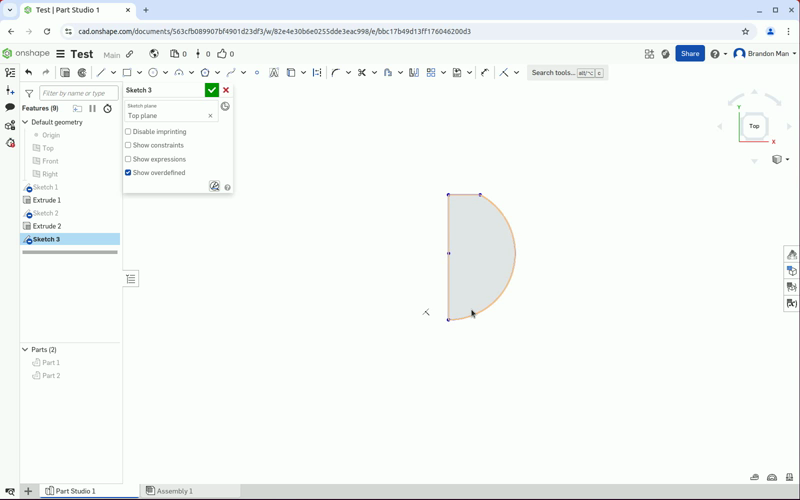
scroll(6)
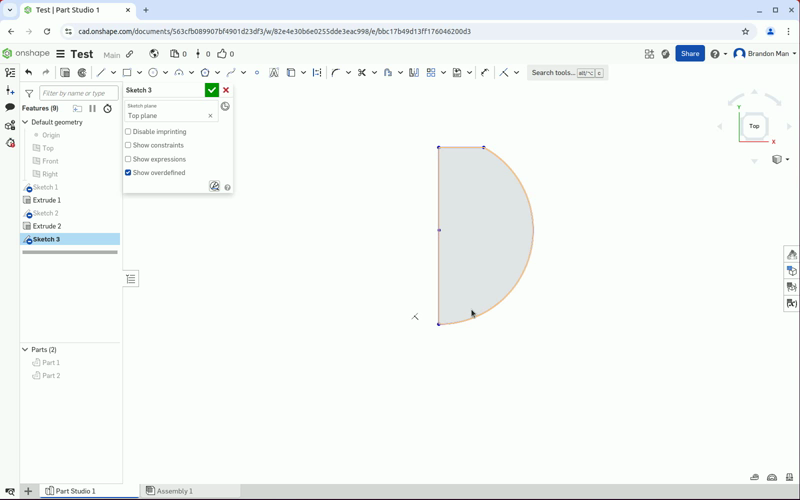
scroll(6)
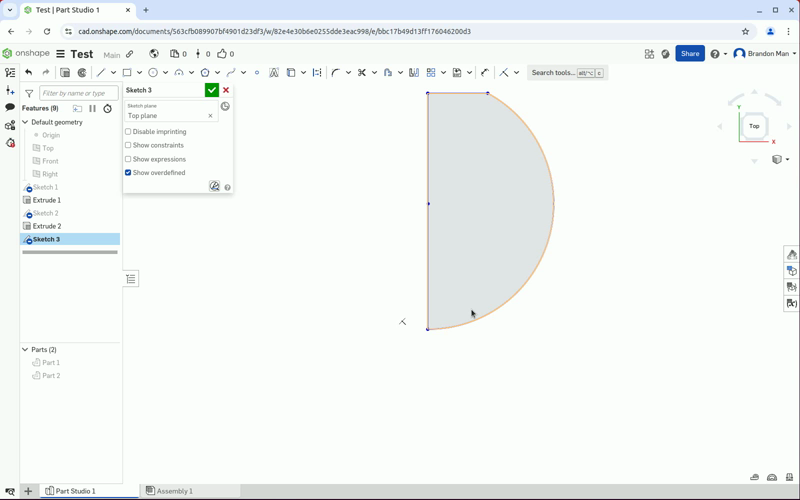
scroll(6)
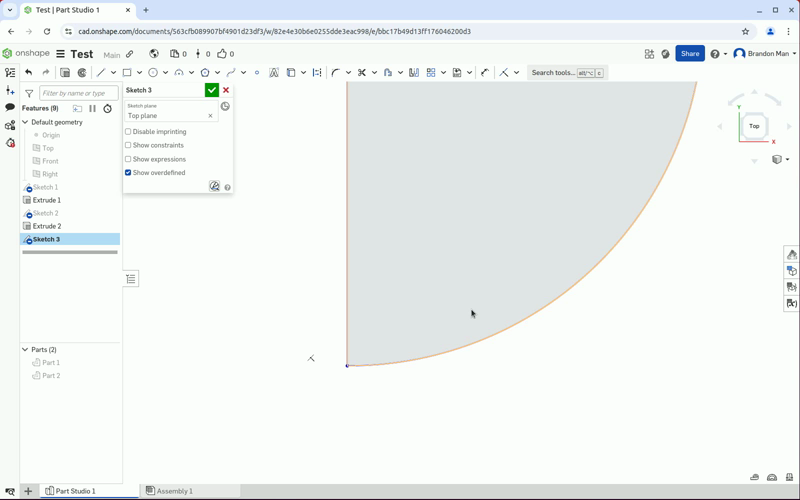
click(471, 309)
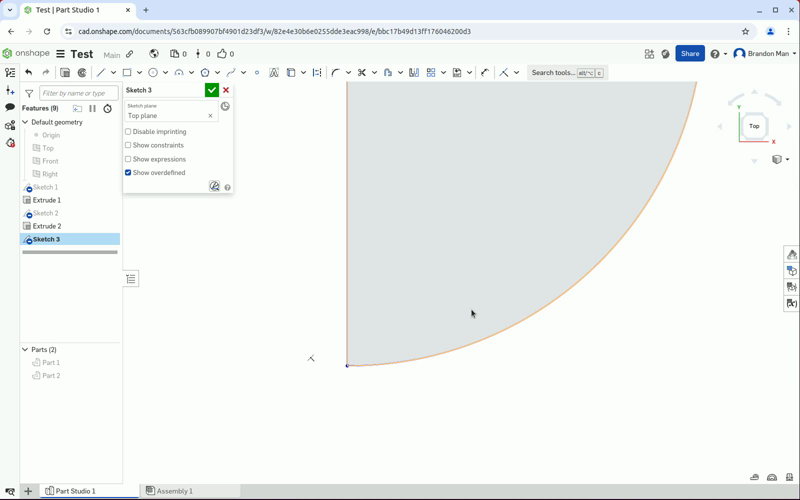
scroll(-6)
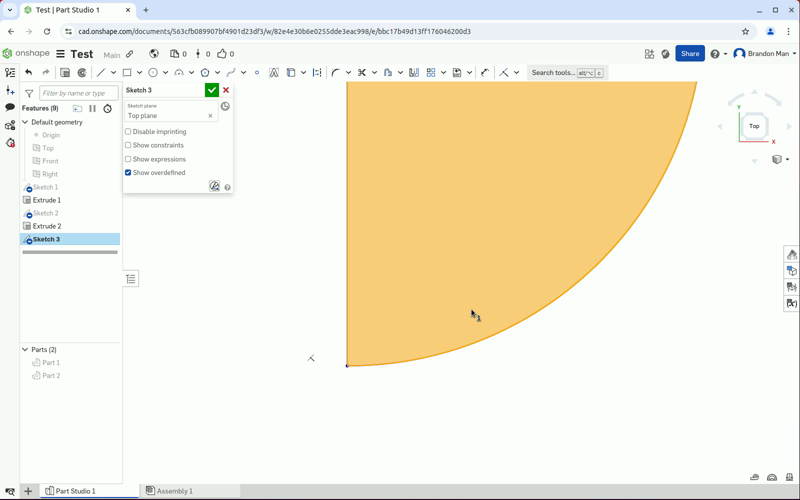
scroll(-6)
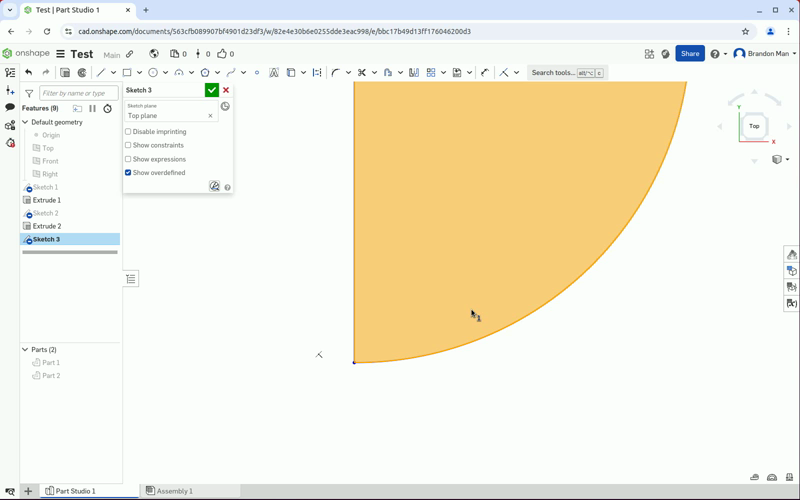
scroll(-6)
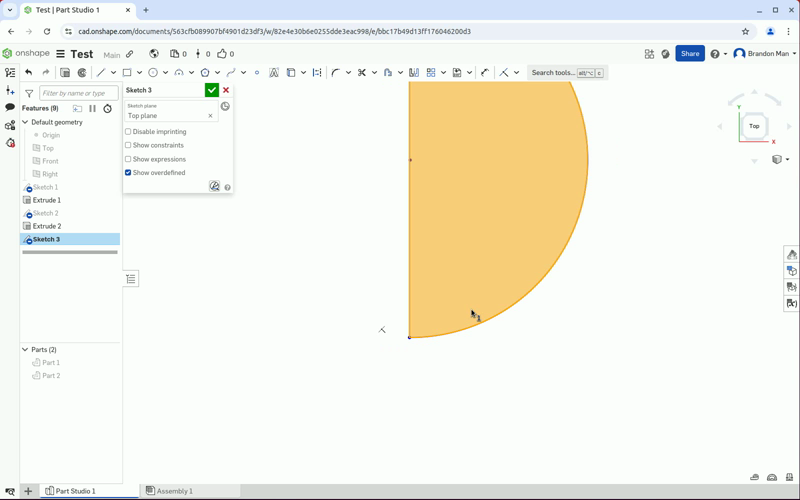
scroll(-6)
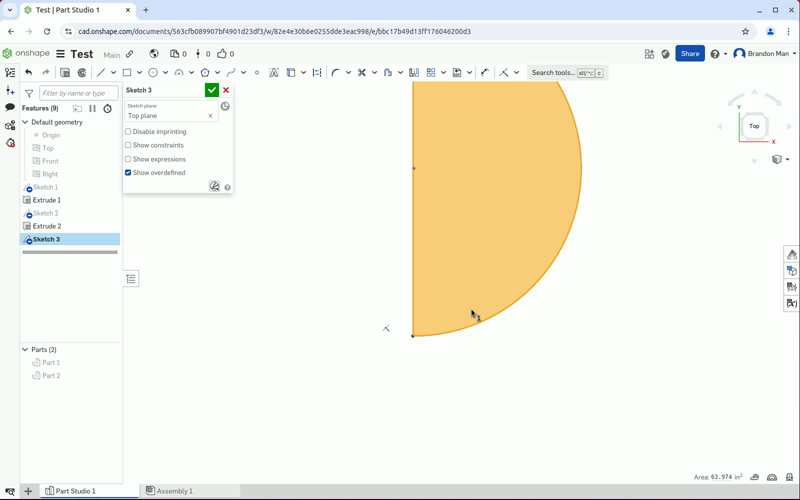
scroll(-6)
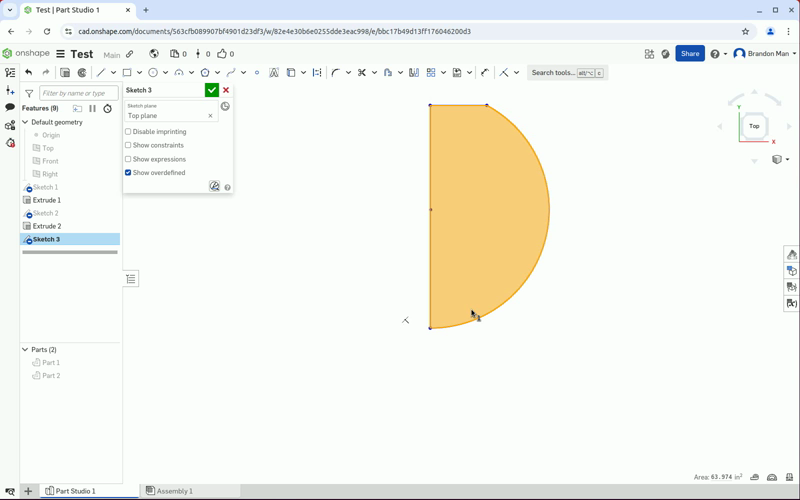
scroll(-6)
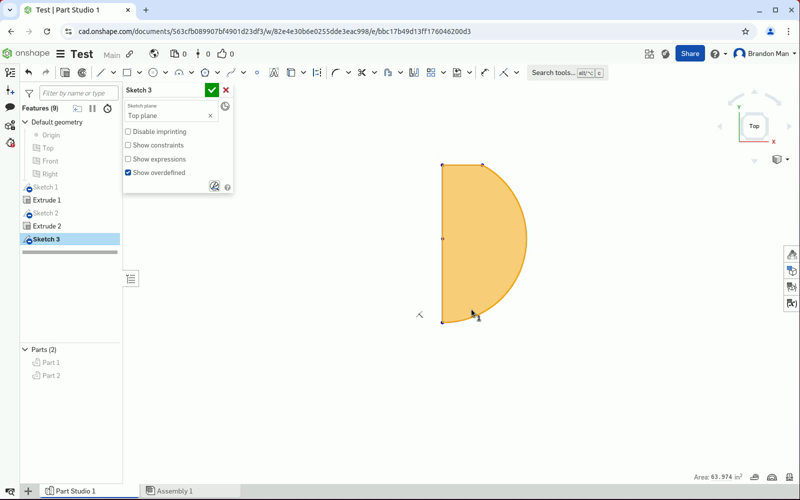
scroll(-6)
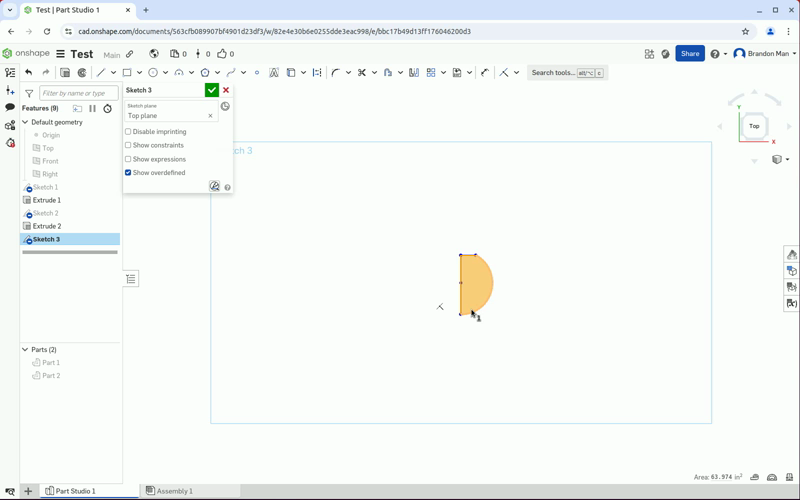
mouse_move(73, 352)
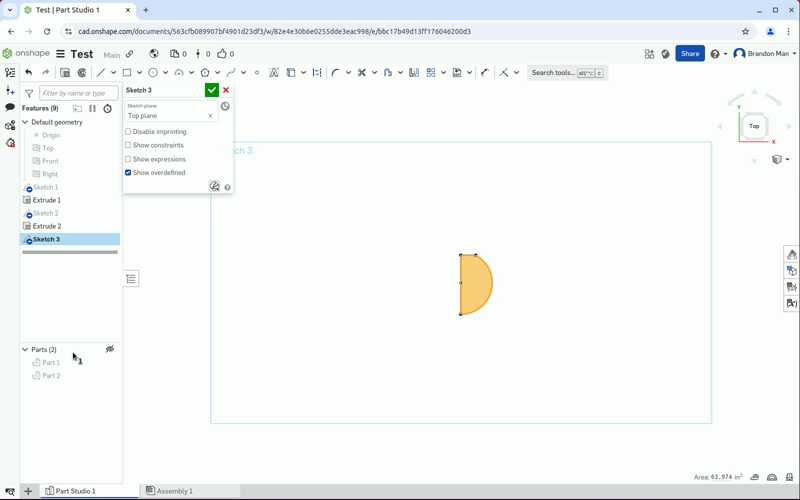
key(shift+y)
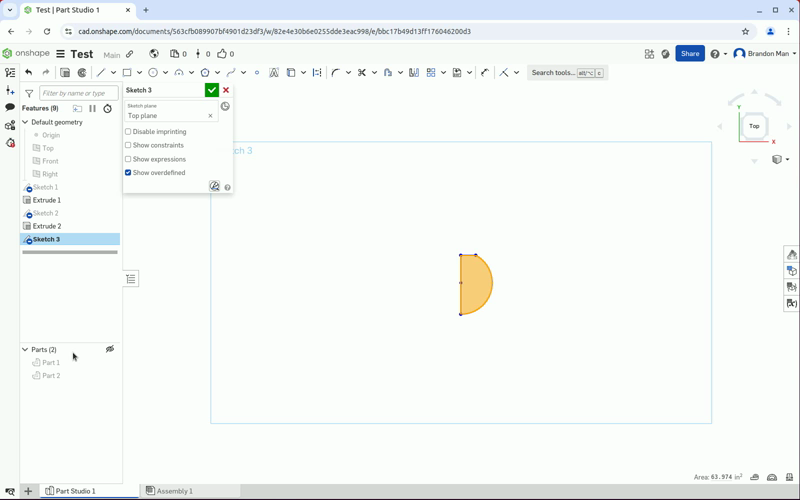
key(shift+e)
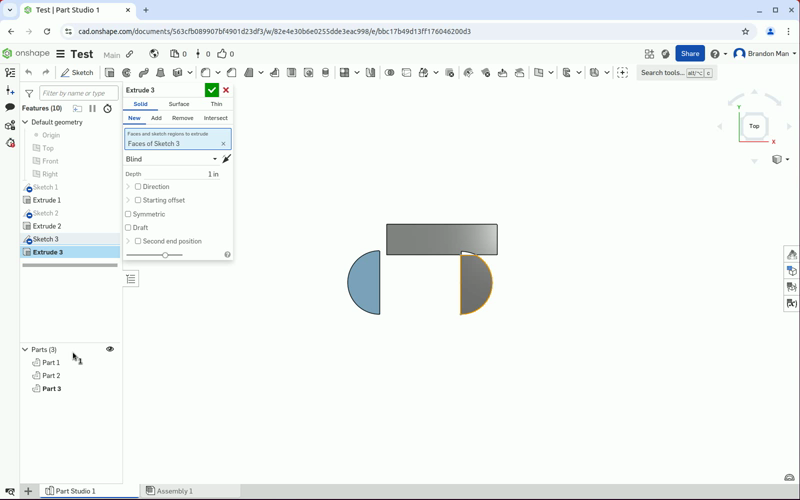
mouse_move(143, 106)
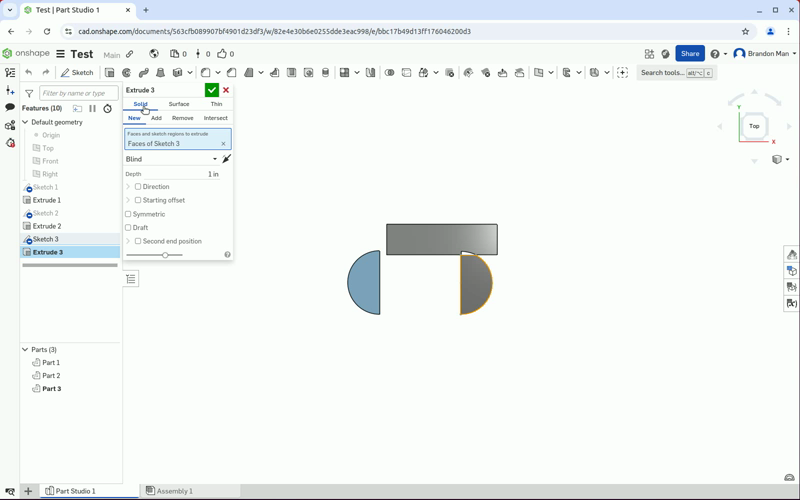
click(143, 106)
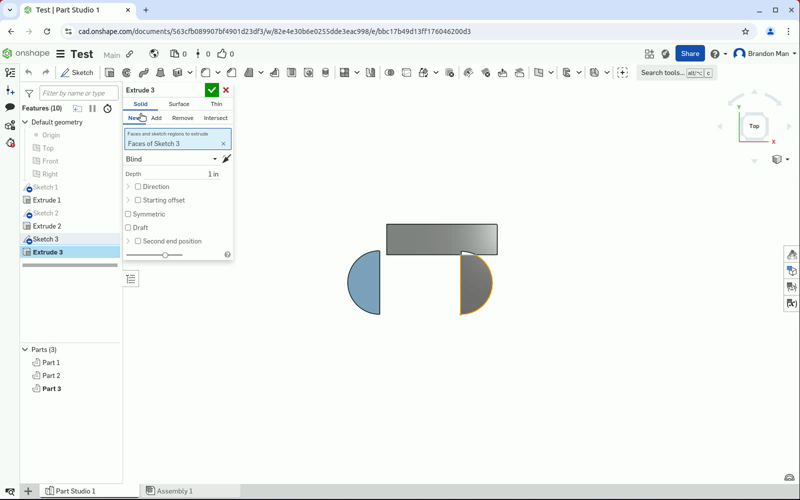
mouse_move(137, 120)
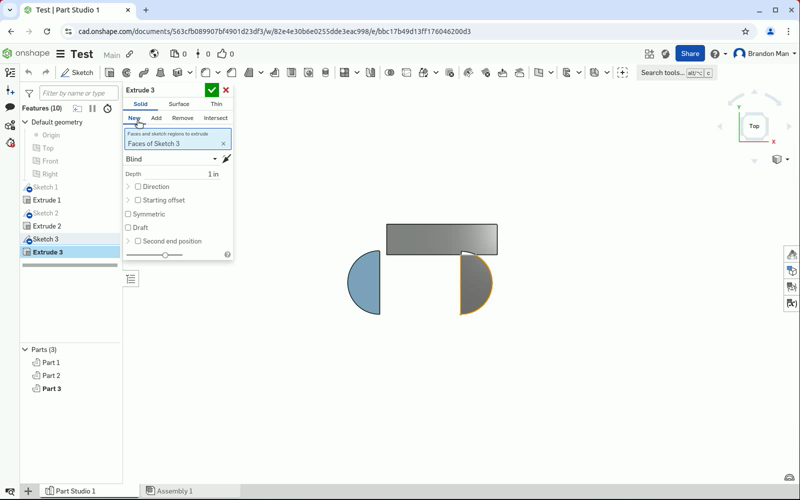
click(137, 120)
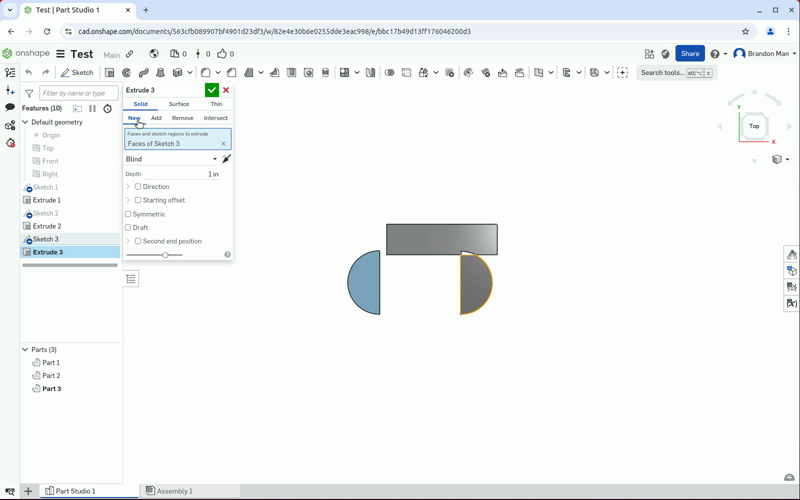
key(tab, 4)
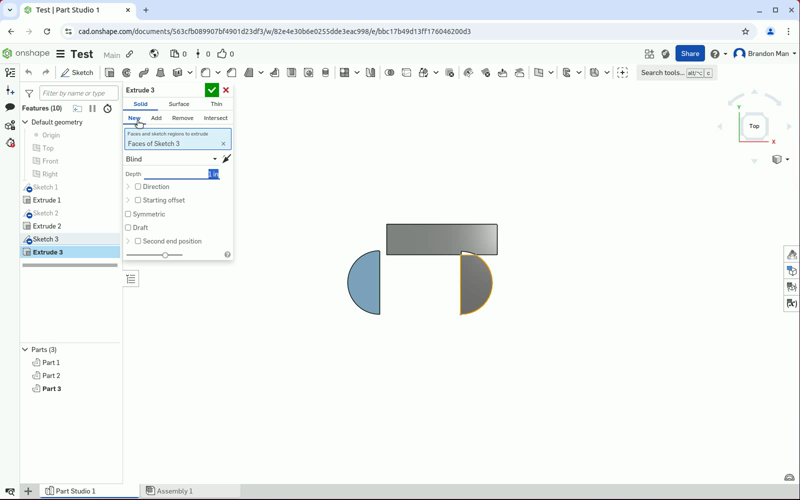
text(2.407)
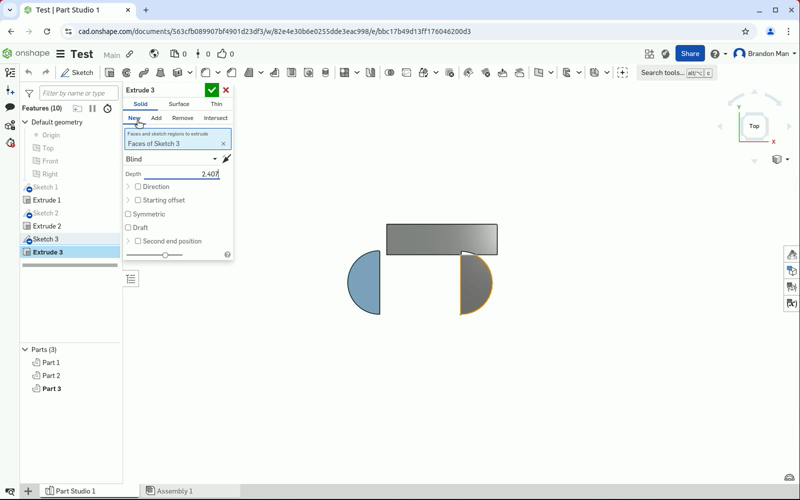
key(enter)
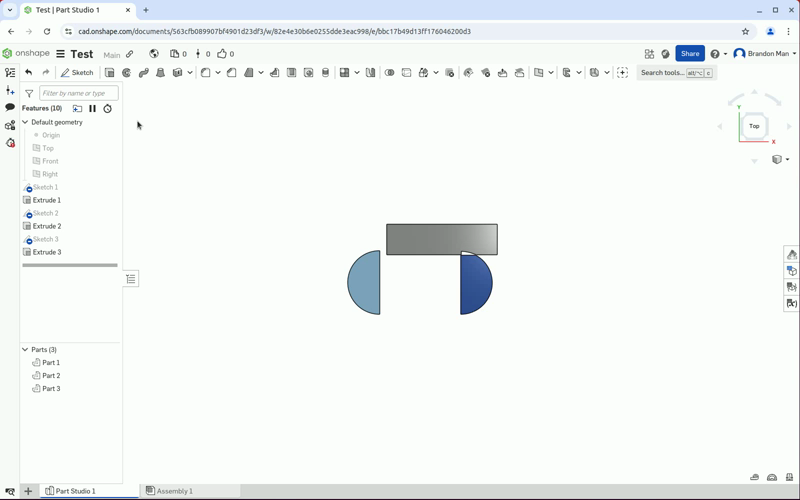
key(shift+h)
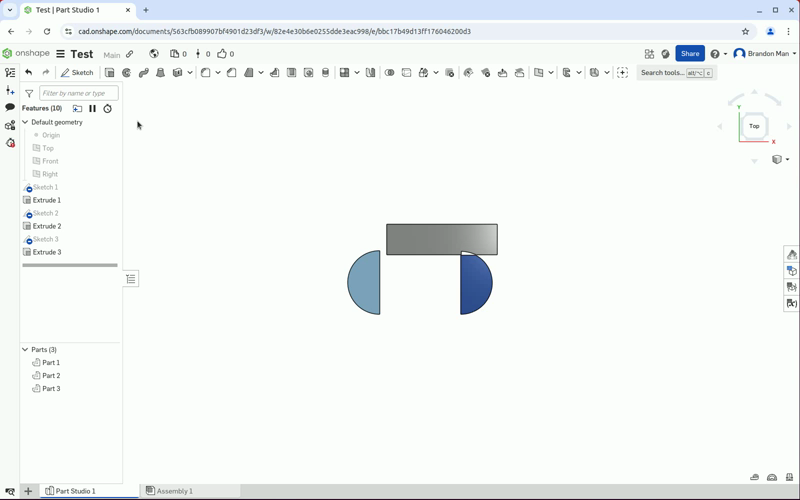
key(shift+h)
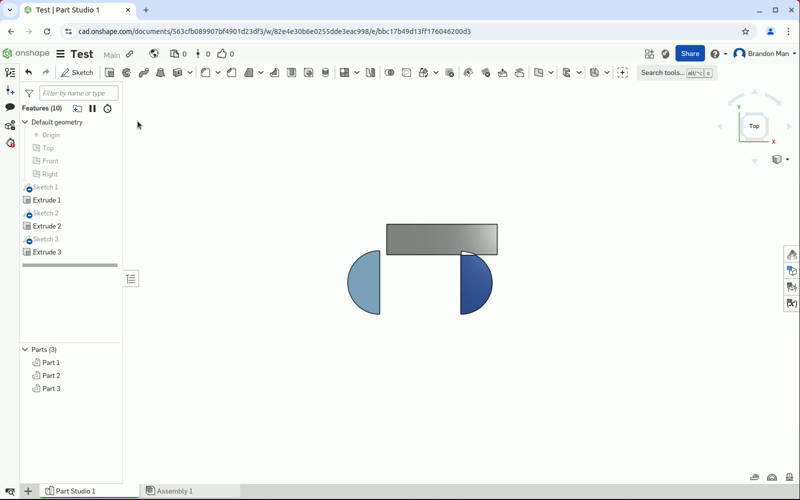
mouse_move(73, 189)
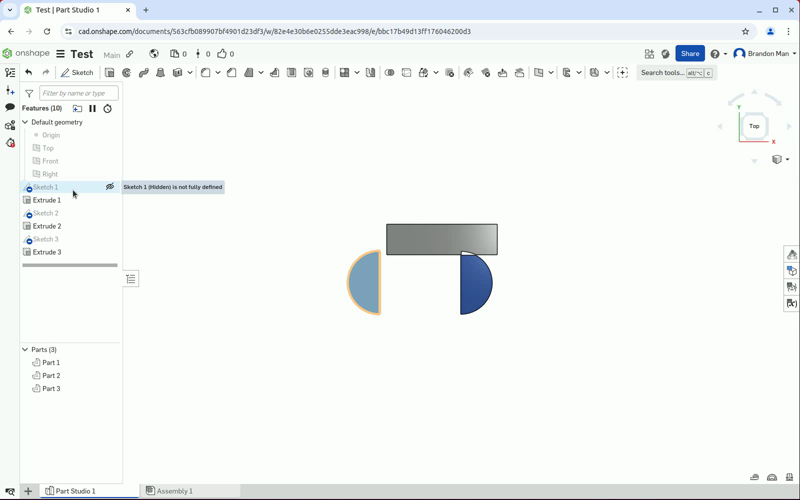
click(73, 189)
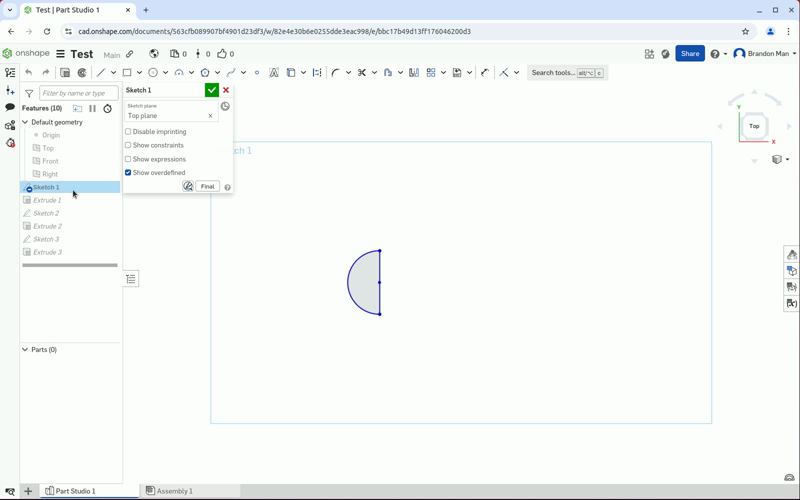
mouse_move(229, 92)
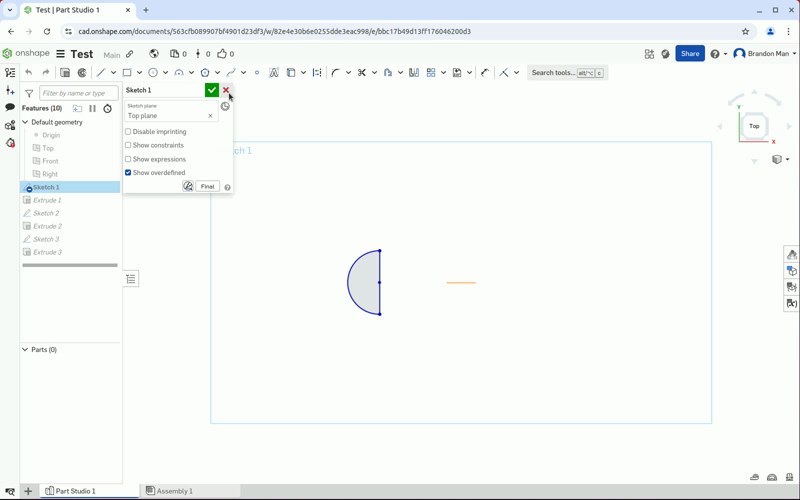
click(229, 92)
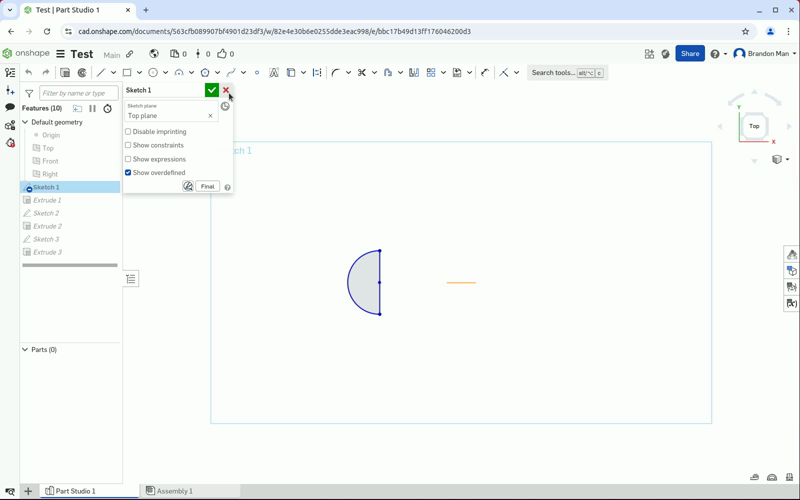
key(shift+s)
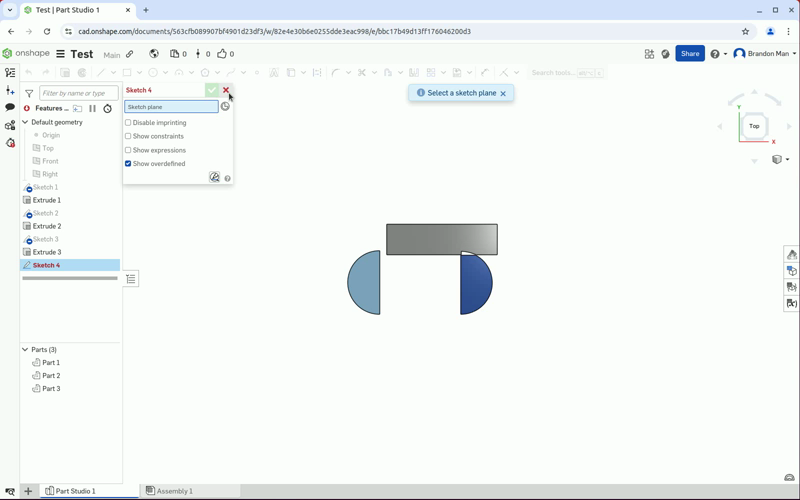
mouse_move(73, 150)
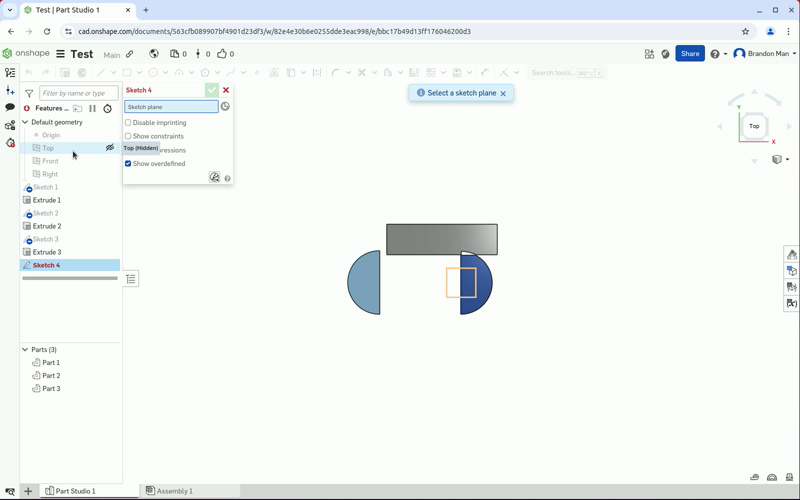
click(73, 150)
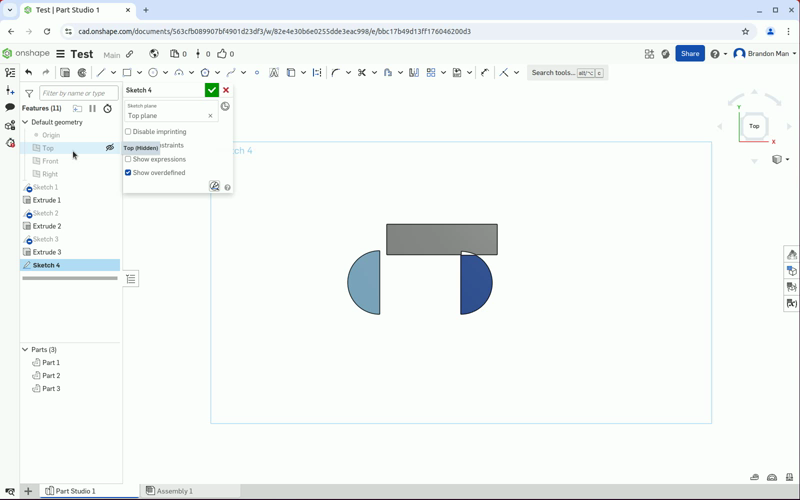
mouse_move(73, 352)
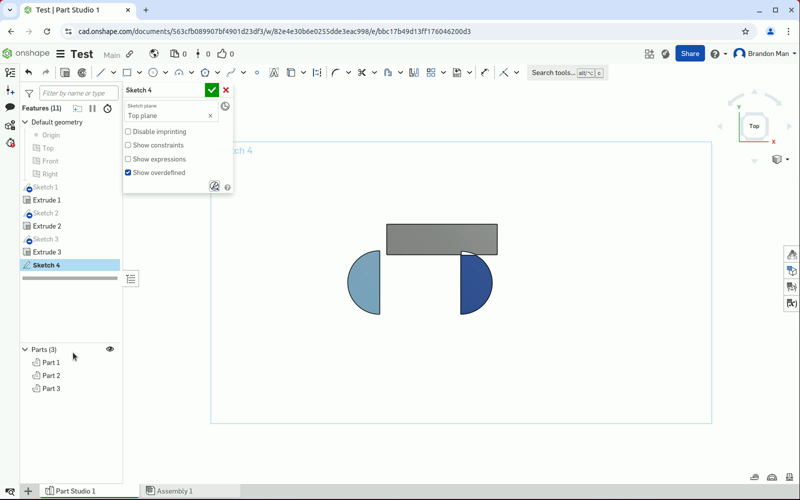
key(y)
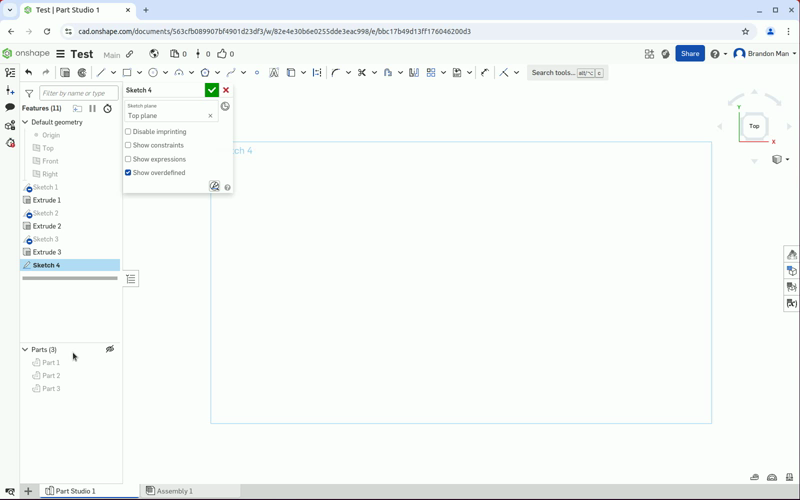
key(l)
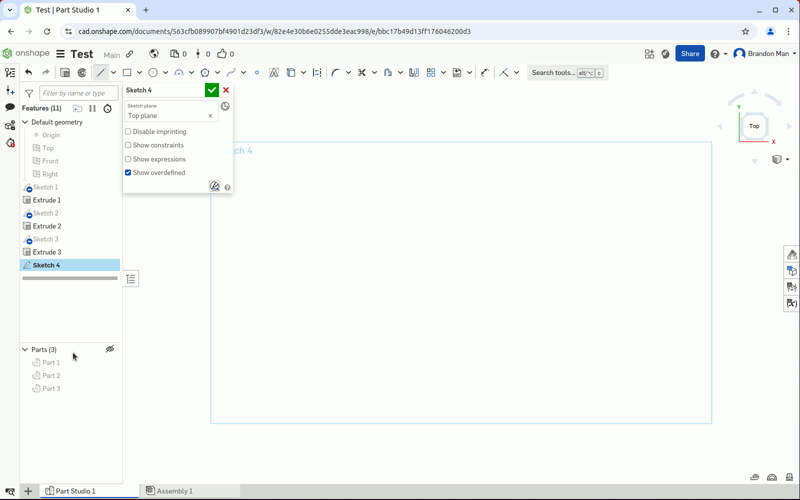
key_down(shift)
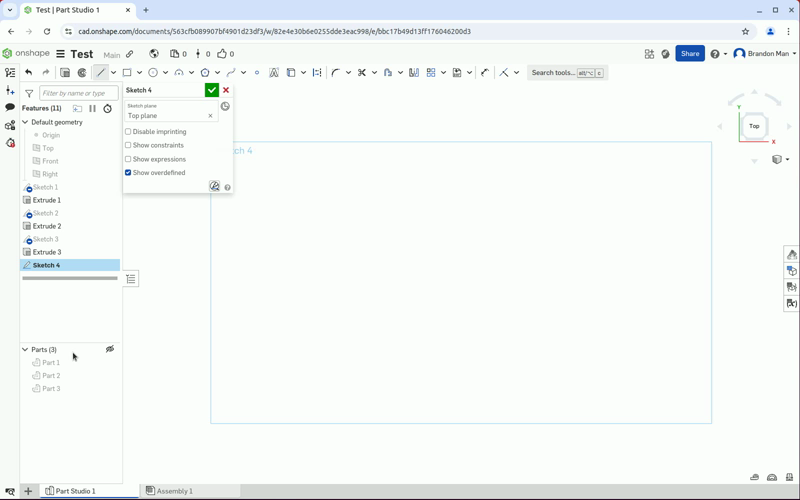
mouse_move(460, 254)
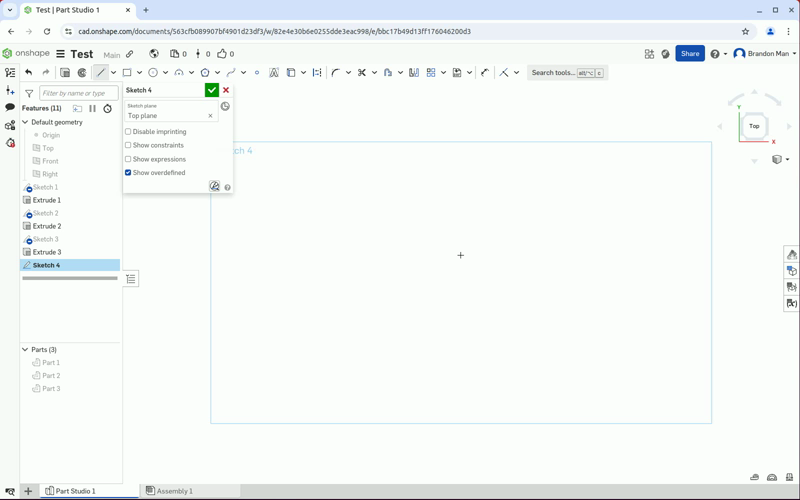
click(460, 254)
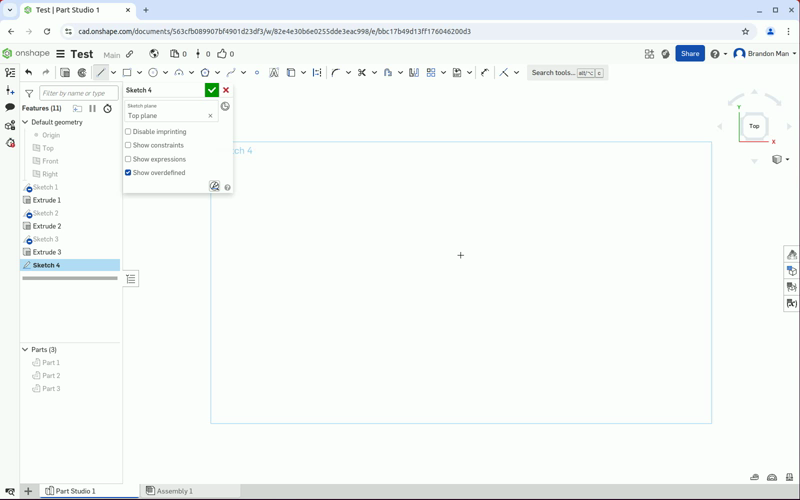
key_up(shift)
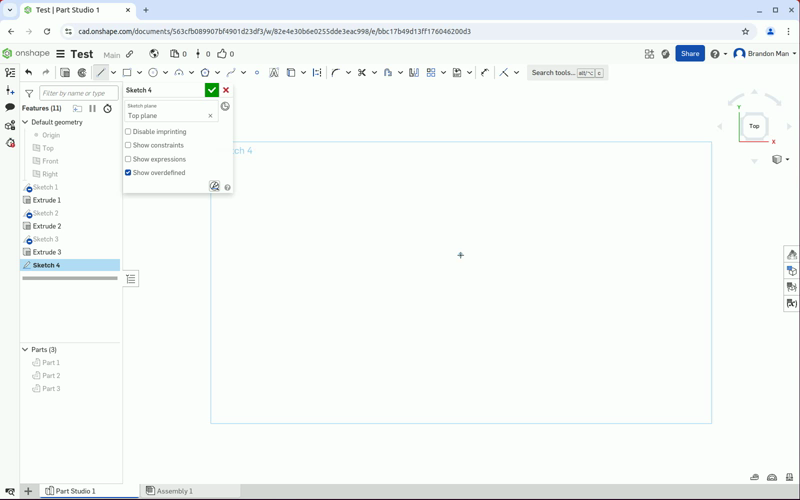
key_down(shift)
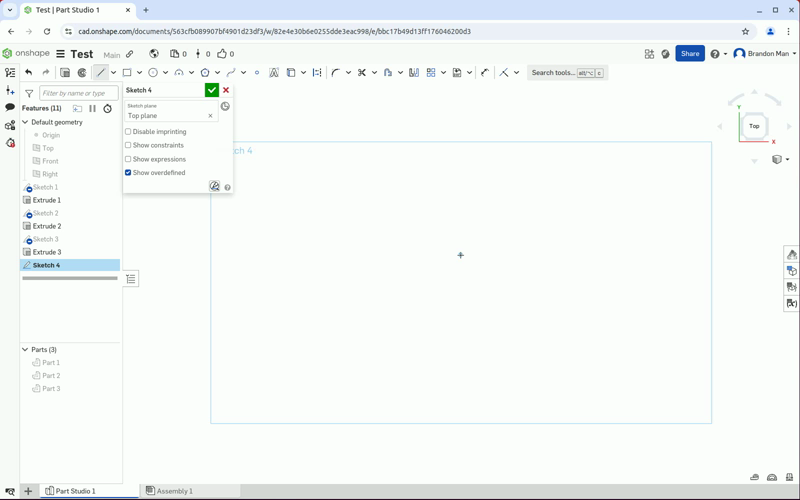
mouse_move(490, 254)
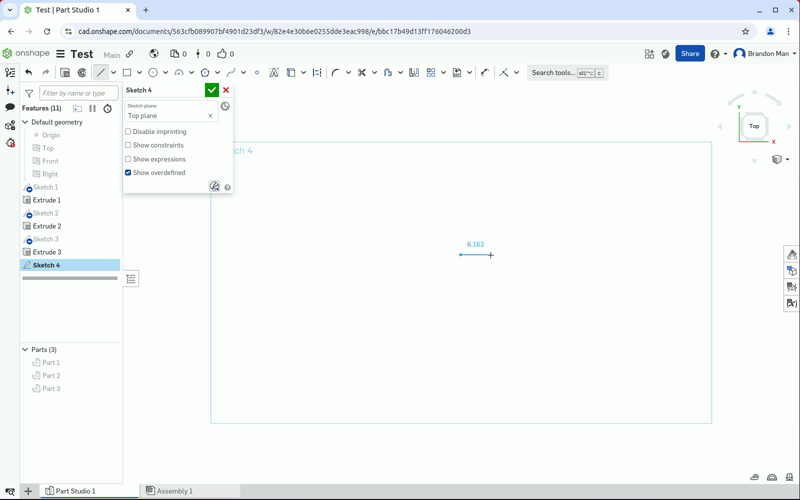
mouse_move(477, 254)
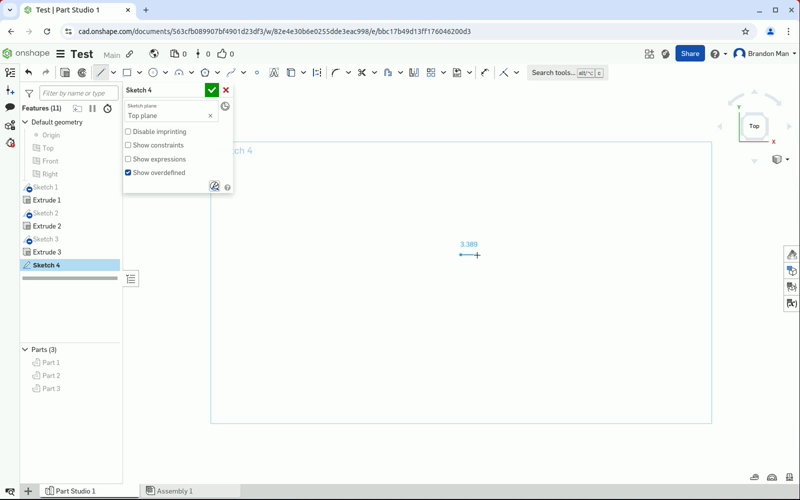
click(477, 254)
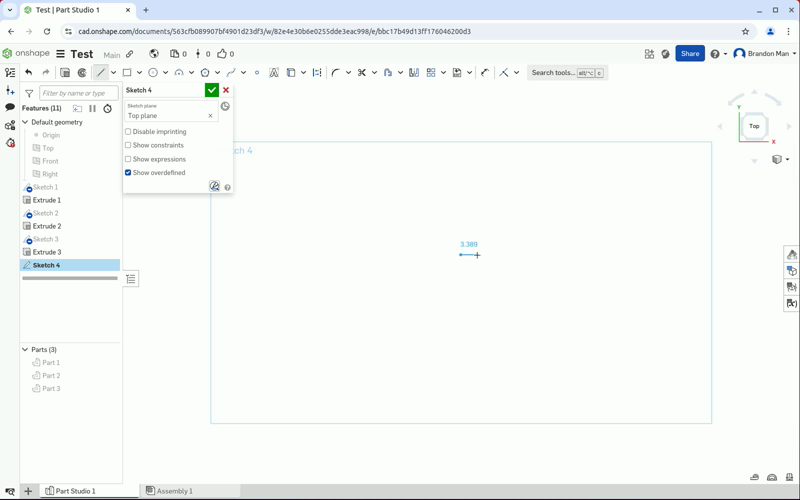
key_up(shift)
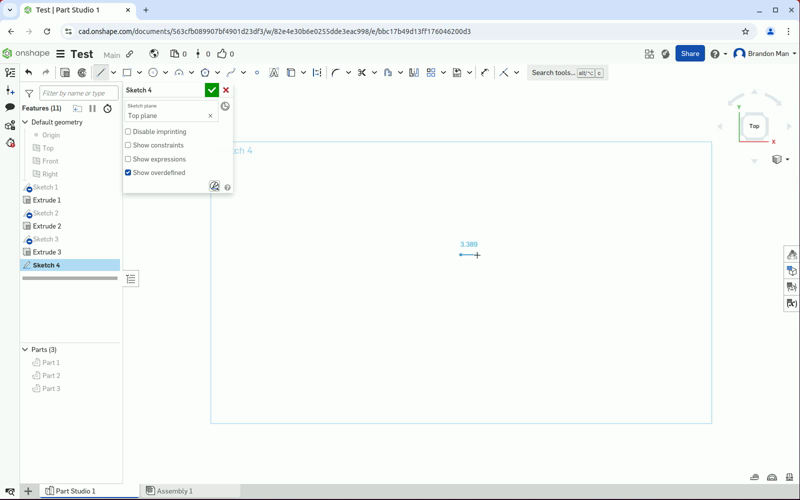
key(esc)
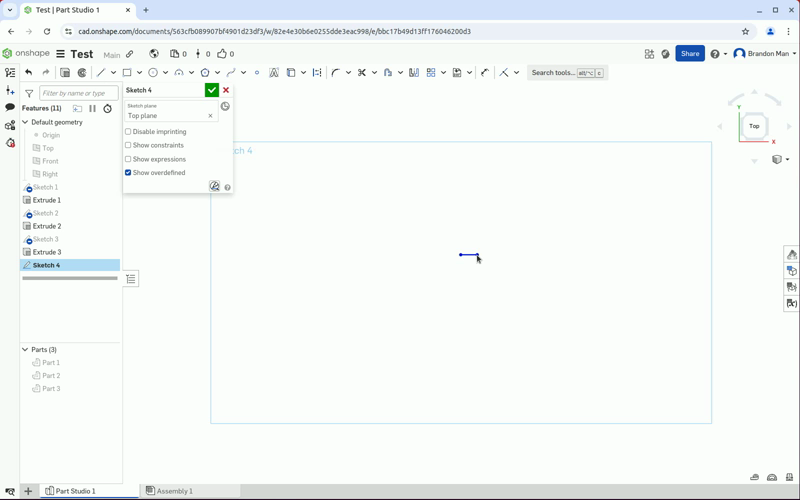
key(a)
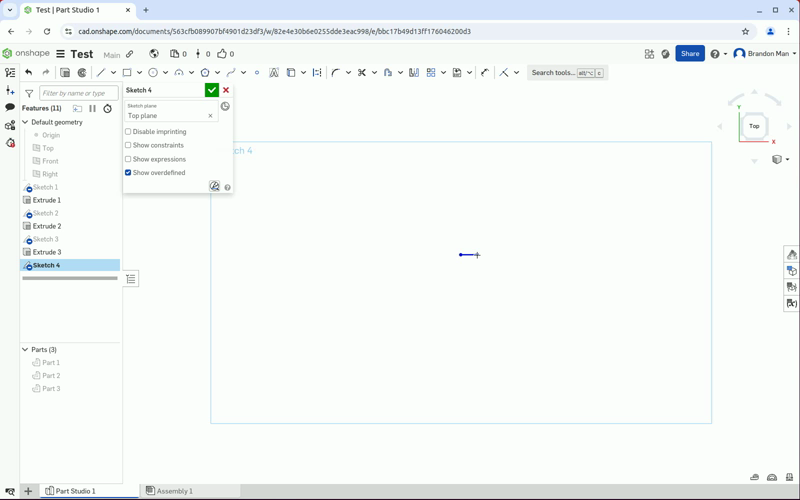
mouse_move(477, 254)
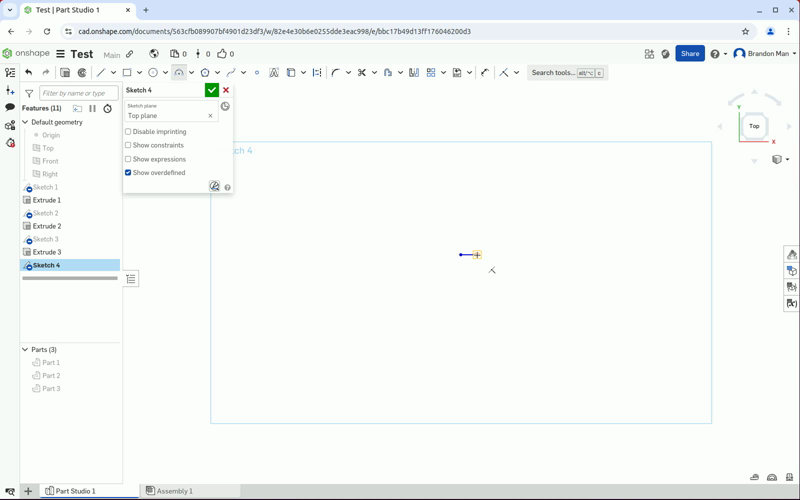
click(477, 254)
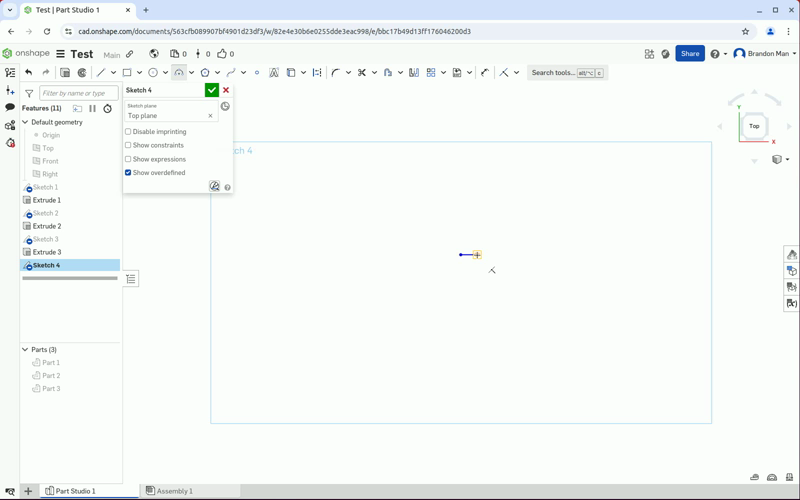
key_down(shift)
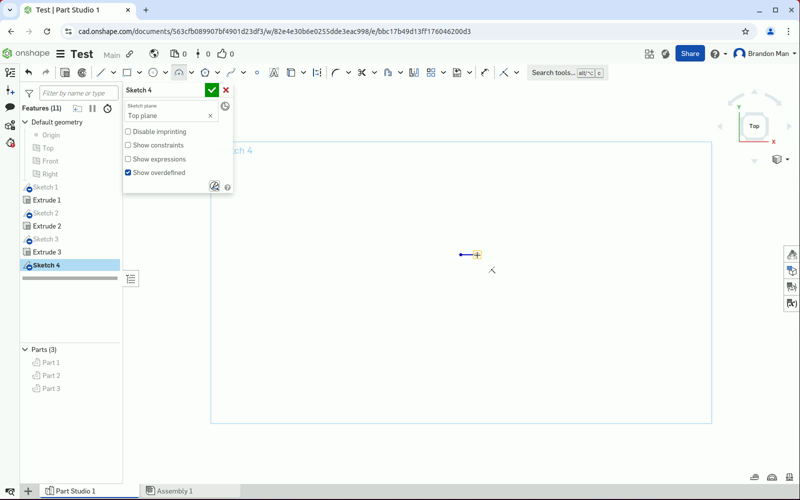
mouse_move(460, 250)
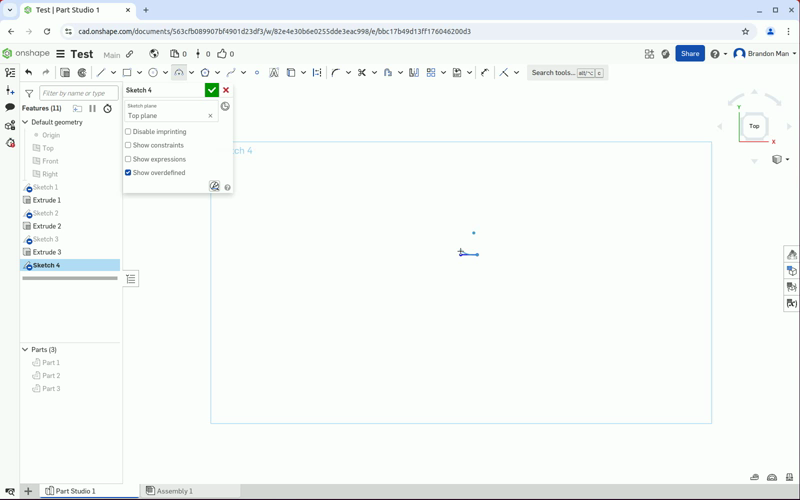
scroll(6)
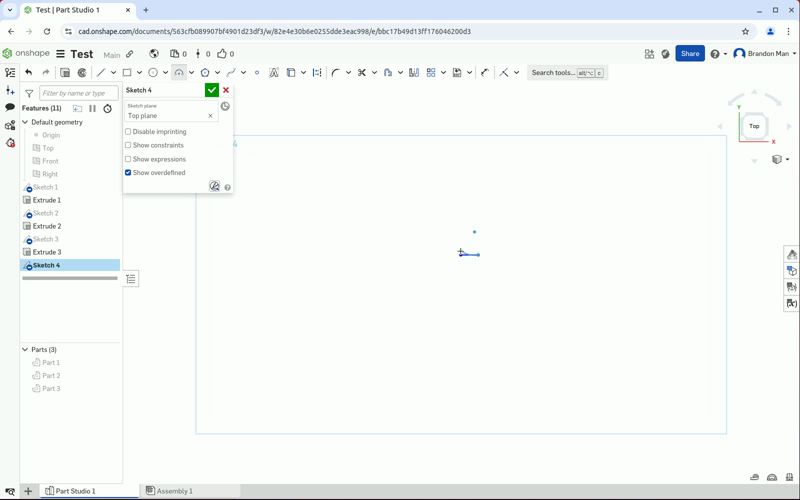
scroll(6)
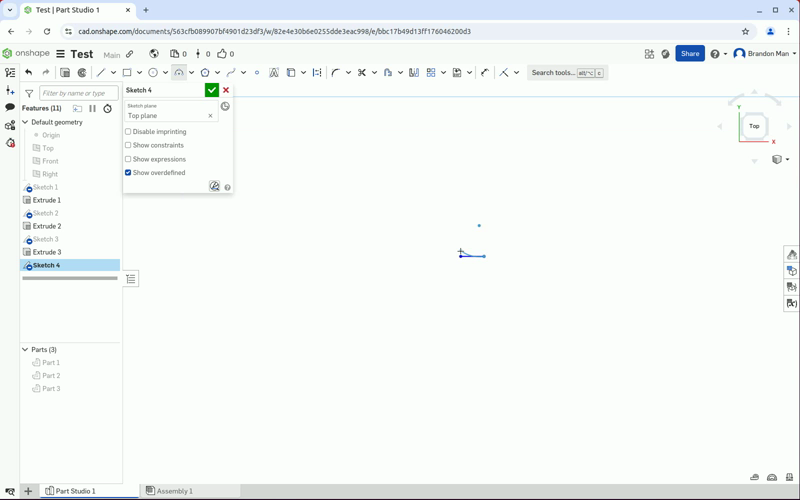
scroll(6)
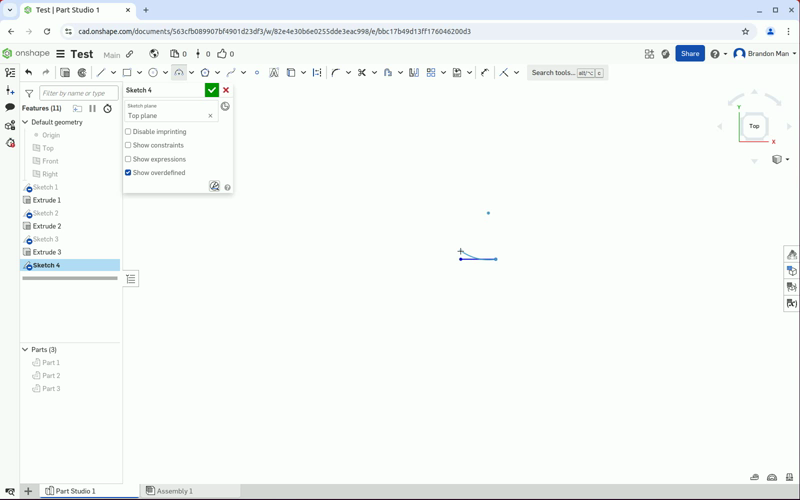
scroll(6)
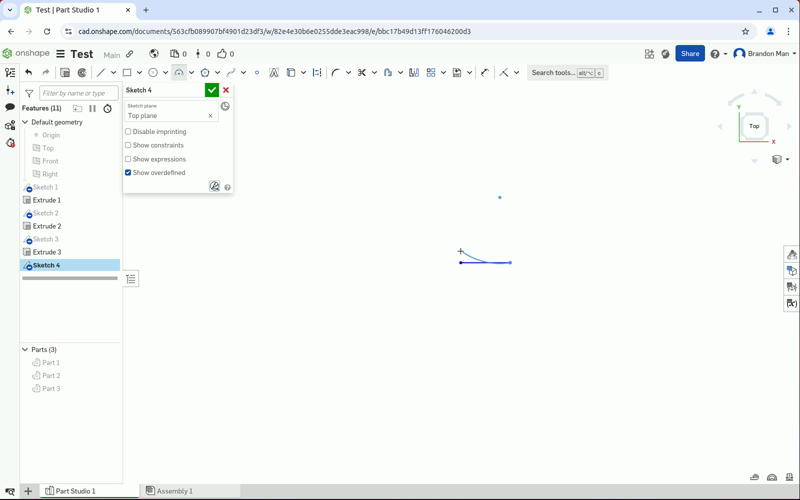
scroll(6)
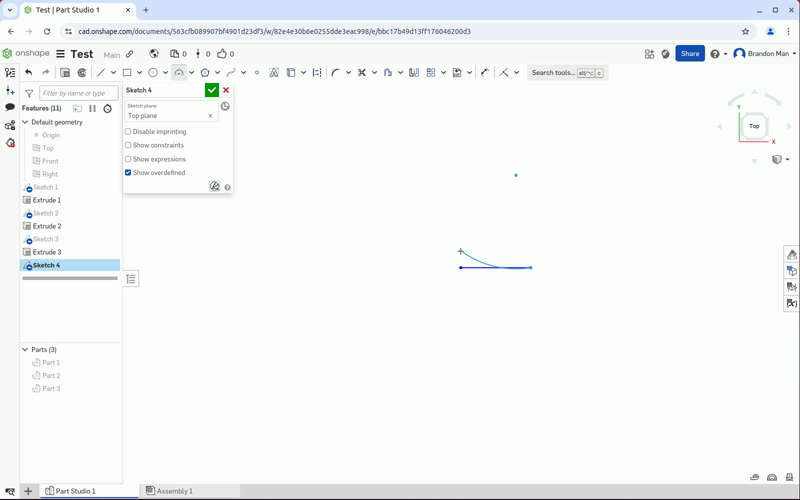
scroll(6)
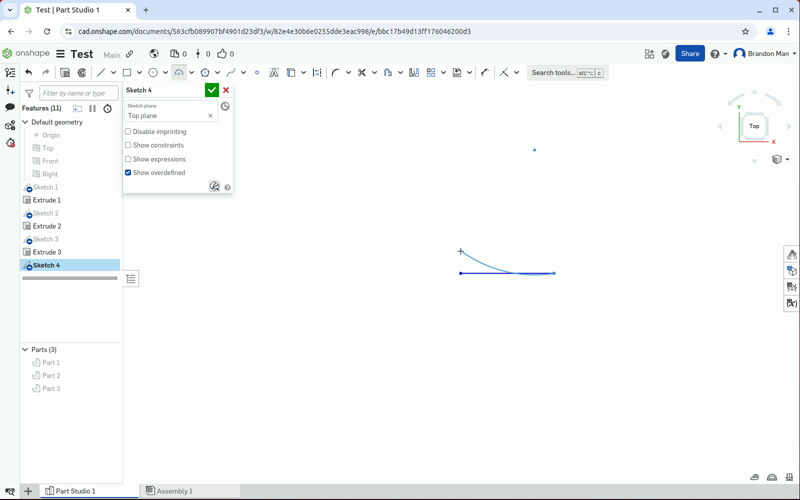
scroll(6)
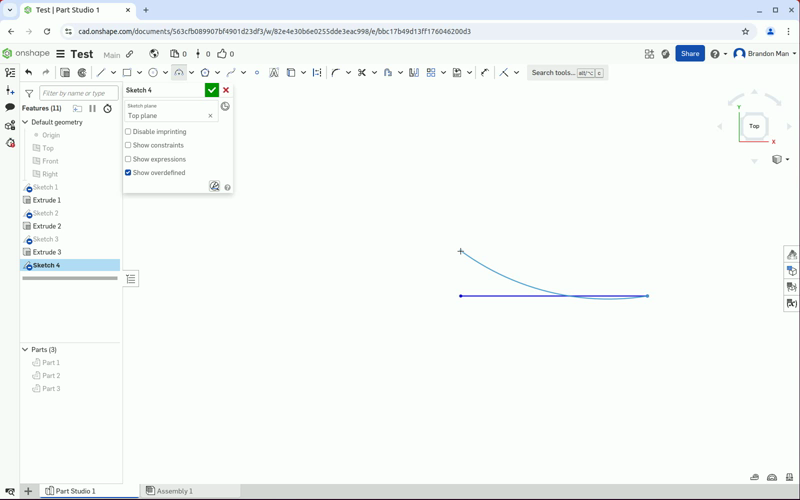
click(460, 250)
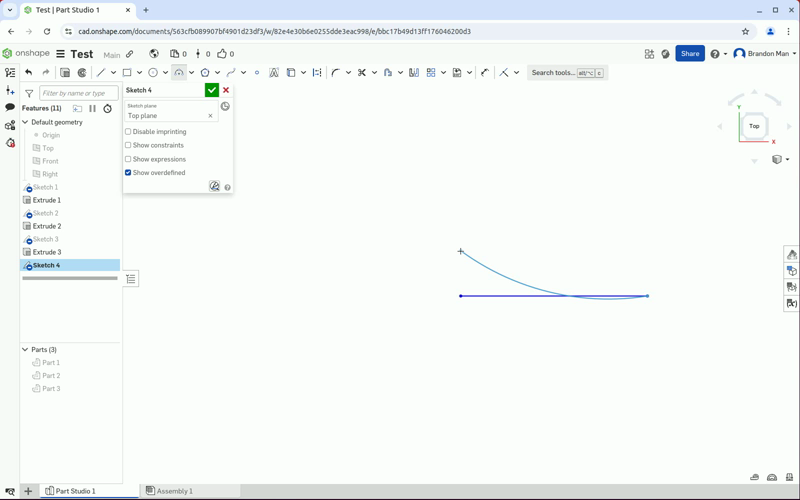
scroll(-6)
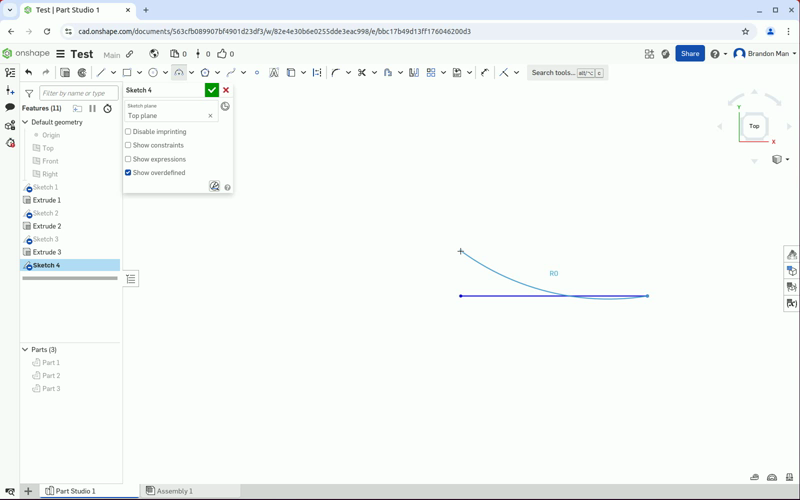
scroll(-6)
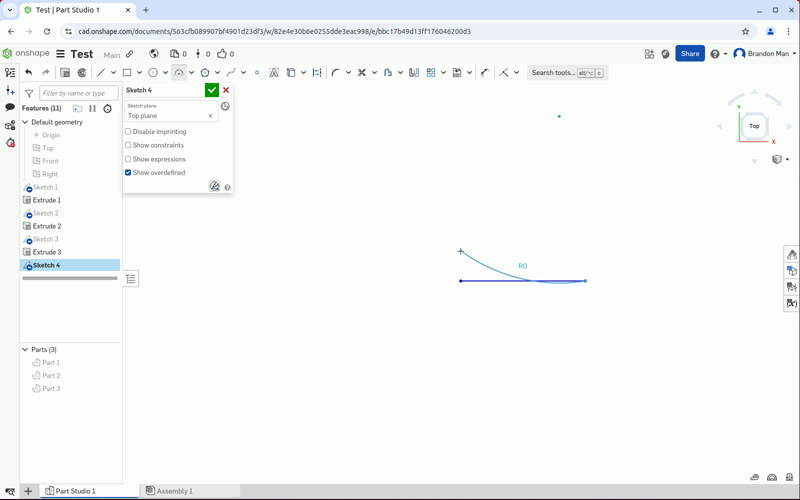
scroll(-6)
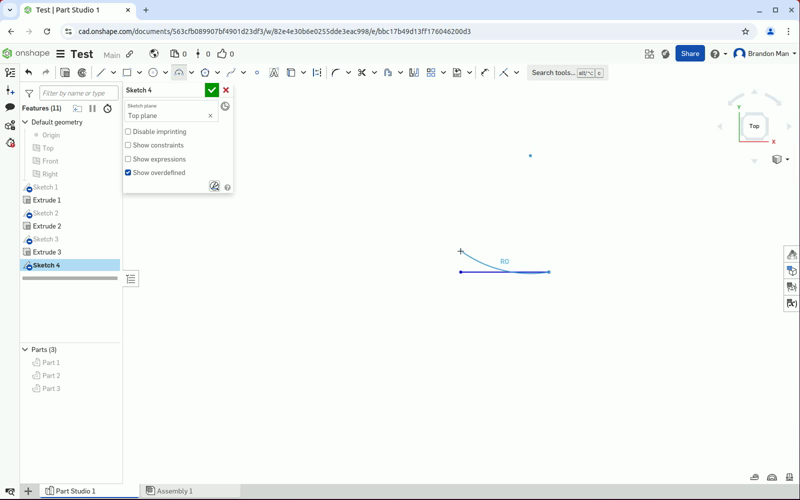
scroll(-6)
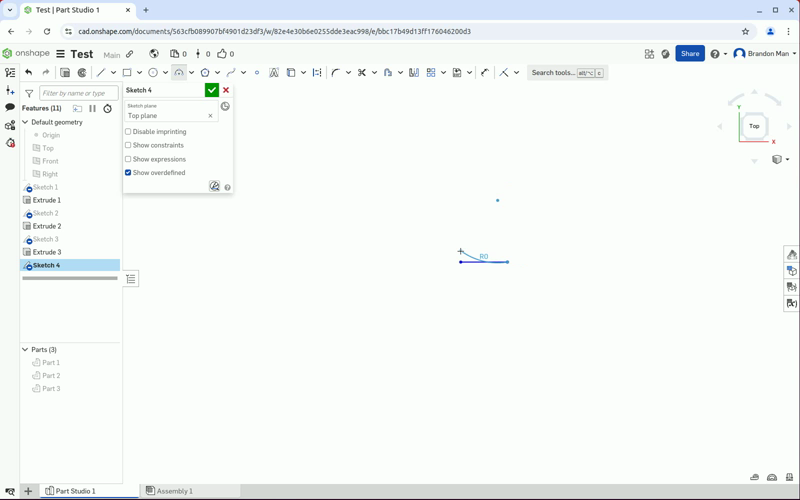
scroll(-6)
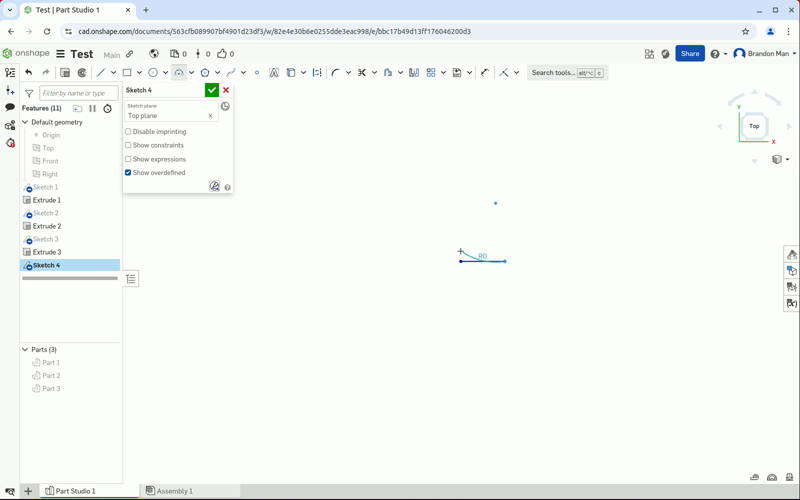
scroll(-6)
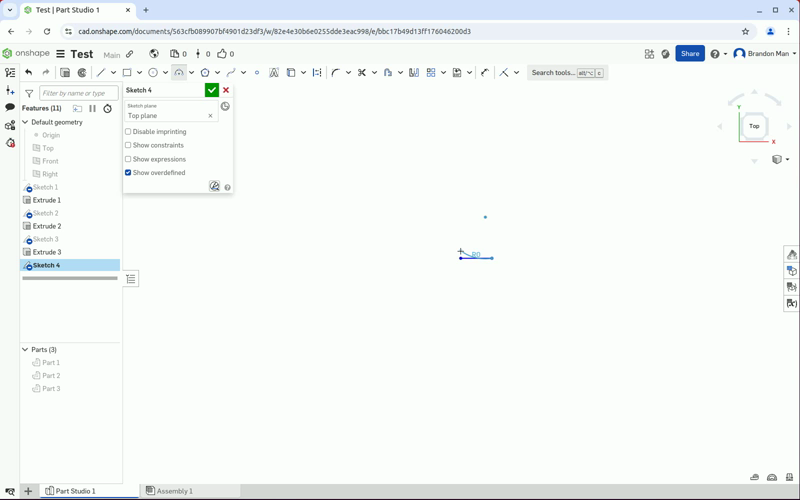
scroll(-6)
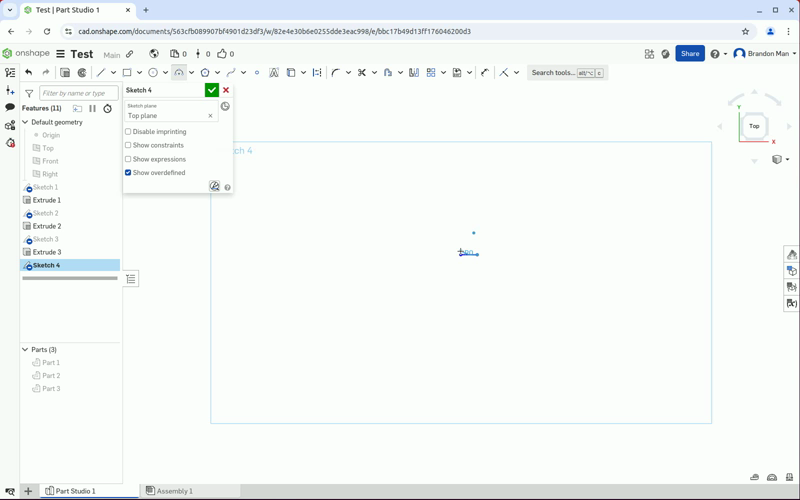
mouse_move(469, 251)
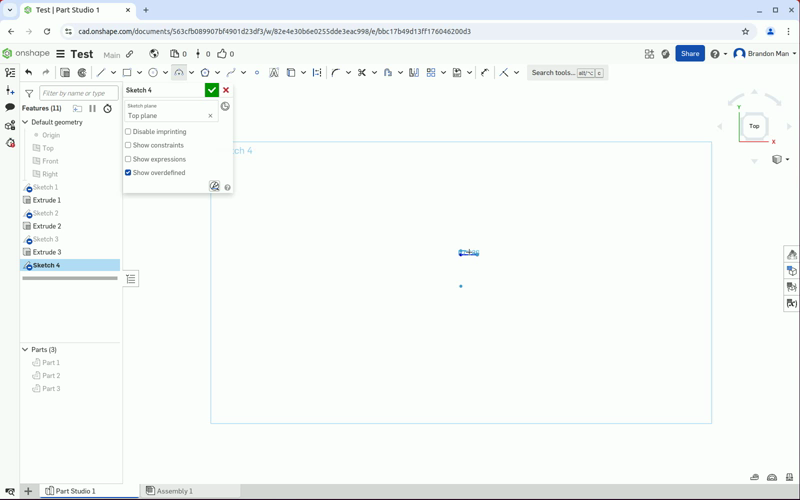
click(469, 251)
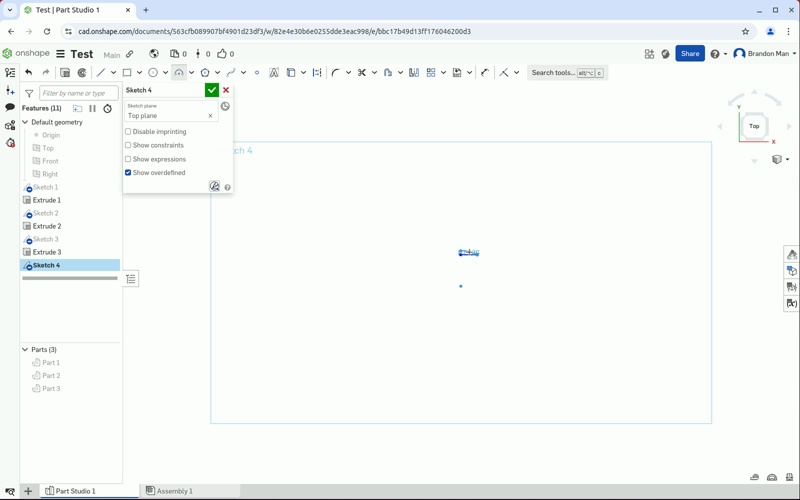
key_up(shift)
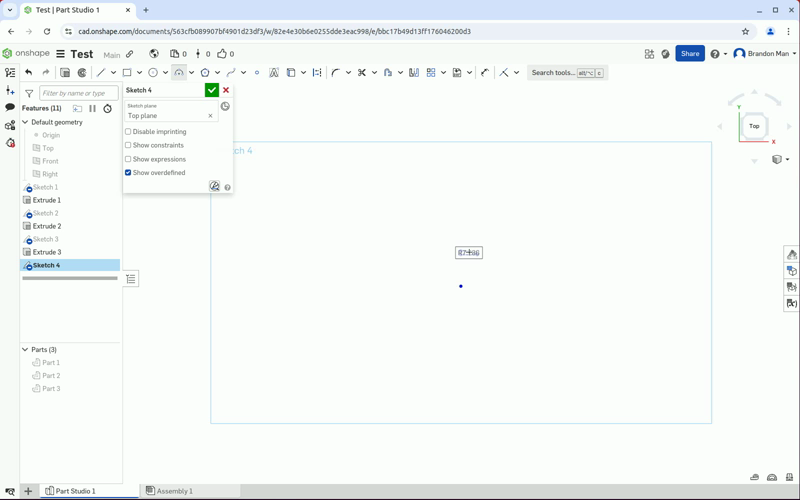
key(esc)
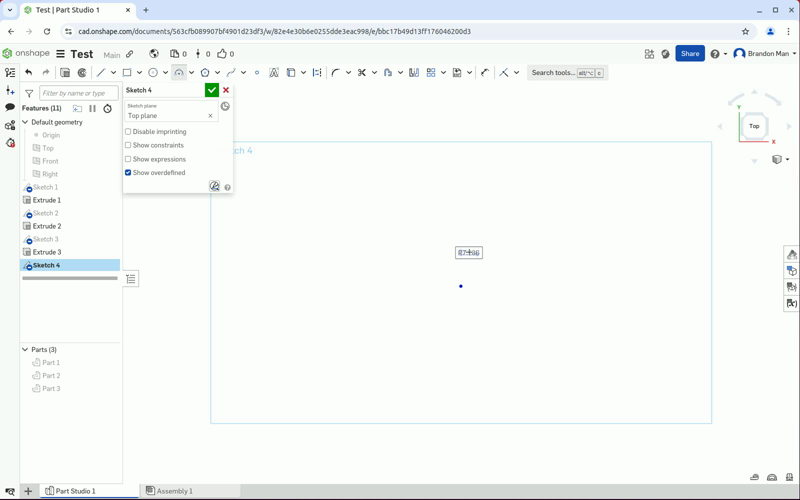
key(l)
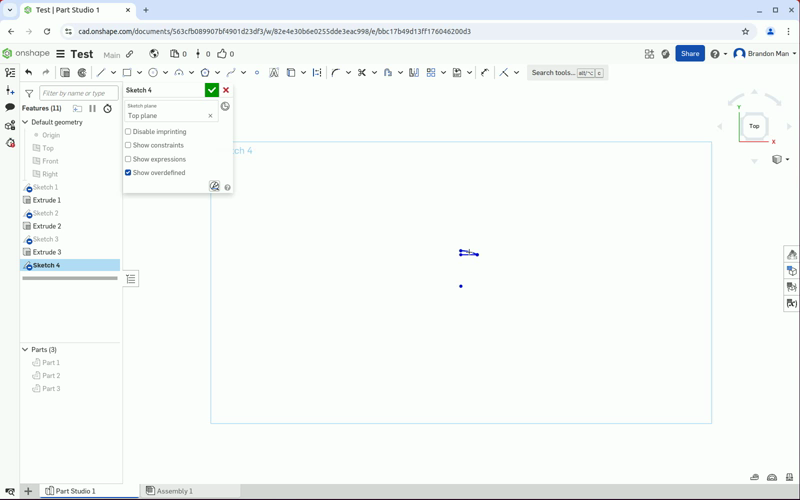
mouse_move(460, 250)
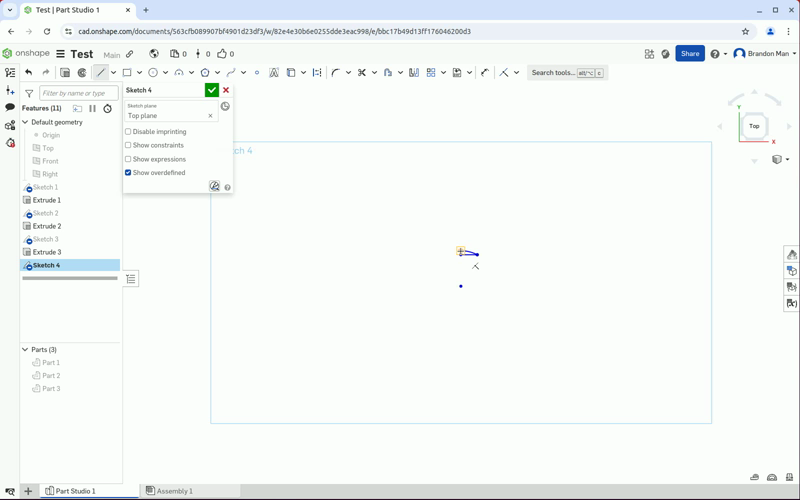
scroll(6)
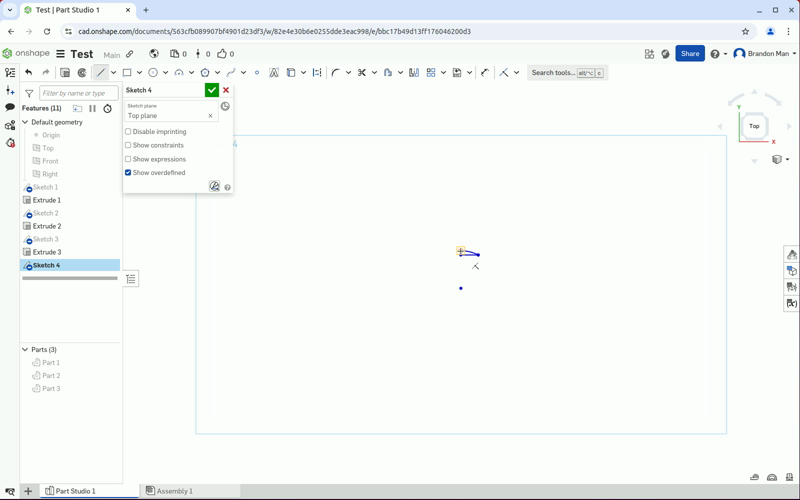
scroll(6)
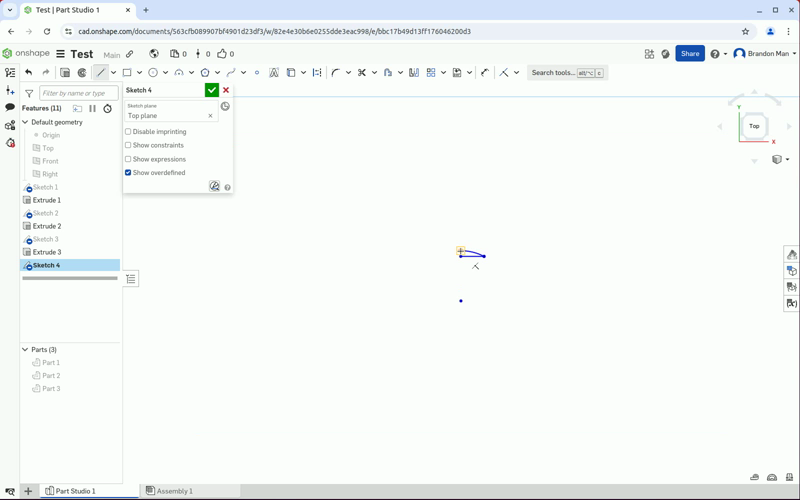
scroll(6)
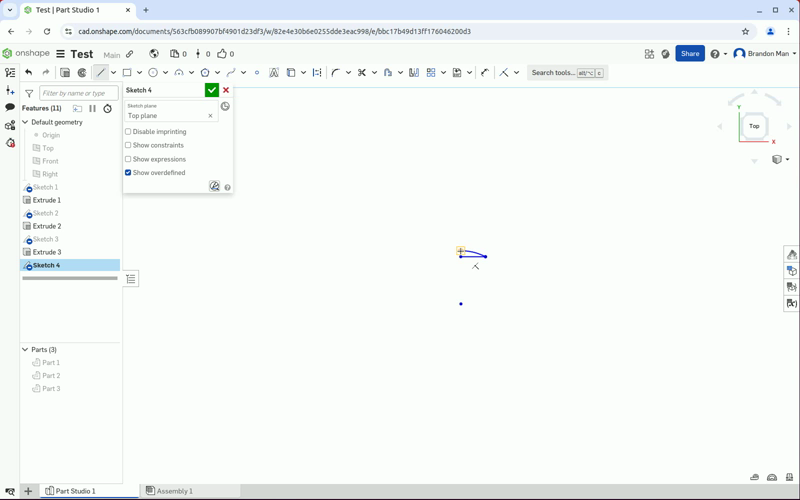
scroll(6)
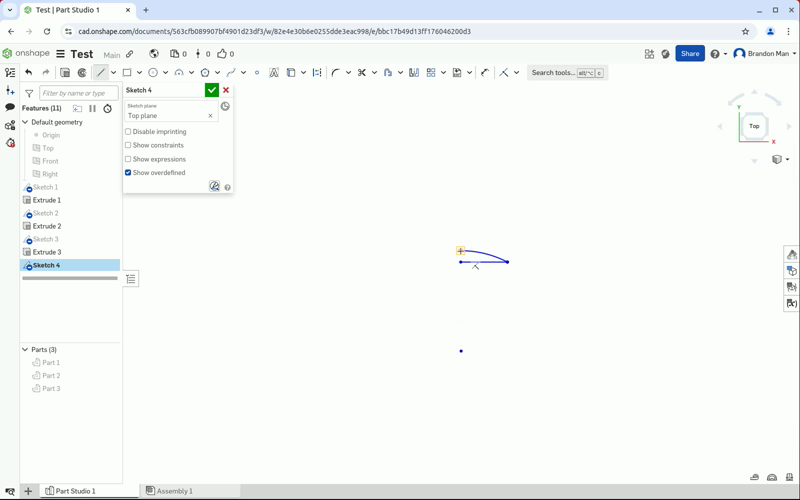
scroll(6)
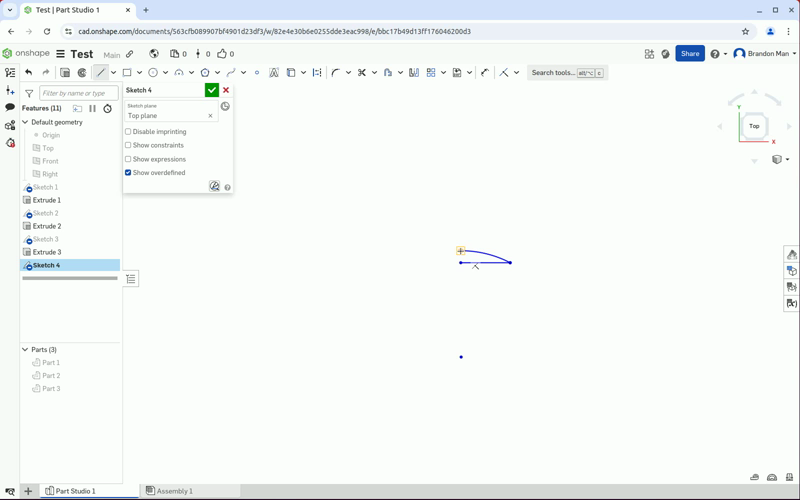
scroll(6)
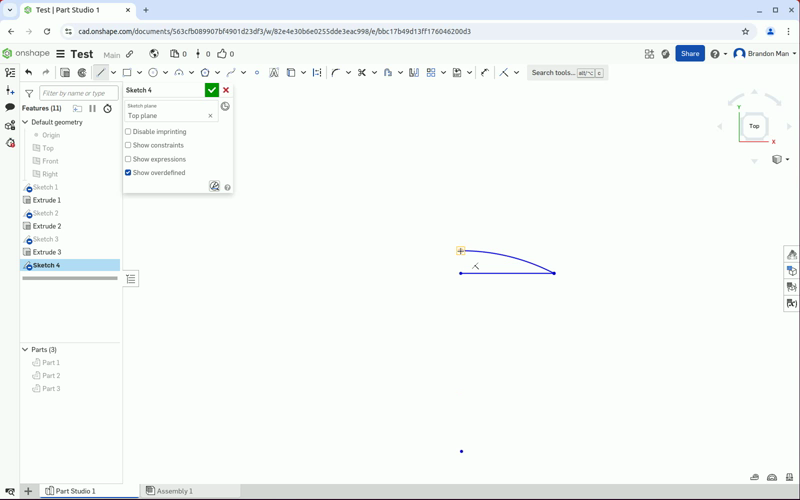
scroll(6)
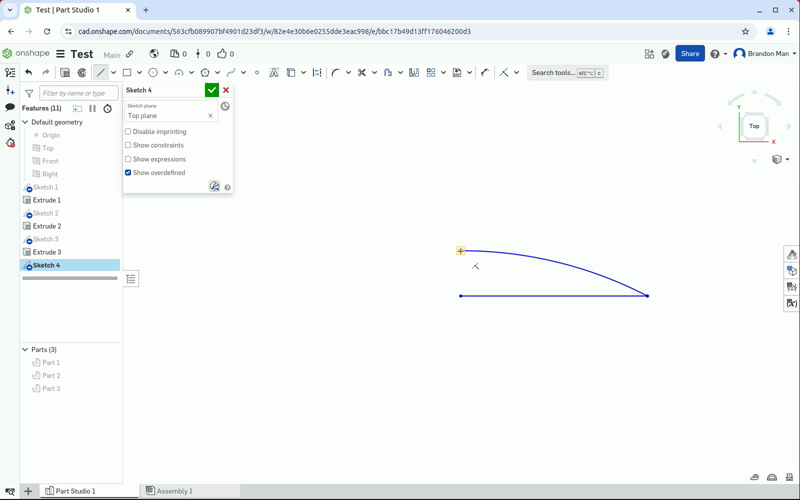
click(460, 250)
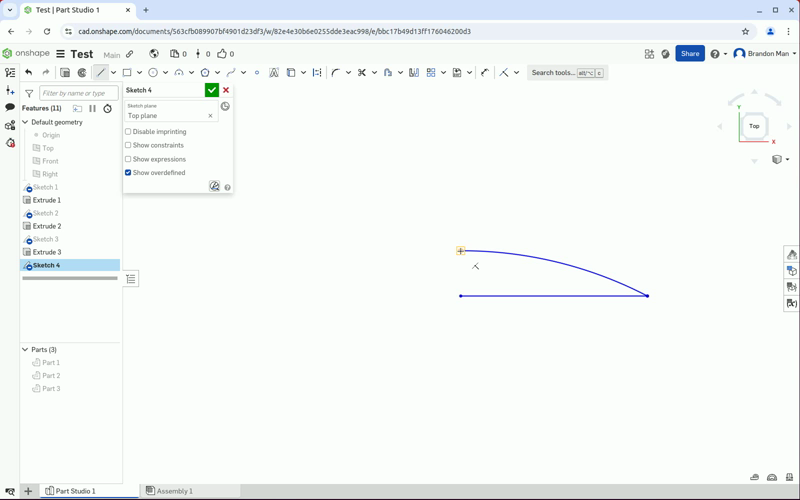
scroll(-6)
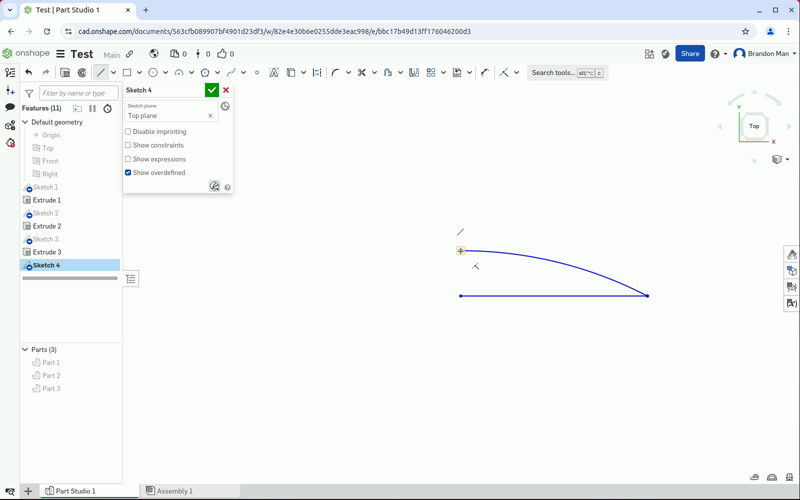
scroll(-6)
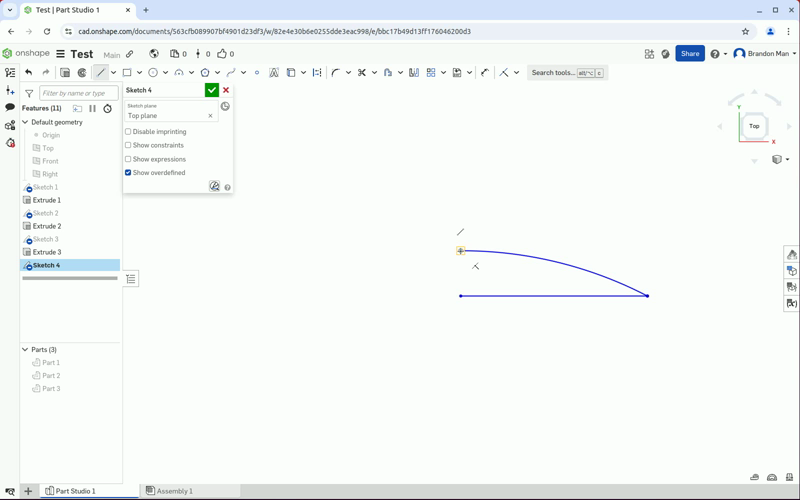
scroll(-6)
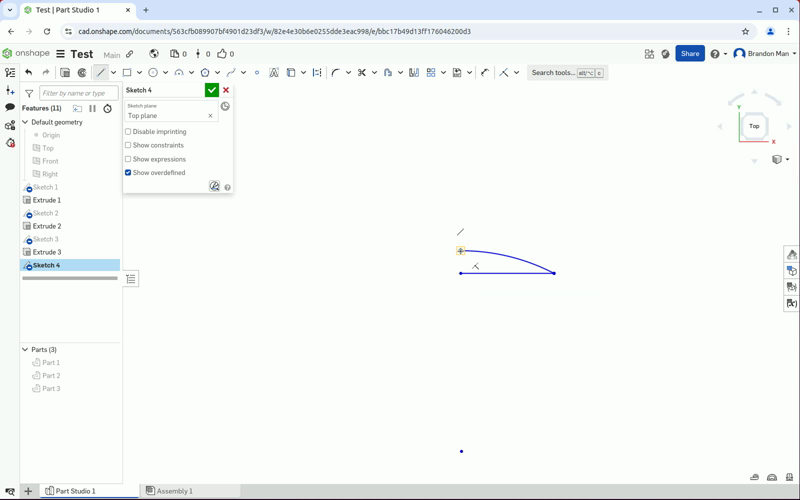
scroll(-6)
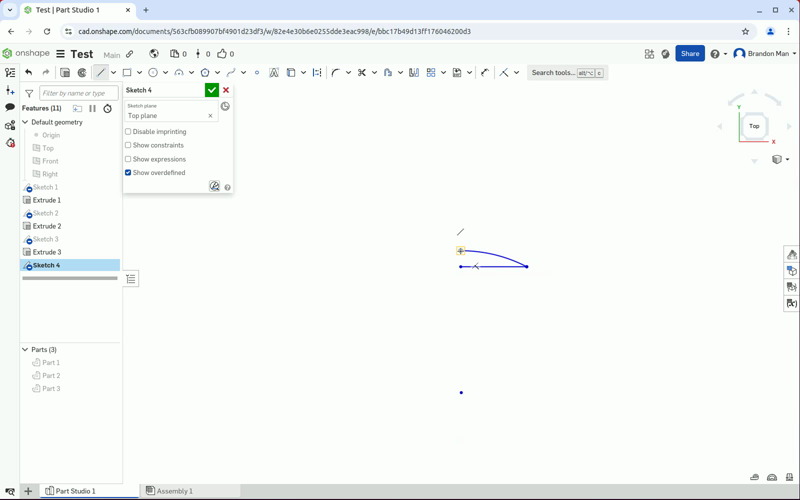
scroll(-6)
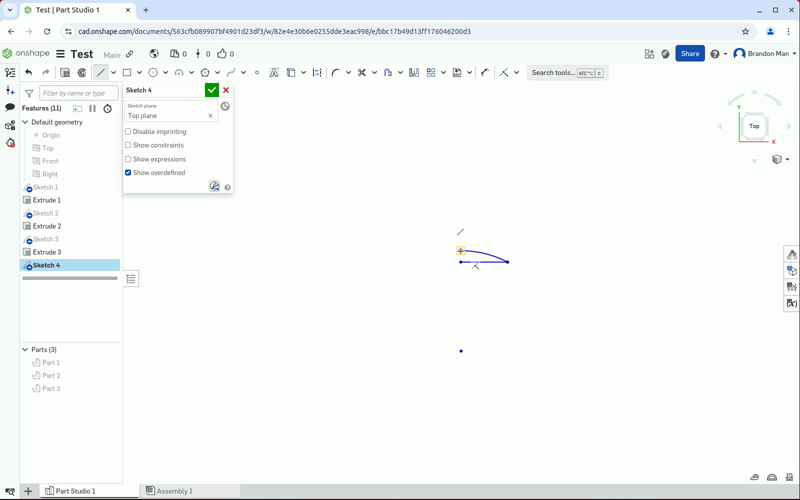
scroll(-6)
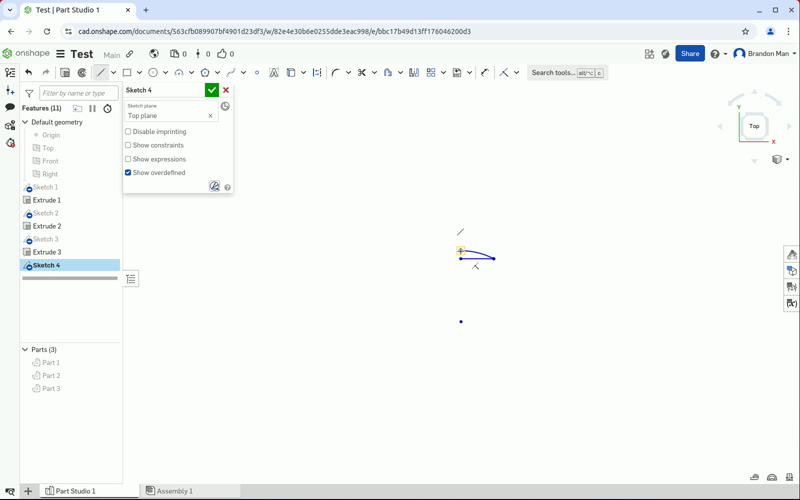
scroll(-6)
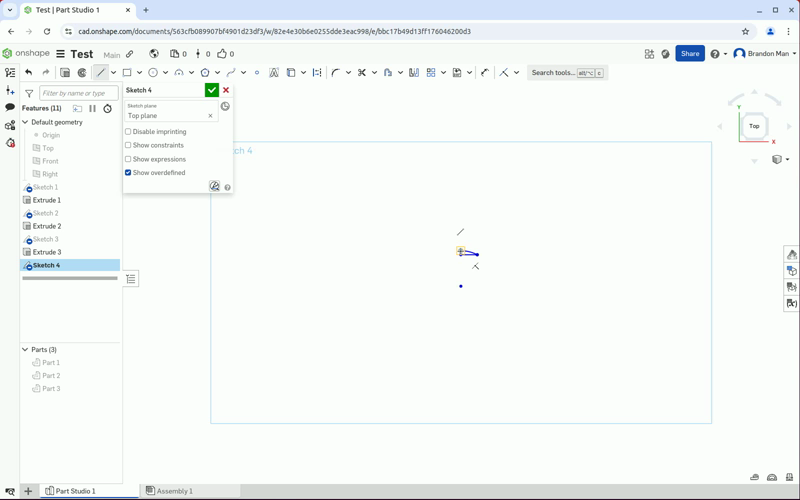
mouse_move(490, 250)
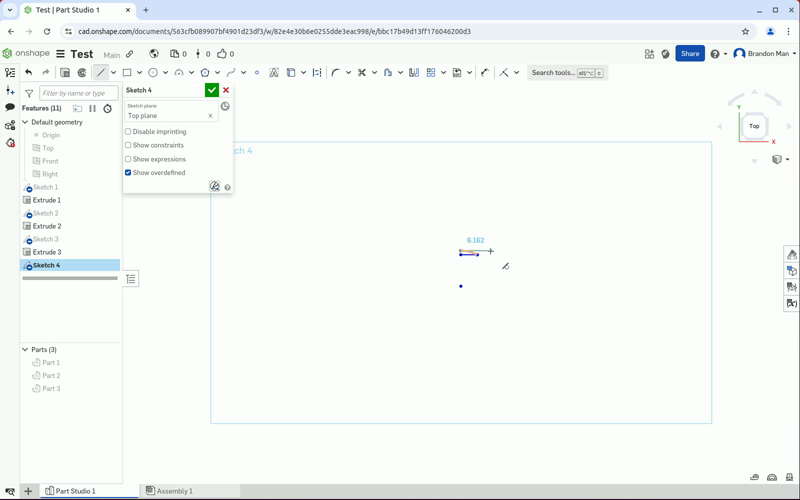
key_down(shift)
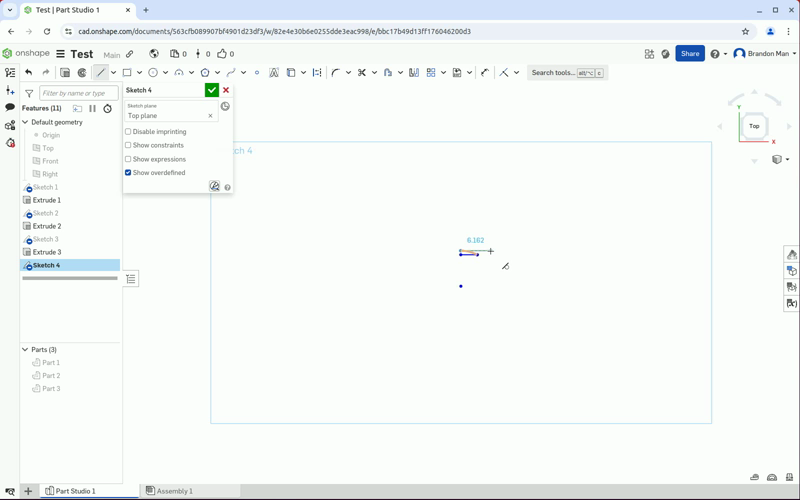
mouse_move(460, 254)
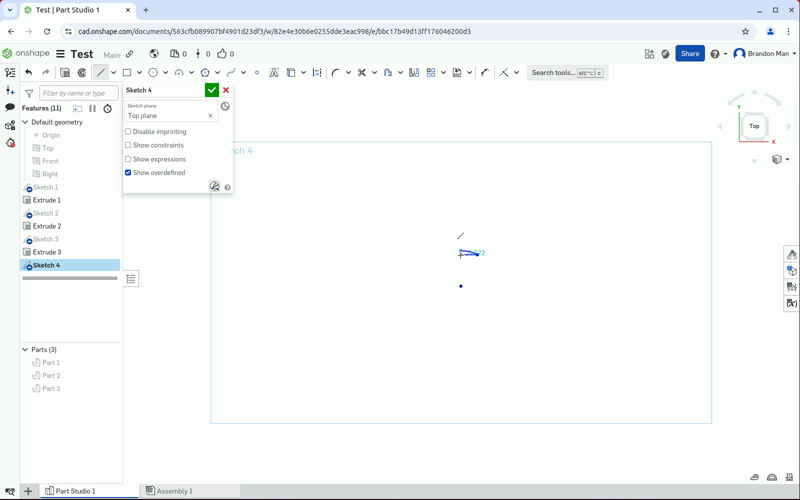
scroll(6)
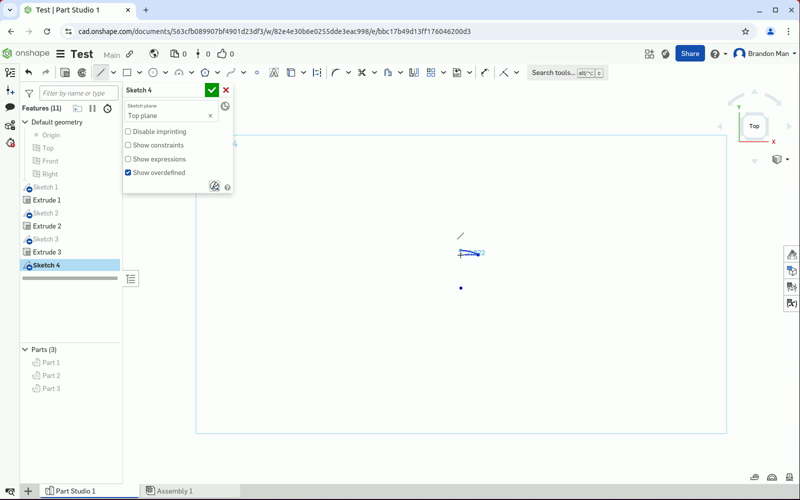
scroll(6)
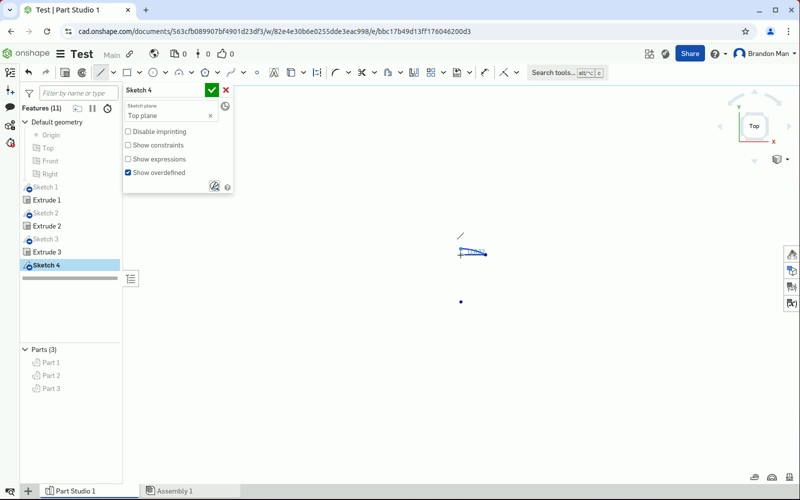
scroll(6)
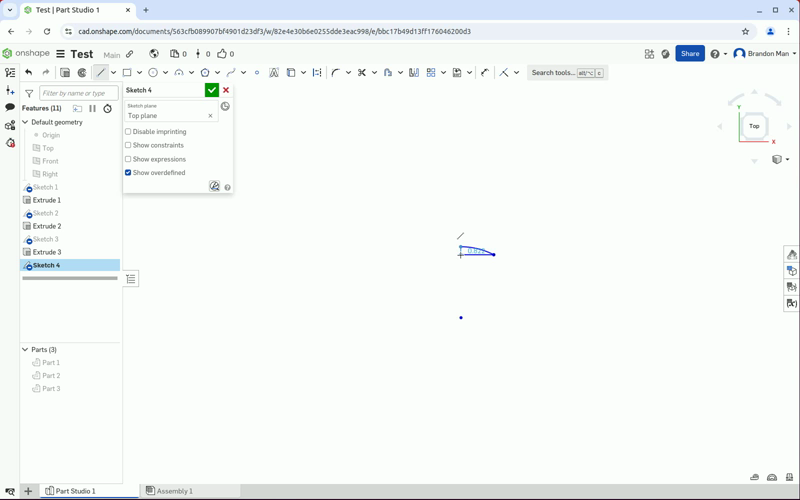
scroll(6)
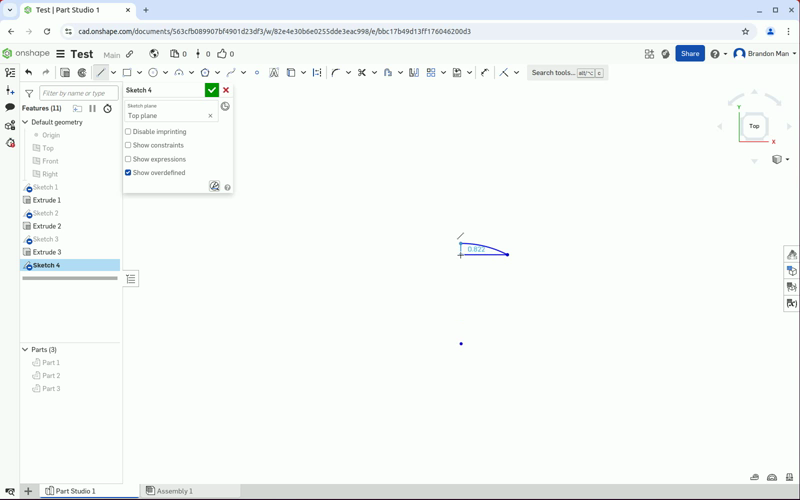
scroll(6)
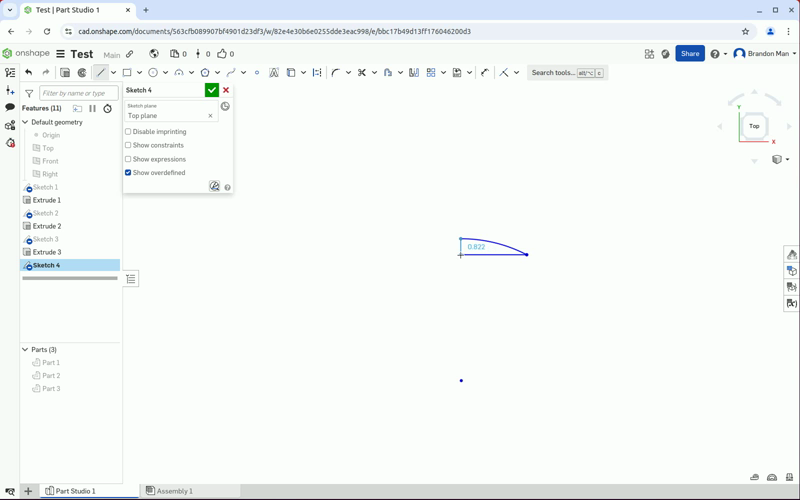
scroll(6)
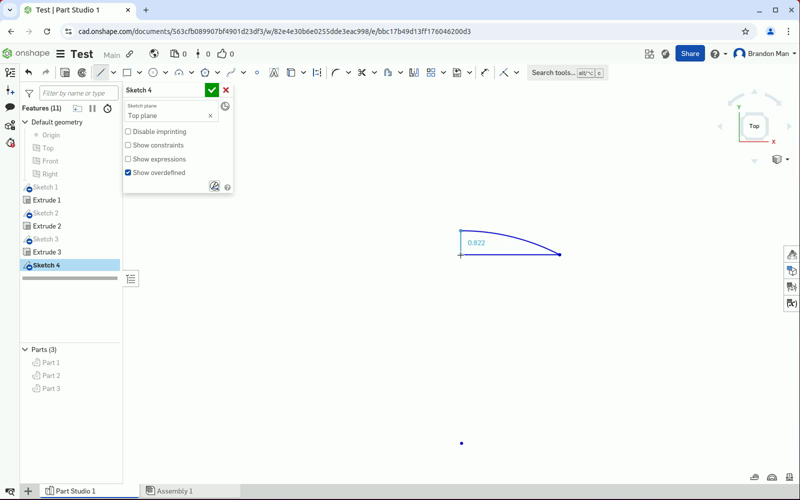
scroll(6)
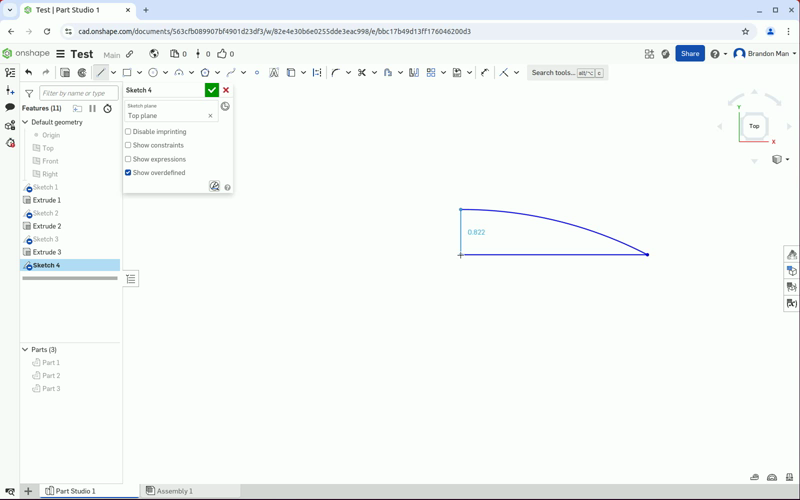
key_up(shift)
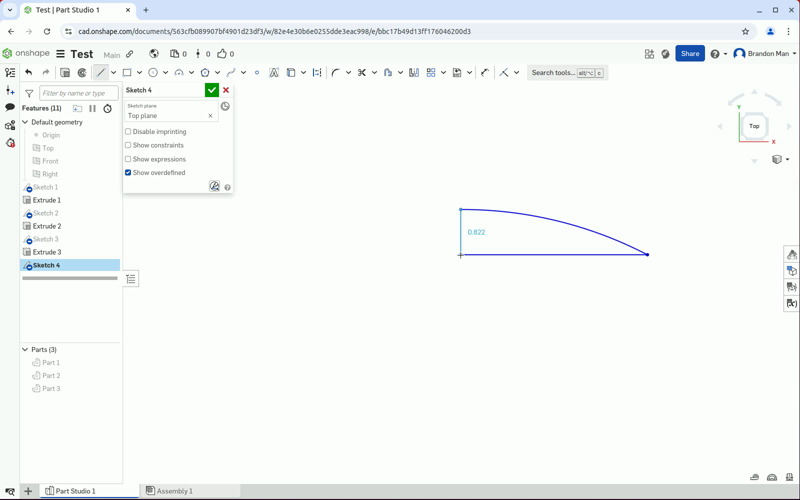
click(460, 254)
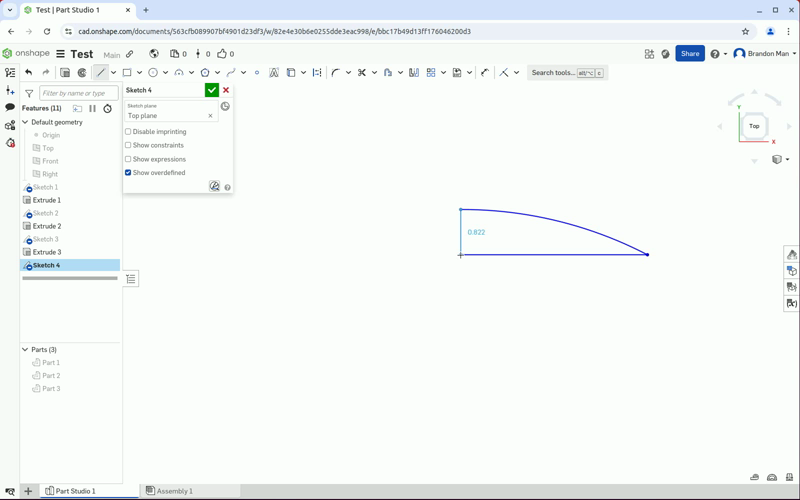
scroll(-6)
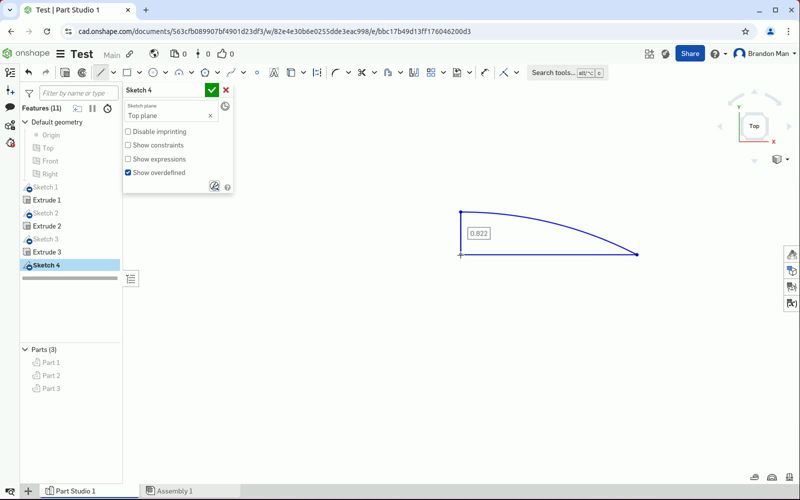
scroll(-6)
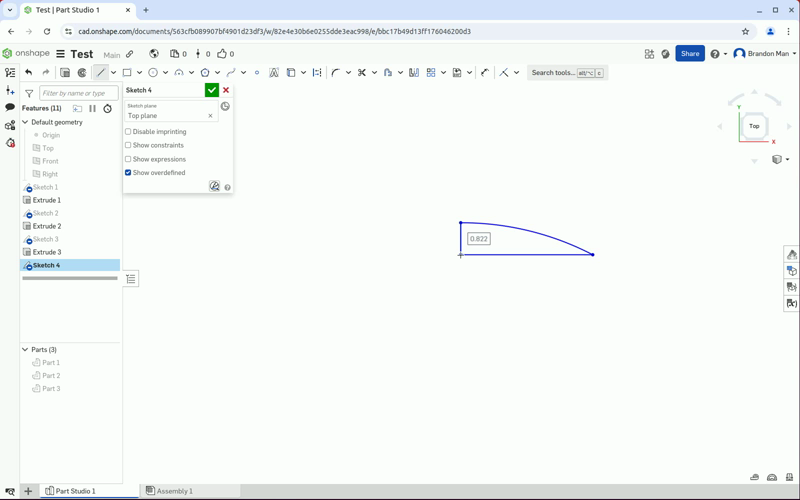
scroll(-6)
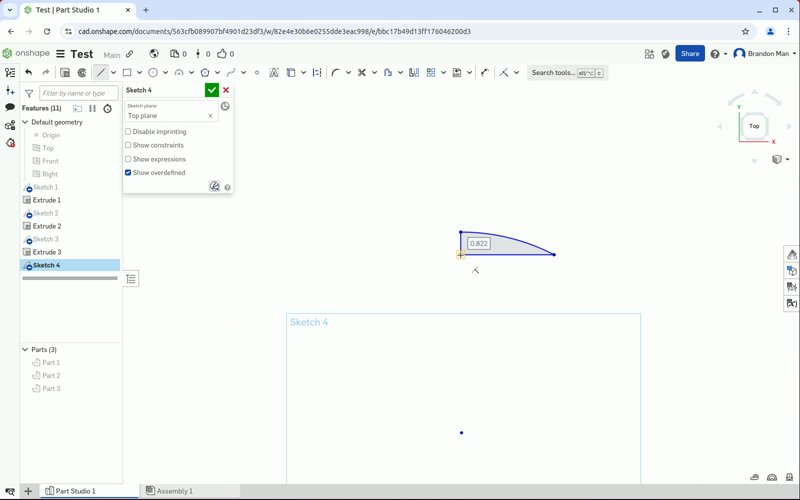
scroll(-6)
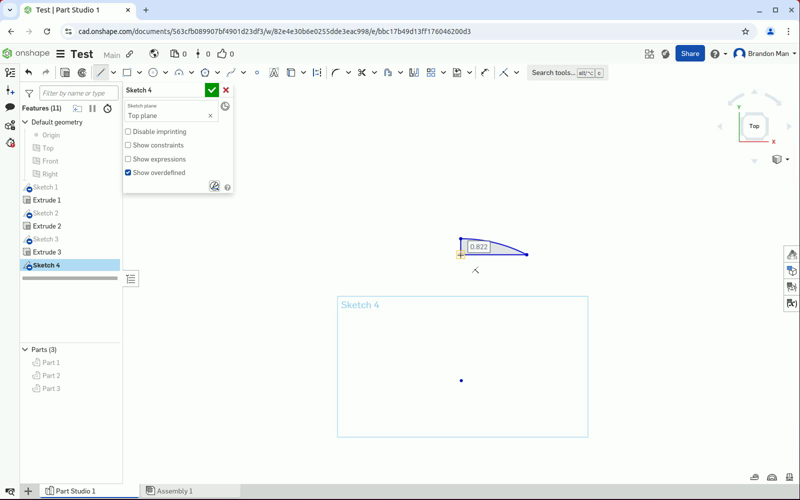
scroll(-6)
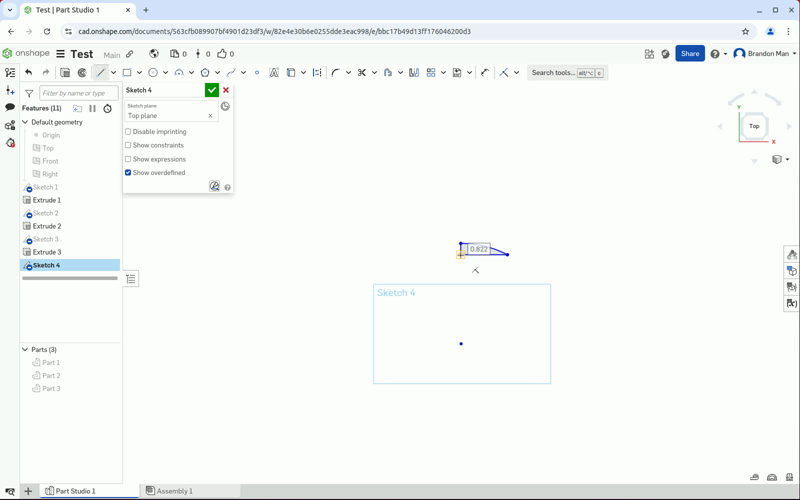
scroll(-6)
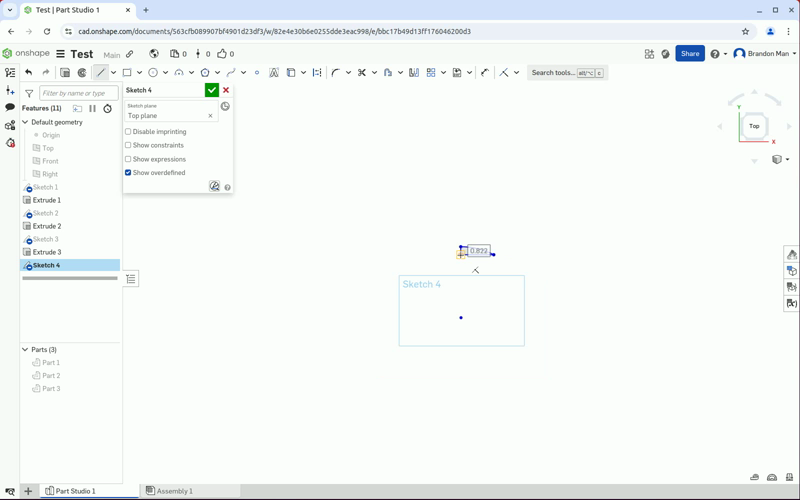
scroll(-6)
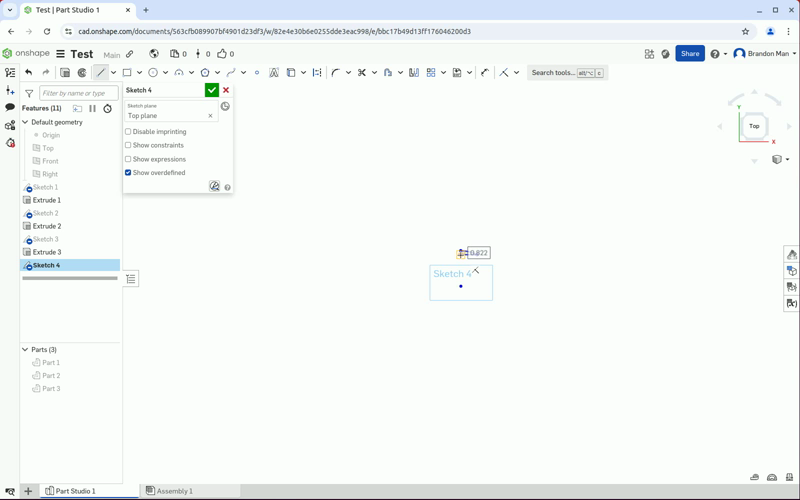
key(esc)
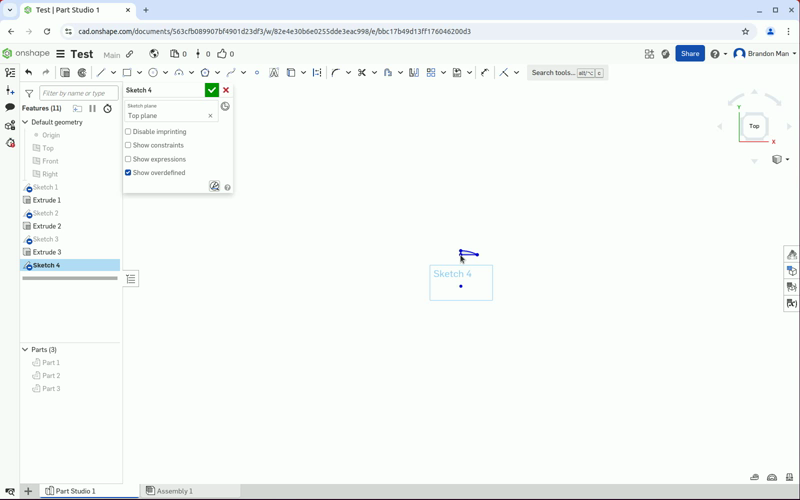
mouse_move(461, 251)
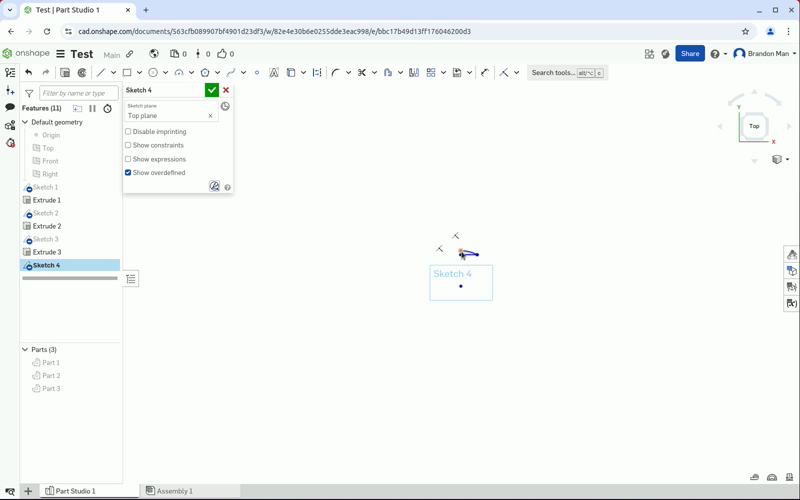
scroll(6)
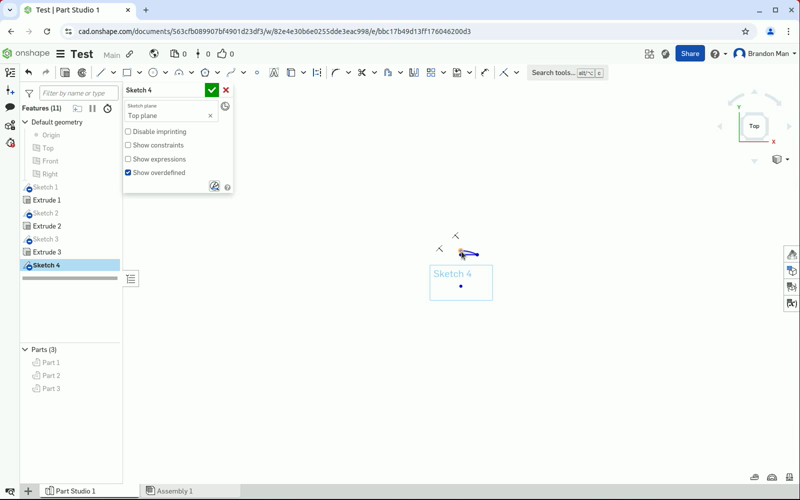
scroll(6)
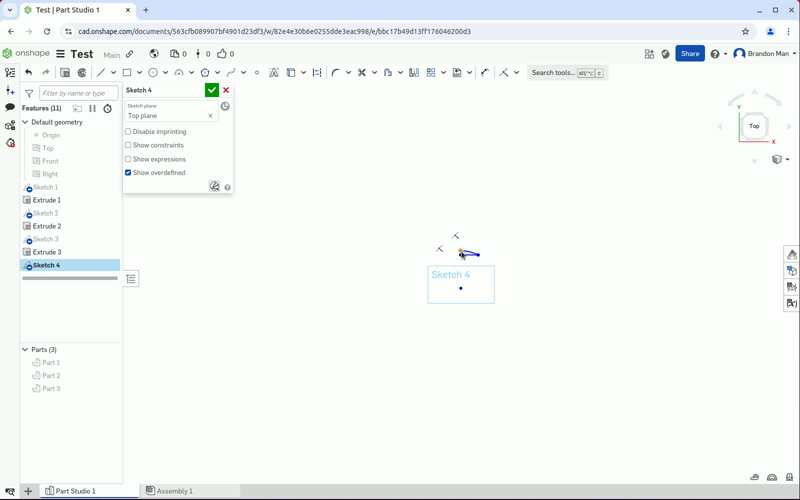
scroll(6)
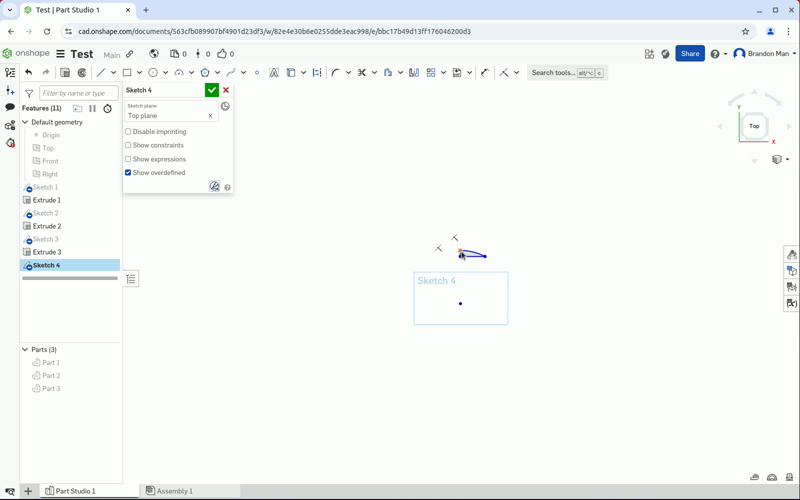
scroll(6)
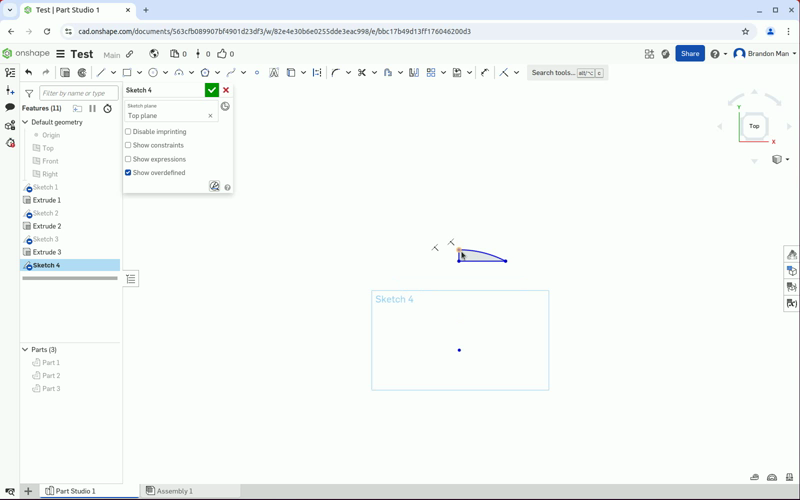
scroll(6)
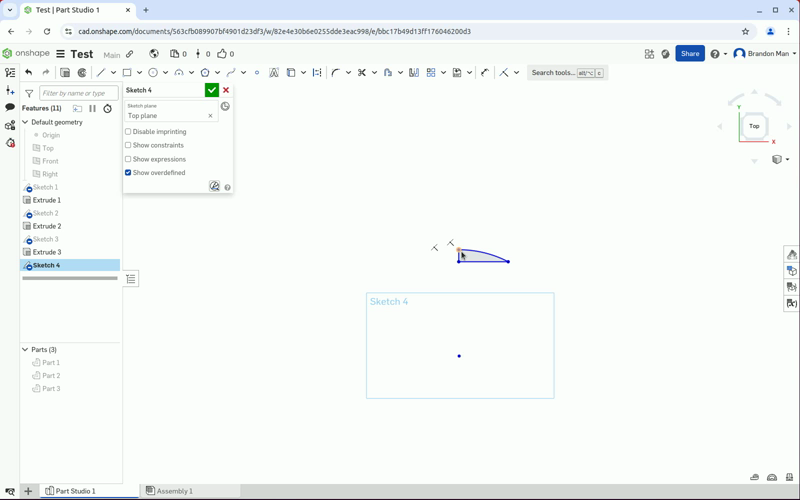
scroll(6)
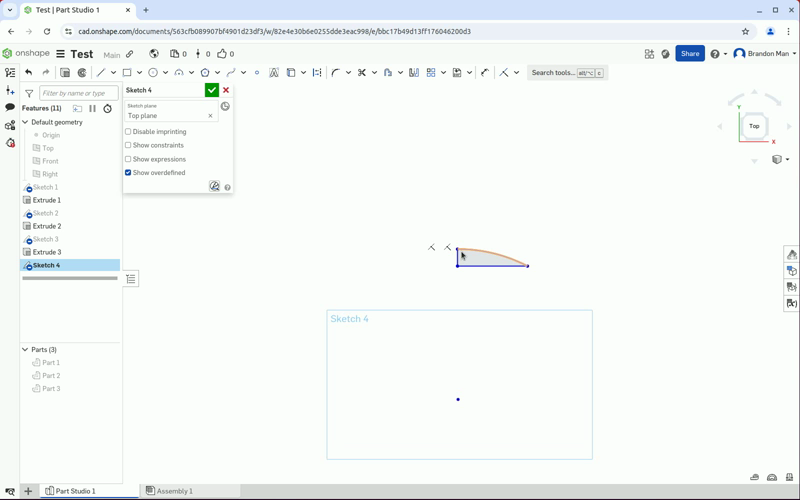
scroll(6)
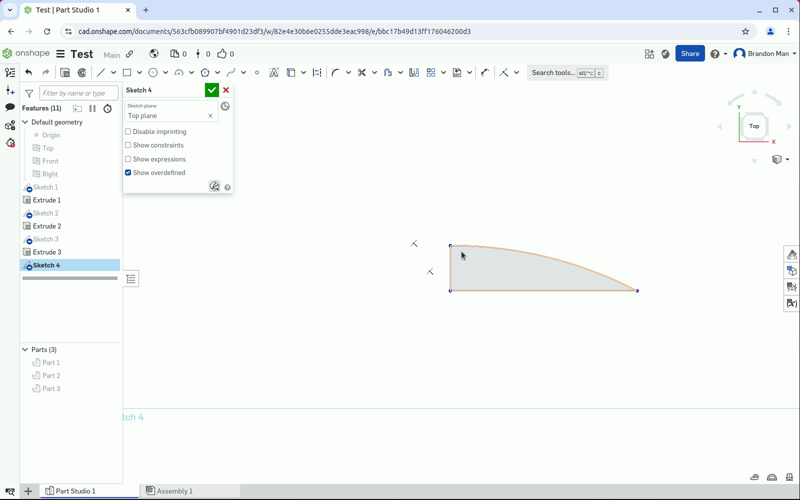
click(461, 251)
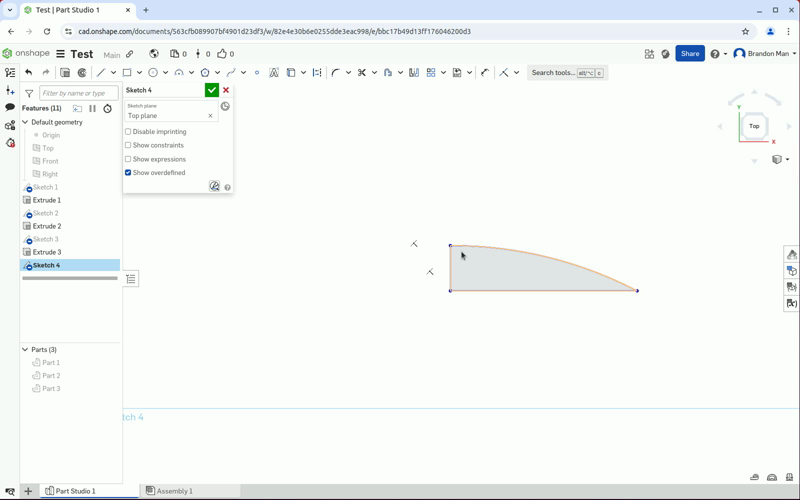
scroll(-6)
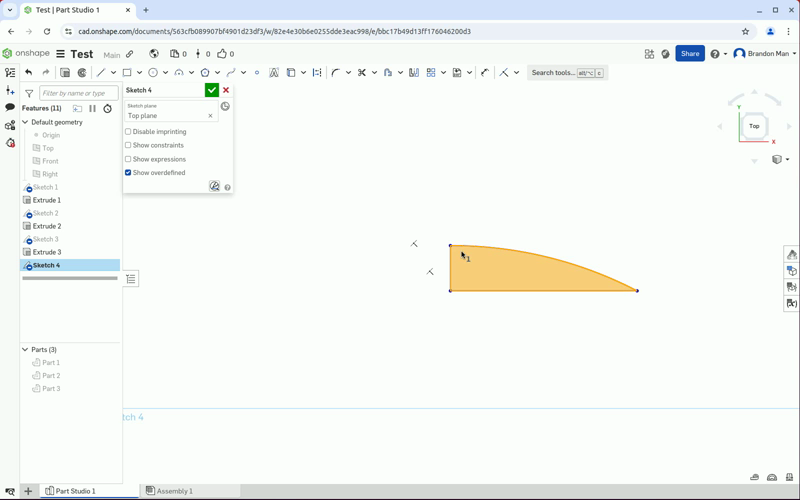
scroll(-6)
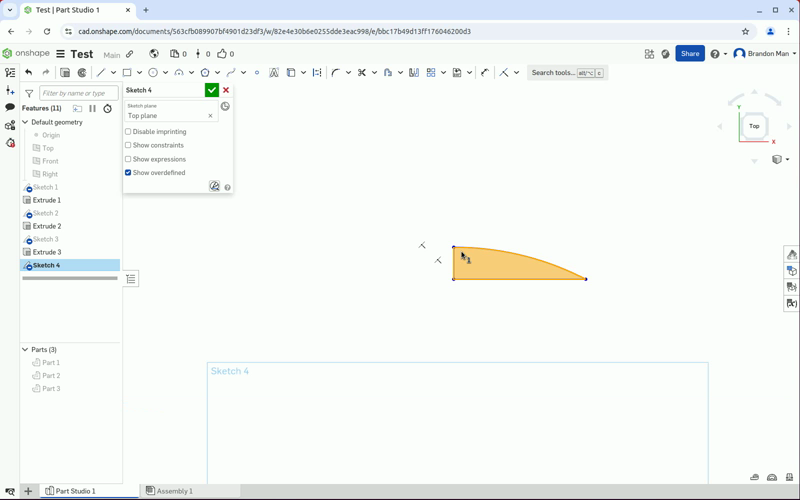
scroll(-6)
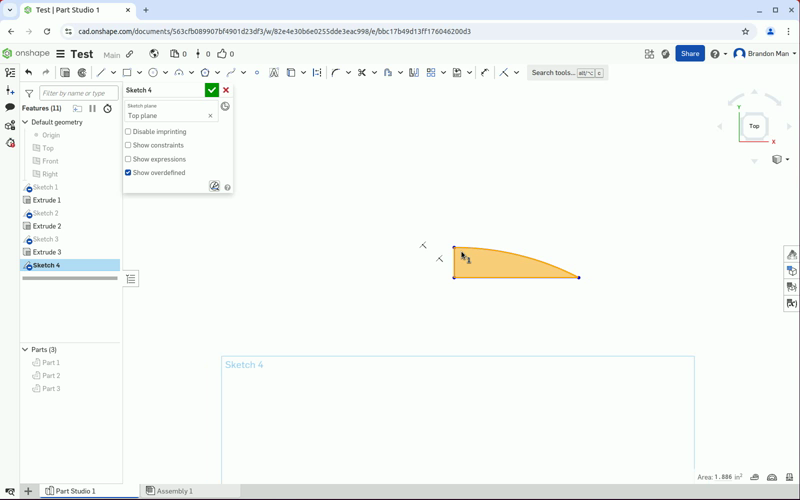
scroll(-6)
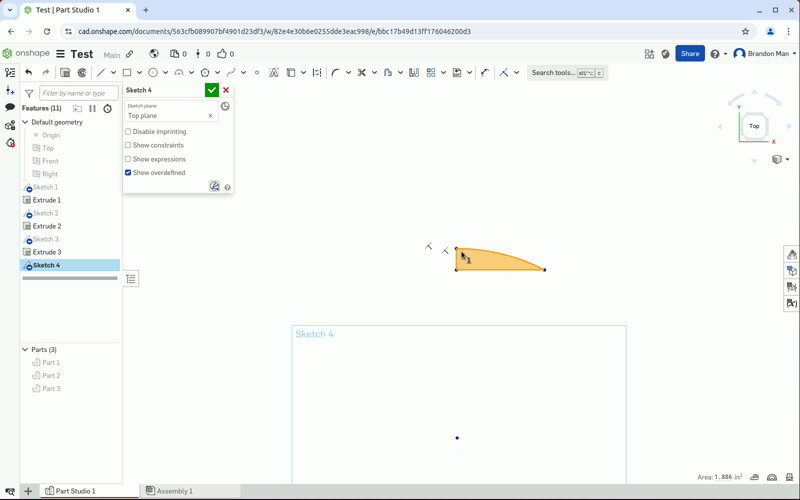
scroll(-6)
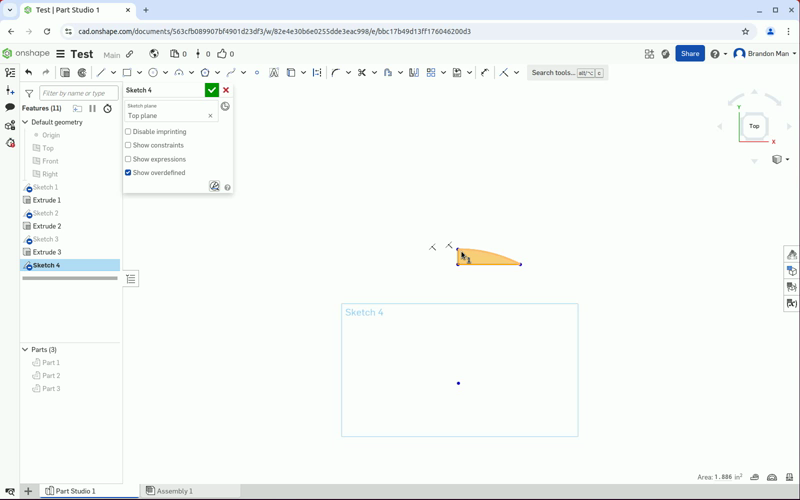
scroll(-6)
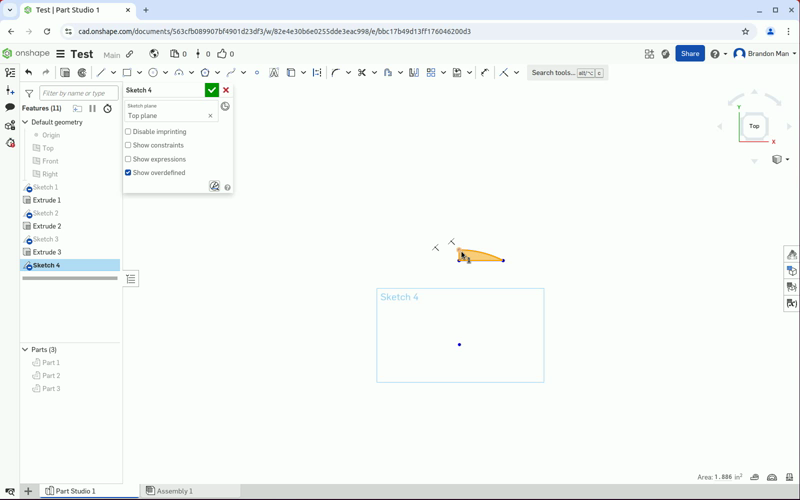
scroll(-6)
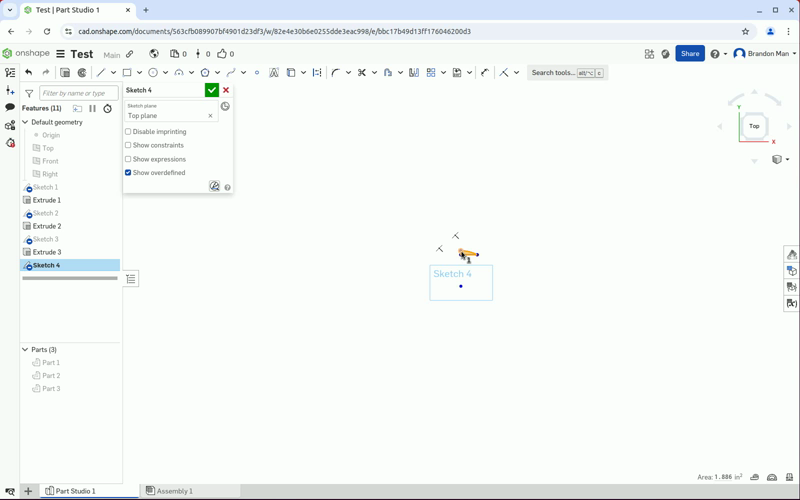
mouse_move(73, 352)
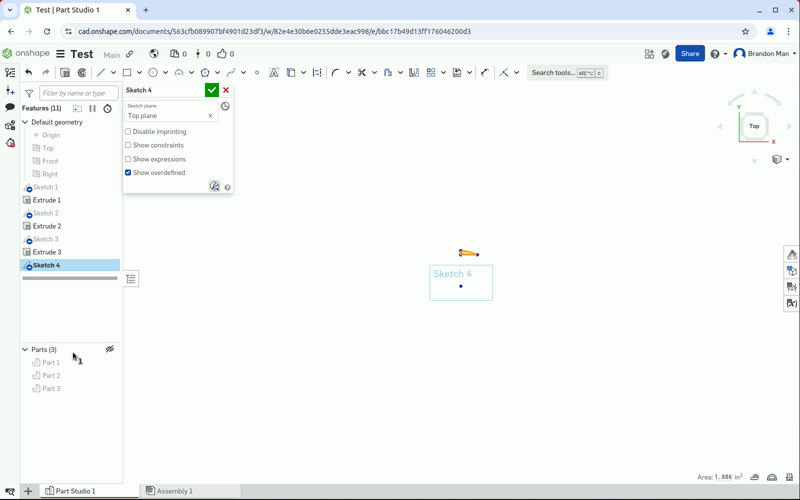
key(shift+y)
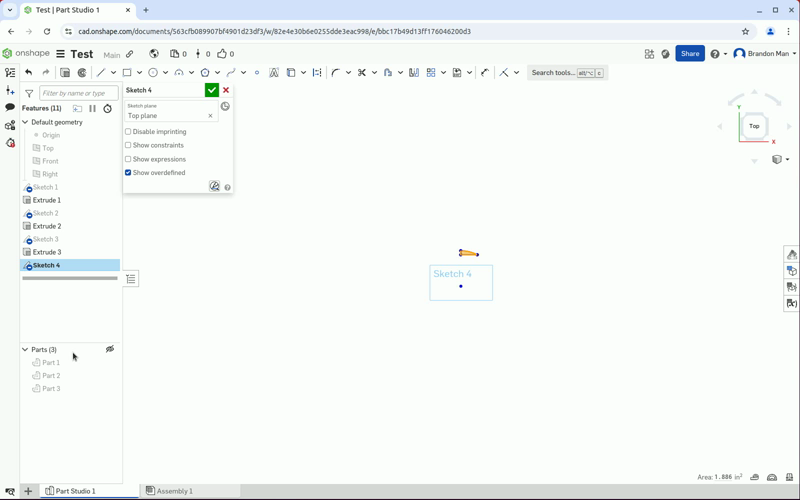
key(shift+e)
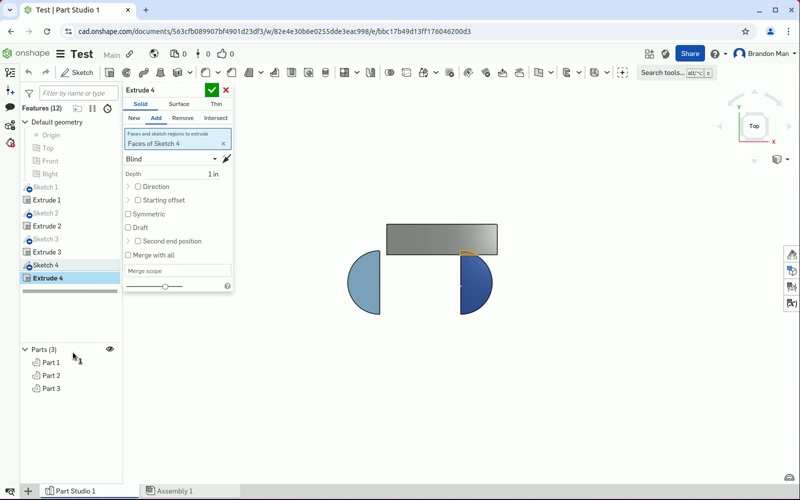
mouse_move(143, 106)
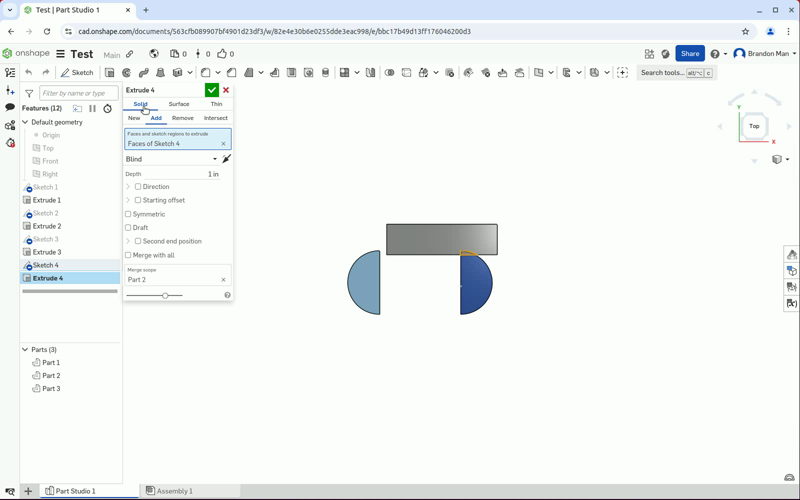
click(143, 106)
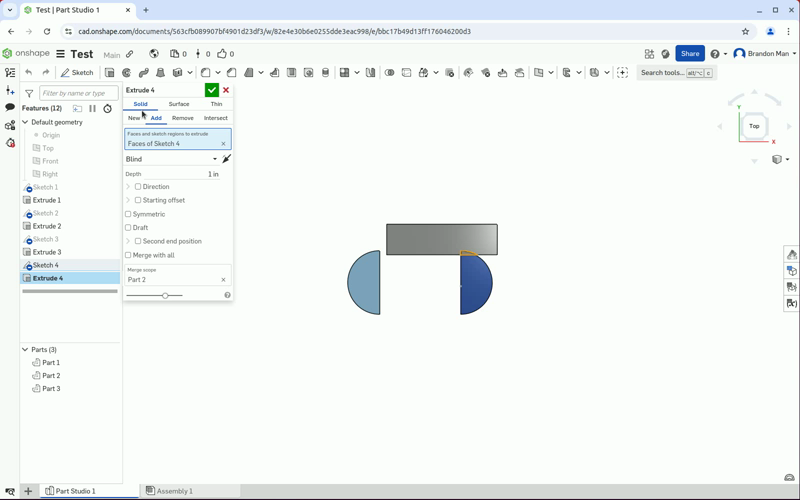
mouse_move(137, 120)
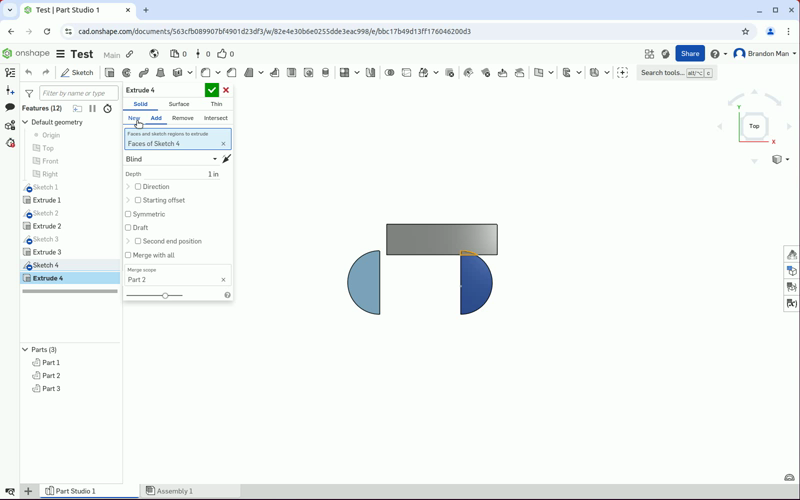
click(137, 120)
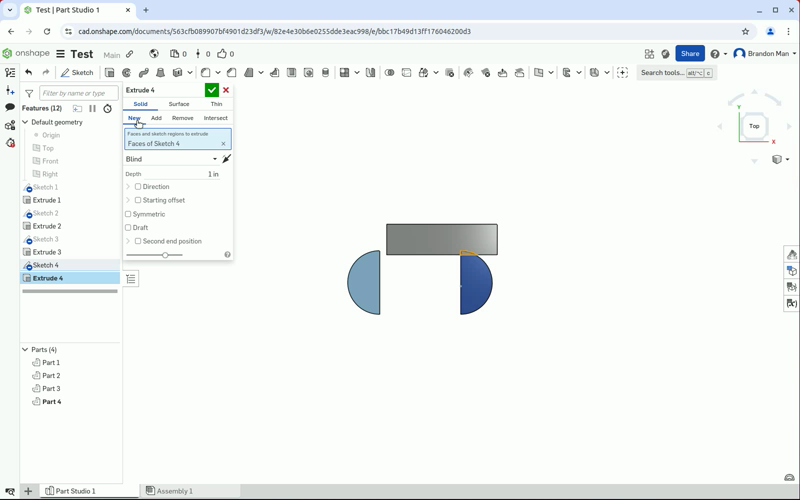
key(tab, 4)
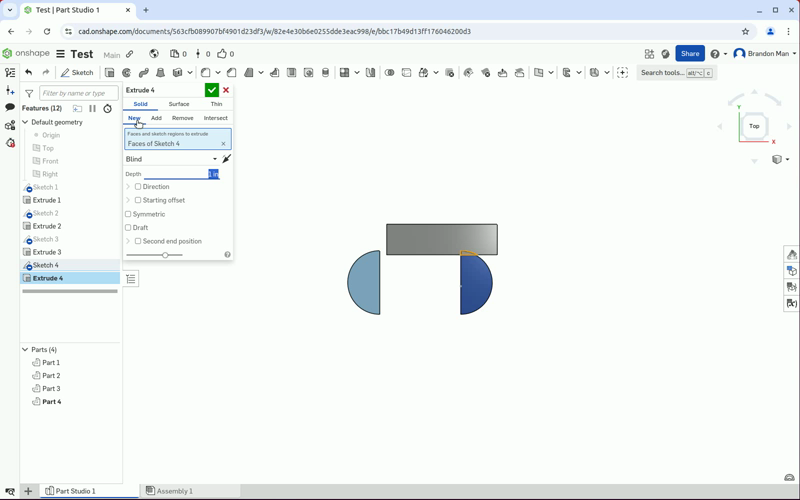
text(2.407)
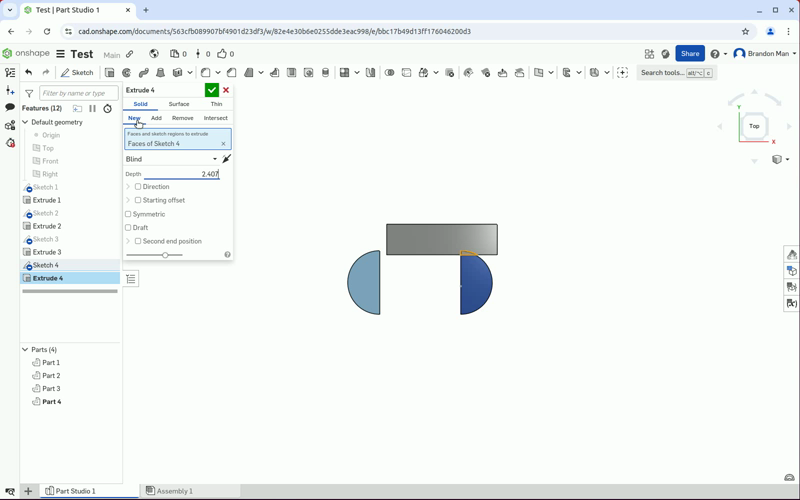
key(enter)
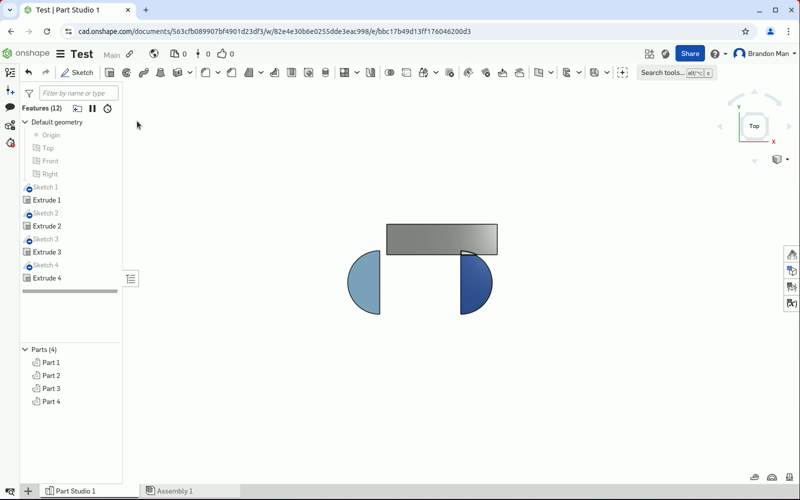
key(shift+h)
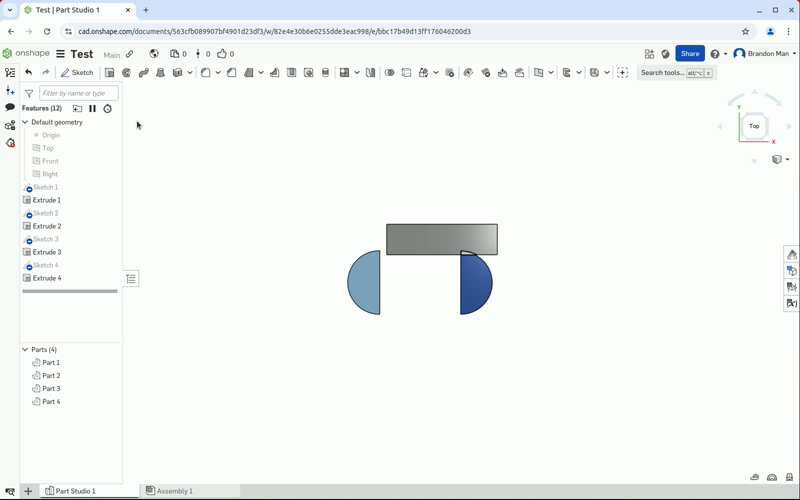
key(shift+h)
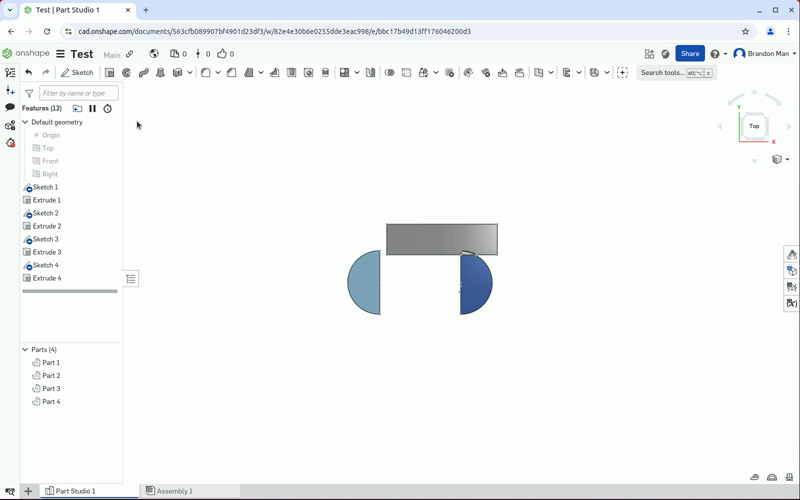
key(shift+7)
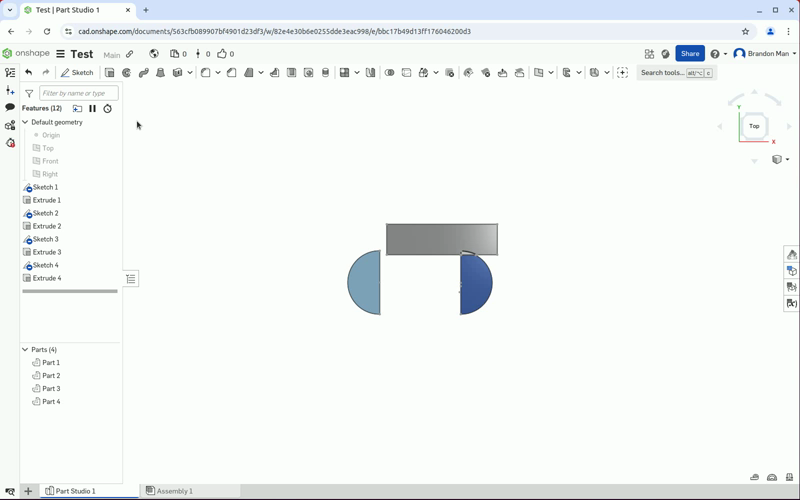
key(up, 3)
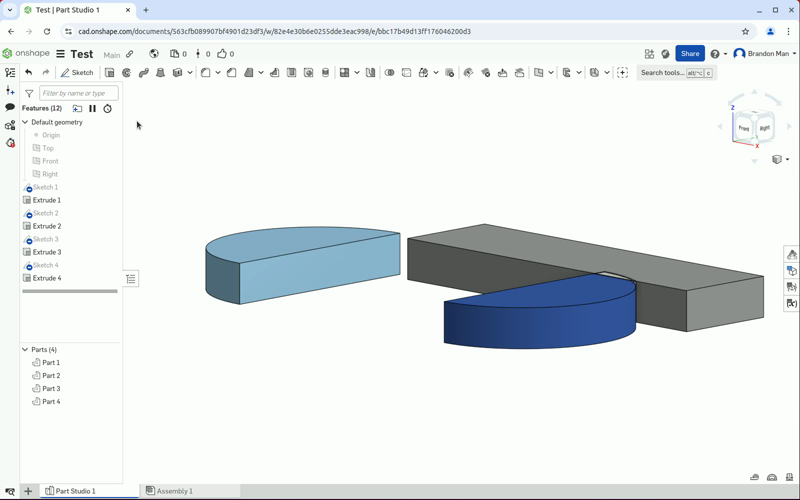
key(left, 3)
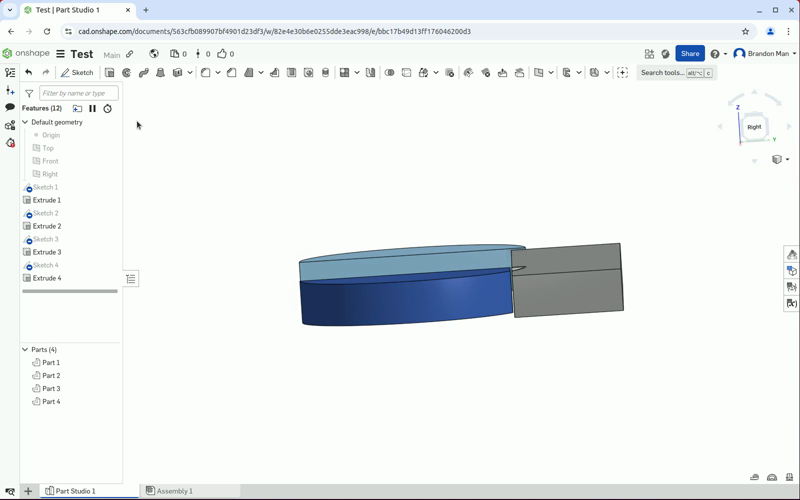
key(right, 3)
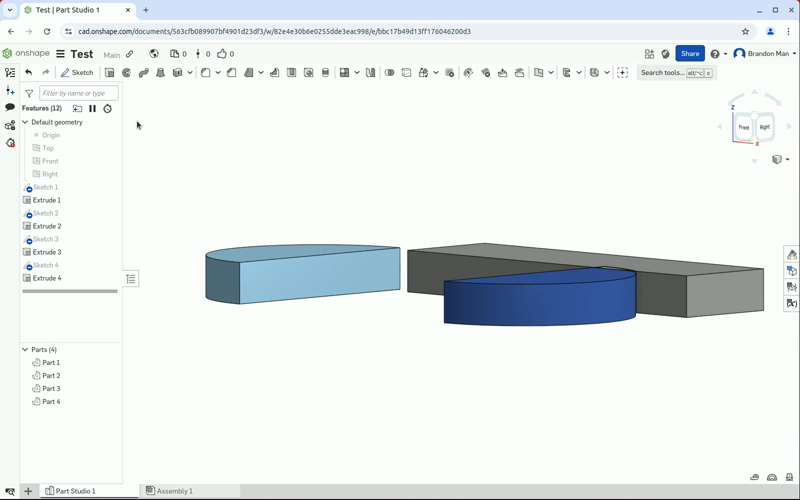
key(down, 3)
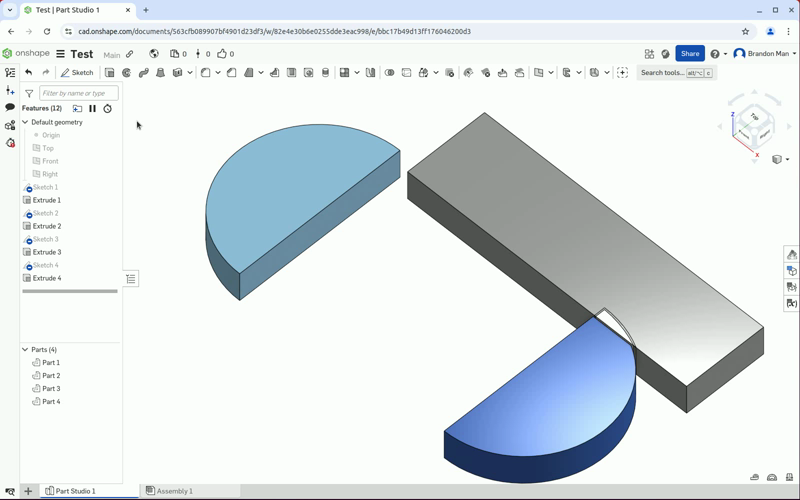
mouse_move(73, 189)
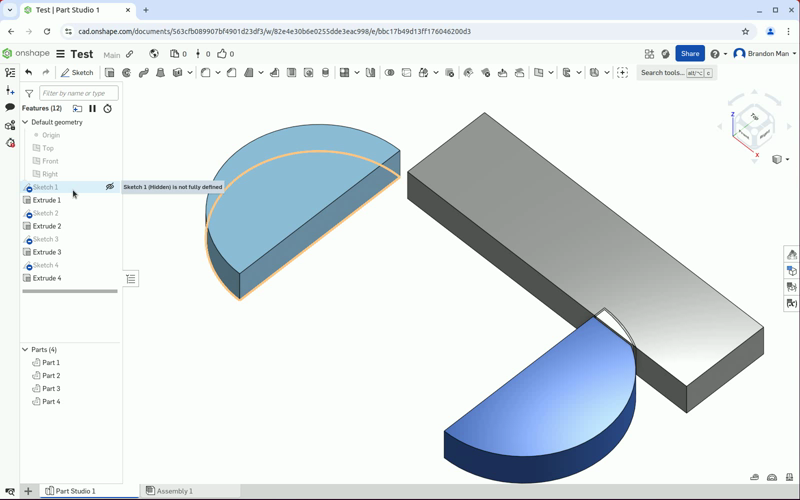
click(73, 189)